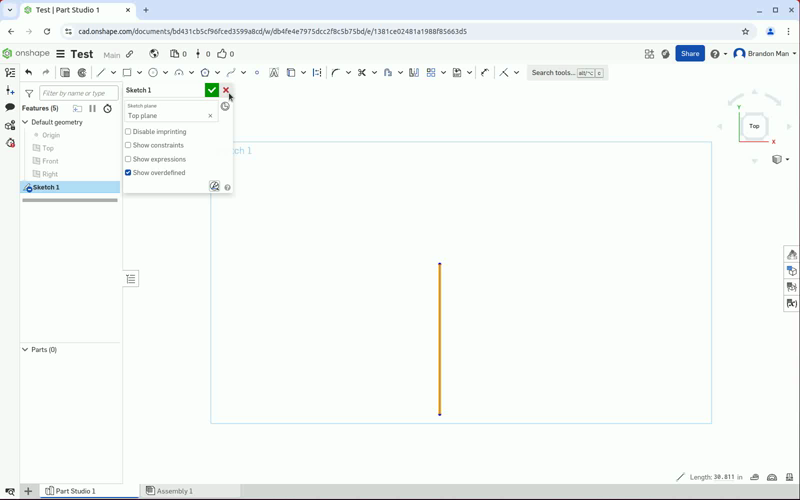
key(shift+h)
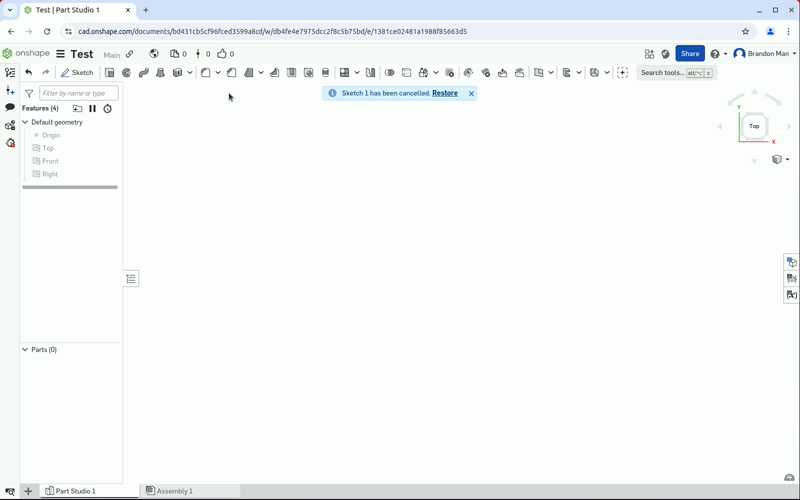
mouse_move(73, 352)
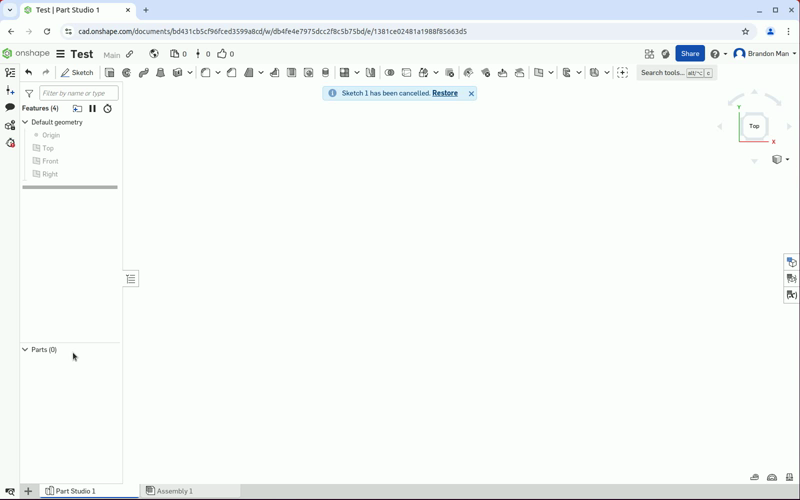
key(y)
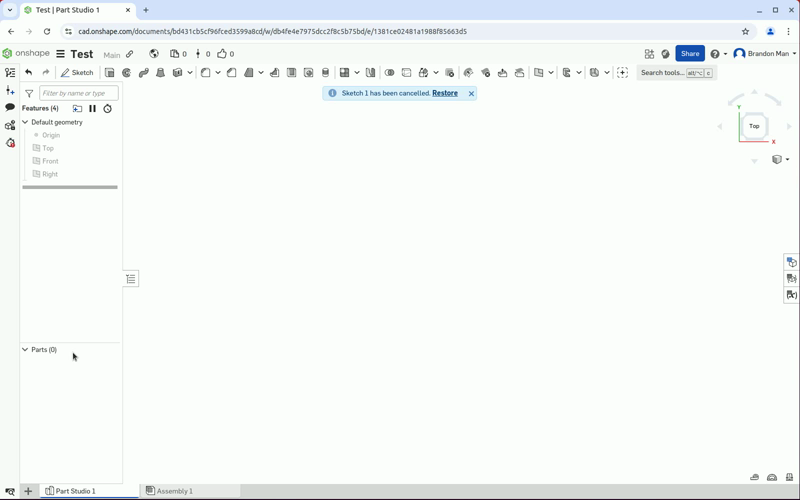
key(shift+p)
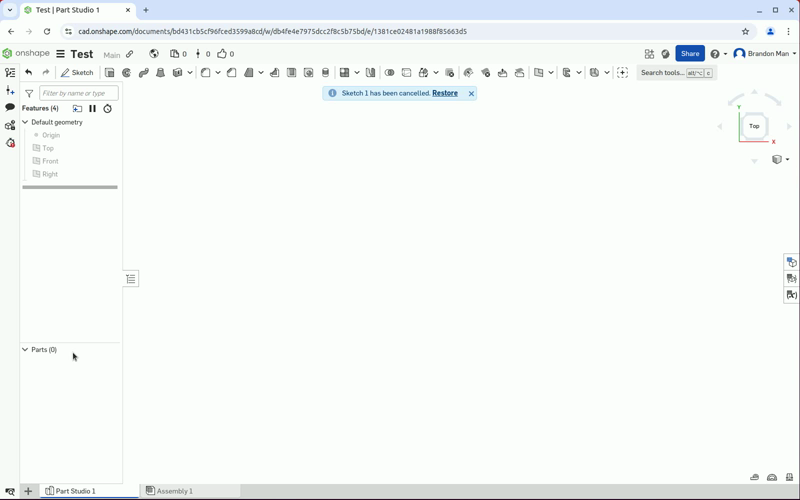
key(space)
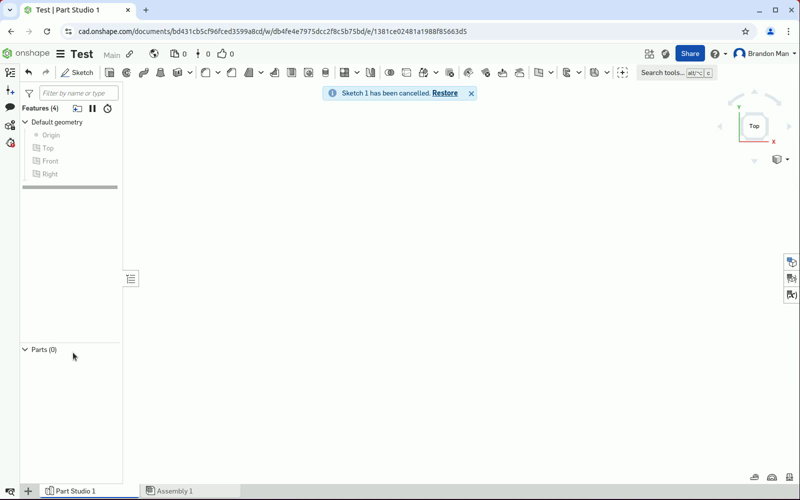
key_down(shift)
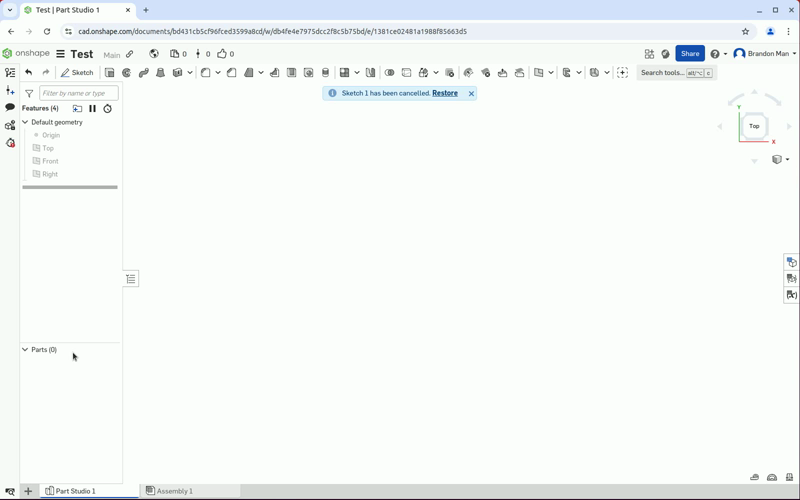
key(up)
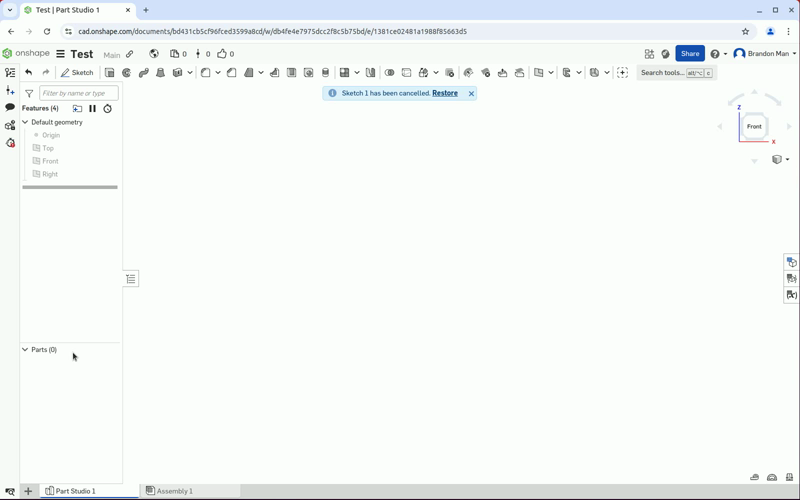
key_up(shift)
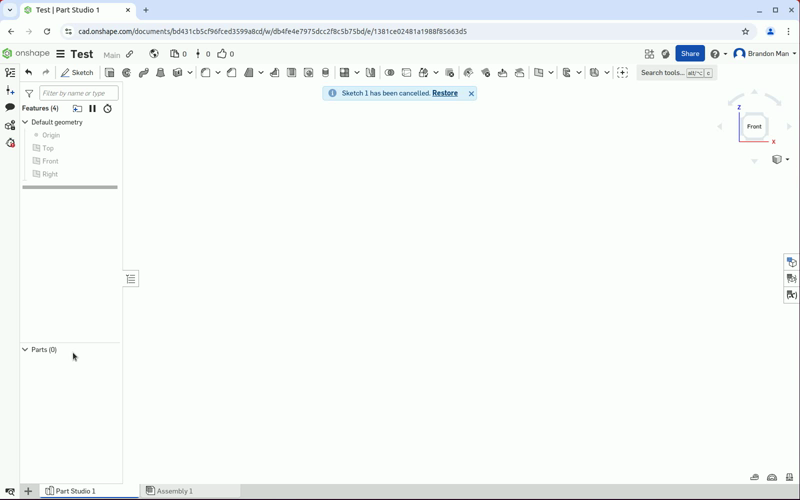
mouse_move(73, 352)
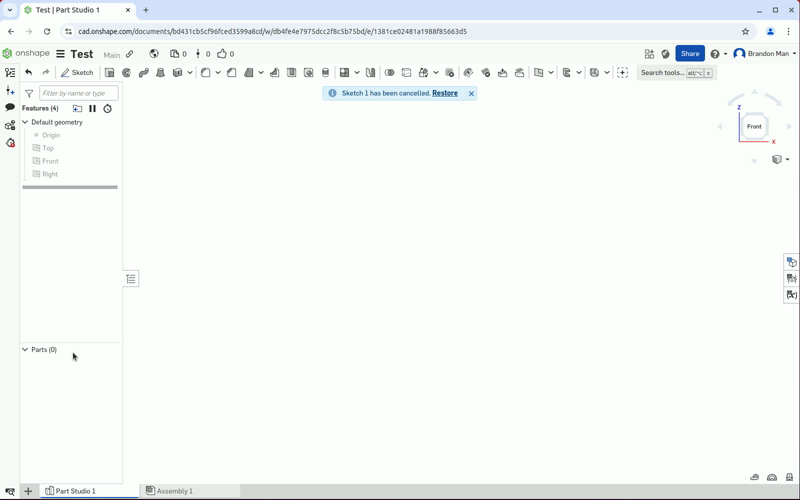
key(shift+y)
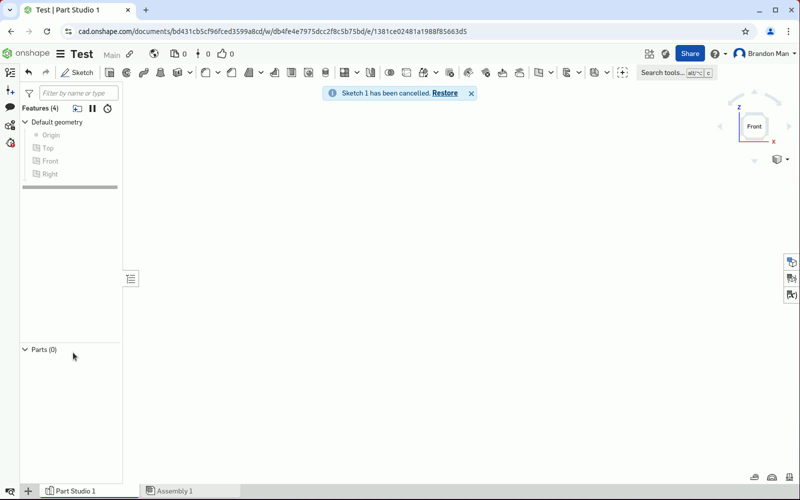
key(shift+s)
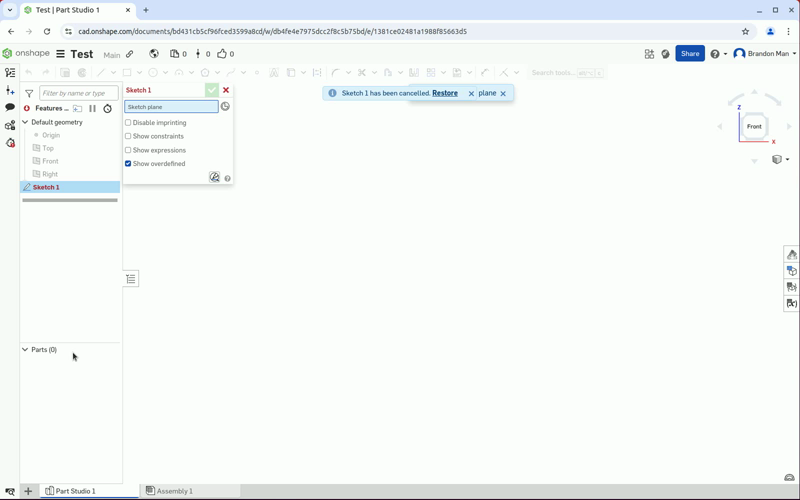
mouse_move(73, 163)
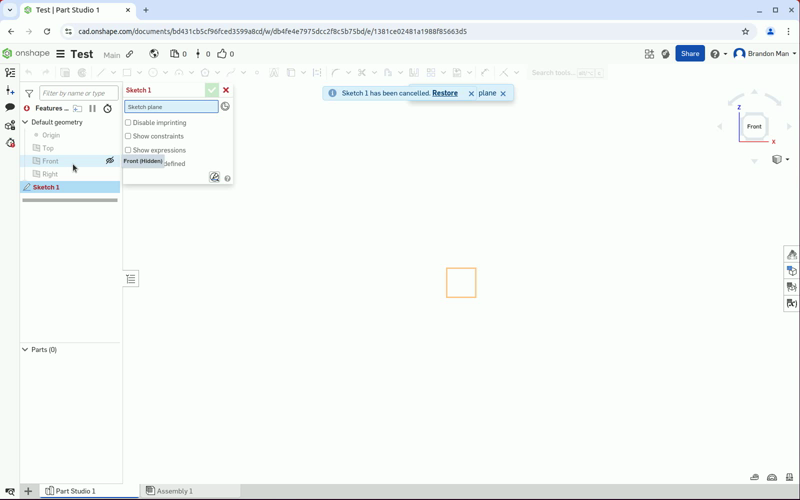
click(73, 163)
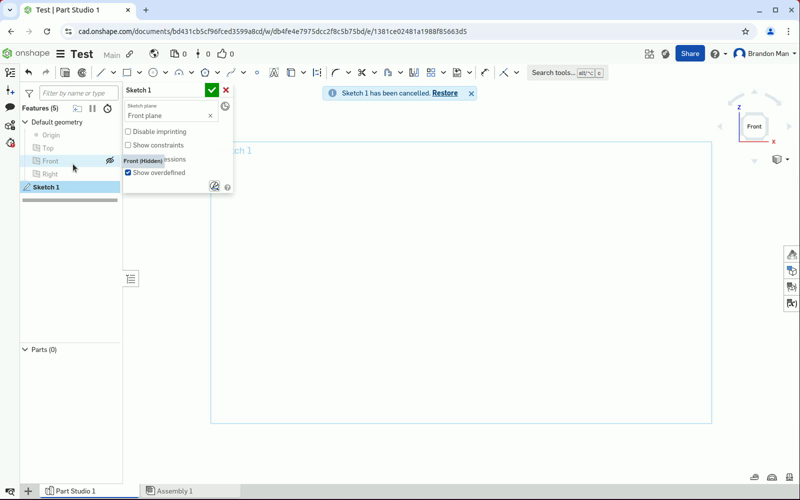
mouse_move(73, 352)
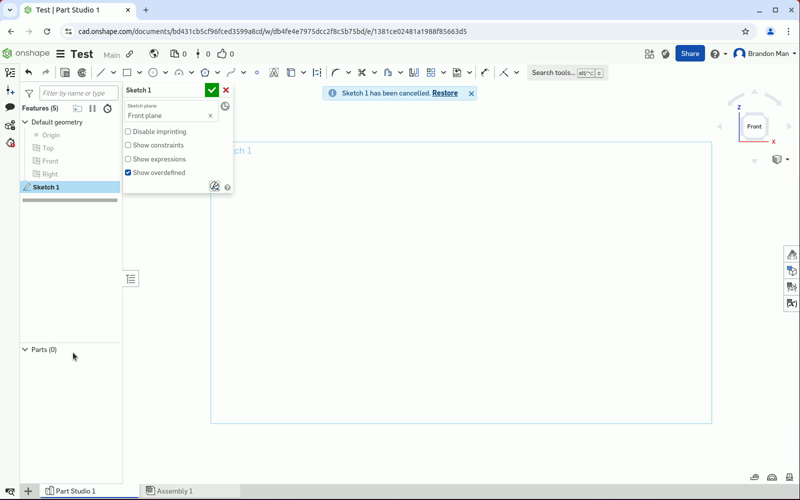
key(y)
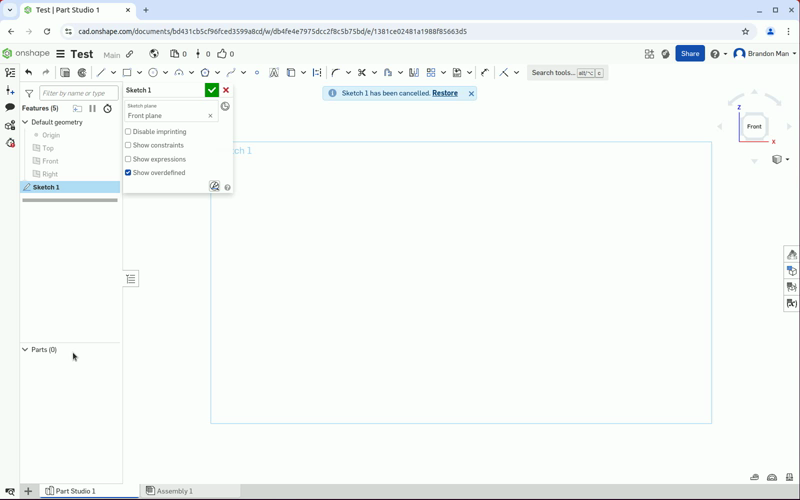
key(l)
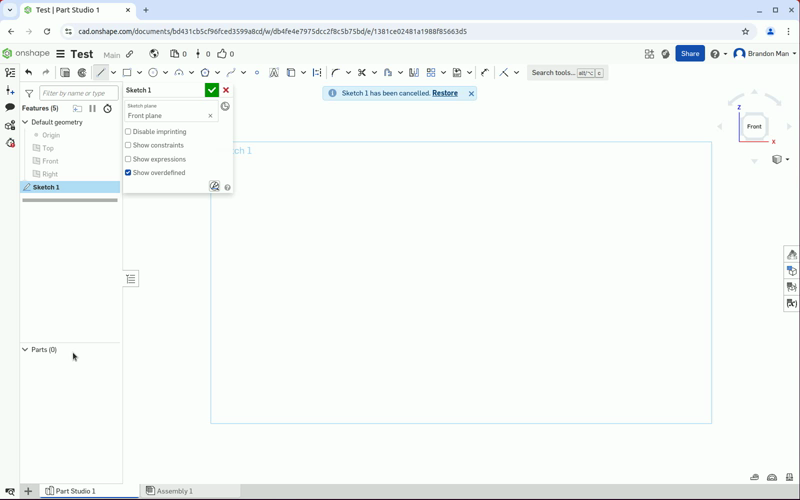
key_down(shift)
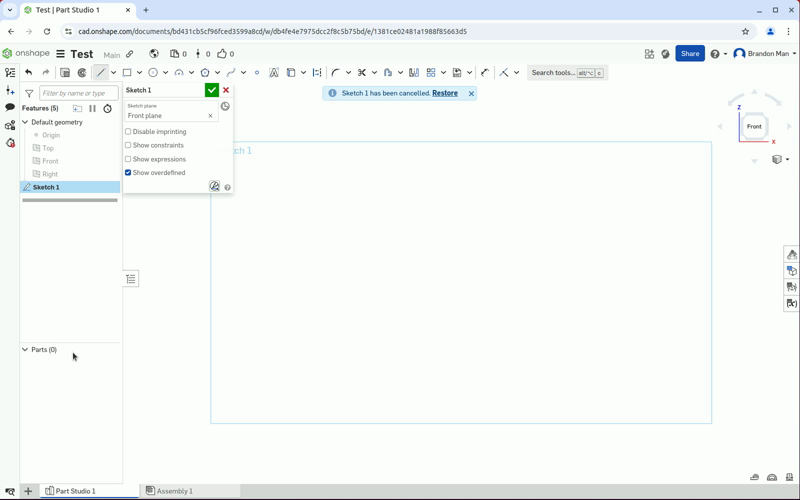
mouse_move(393, 324)
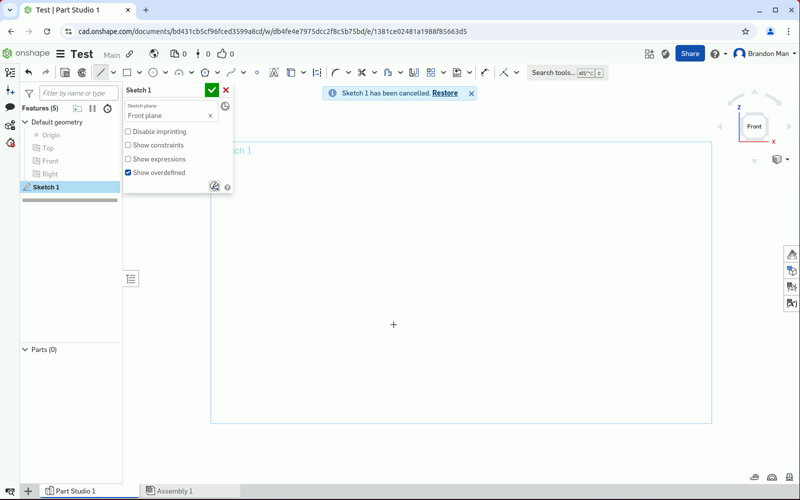
click(393, 324)
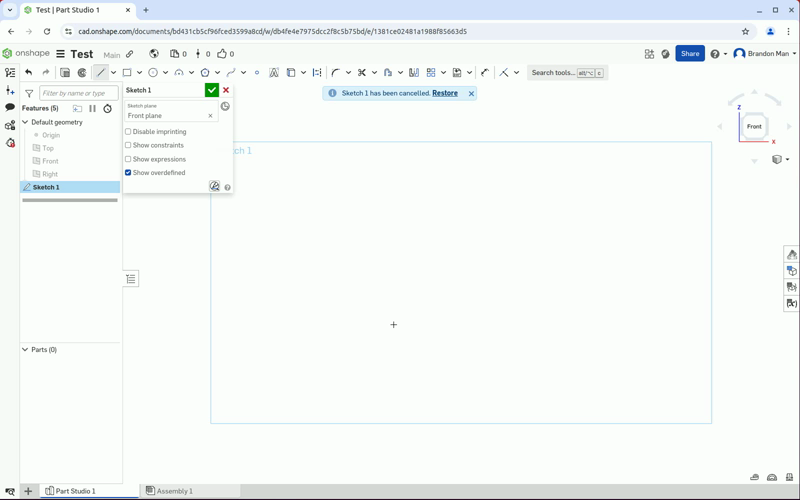
key_up(shift)
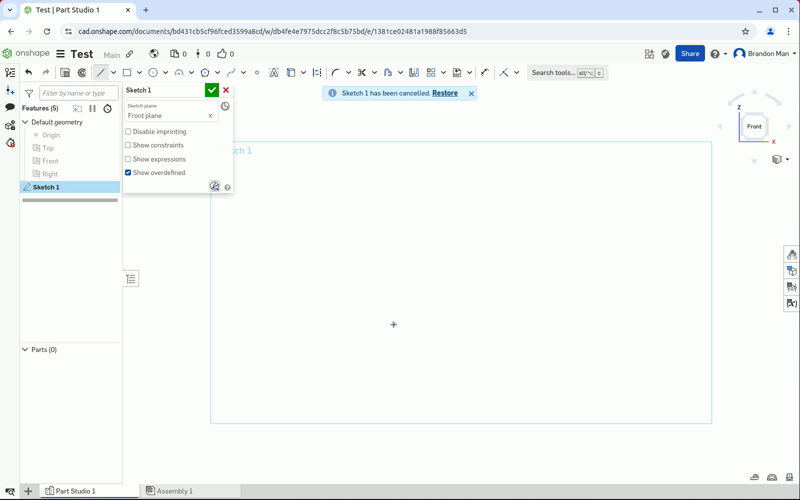
key_down(shift)
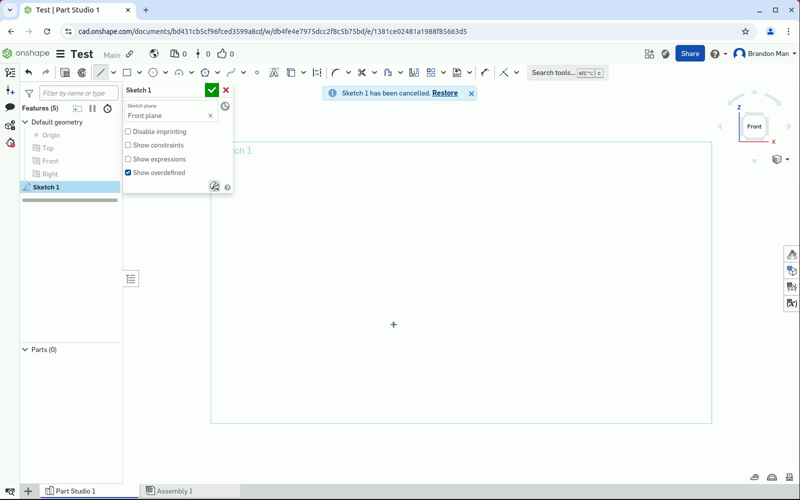
mouse_move(521, 311)
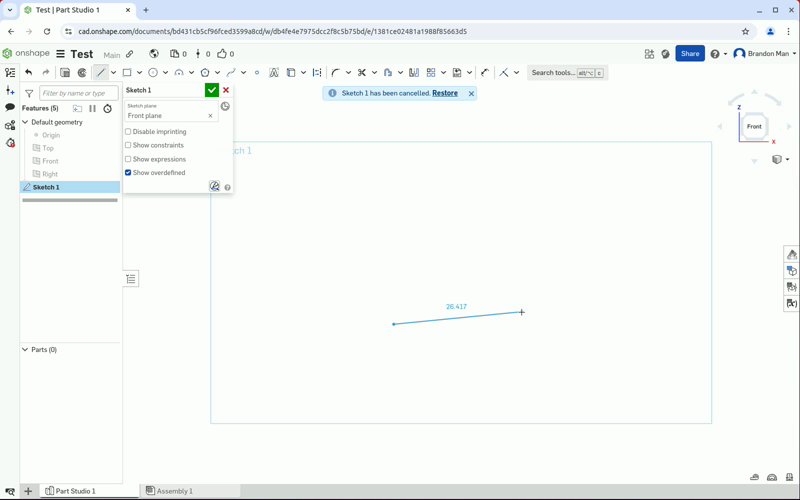
click(521, 311)
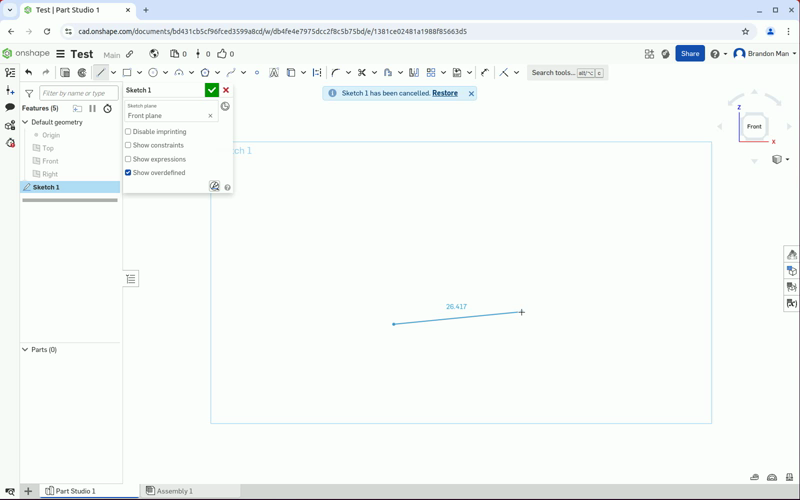
key_up(shift)
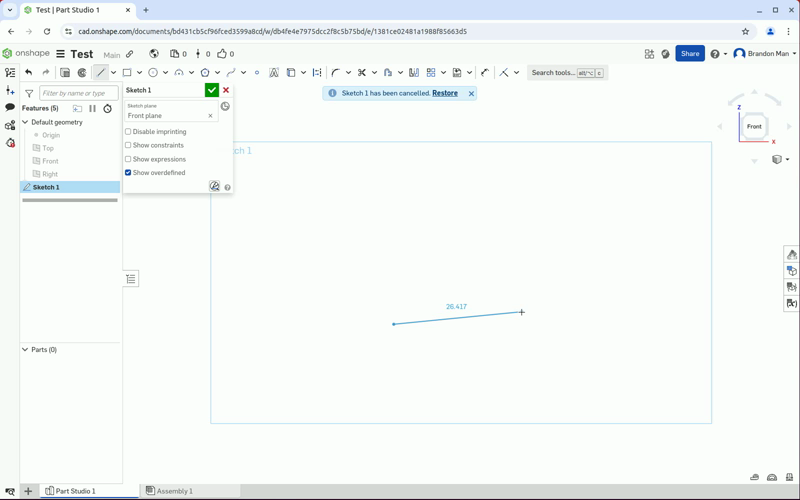
key(esc)
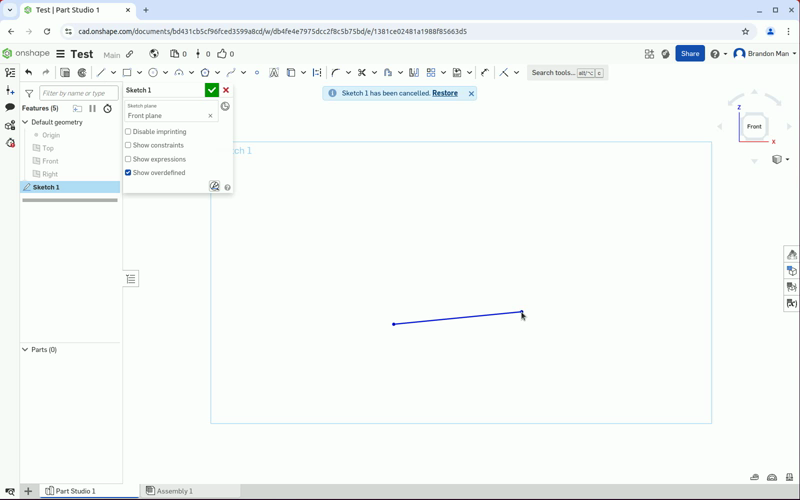
key(a)
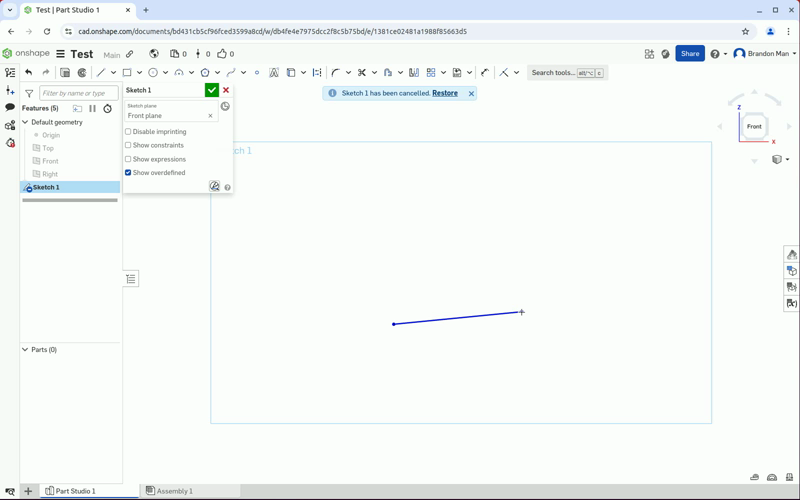
mouse_move(521, 311)
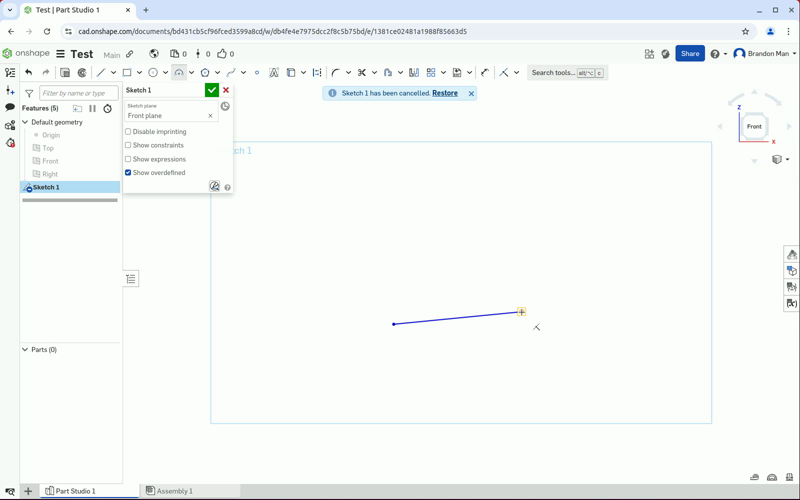
click(521, 311)
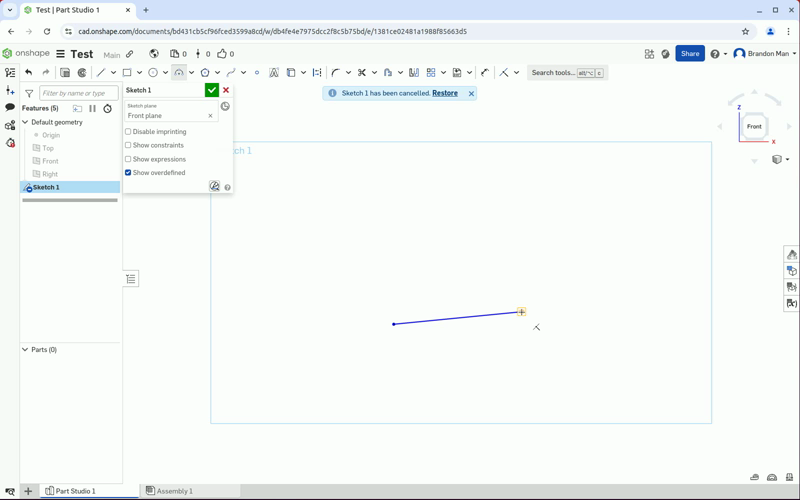
key_down(shift)
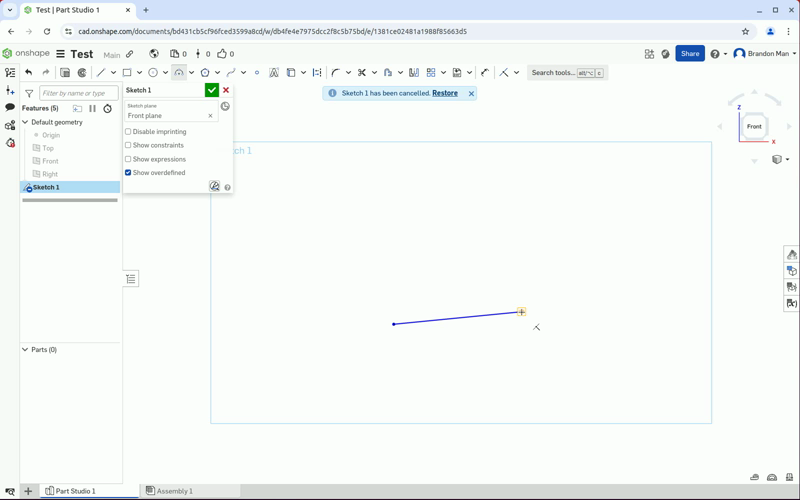
mouse_move(521, 255)
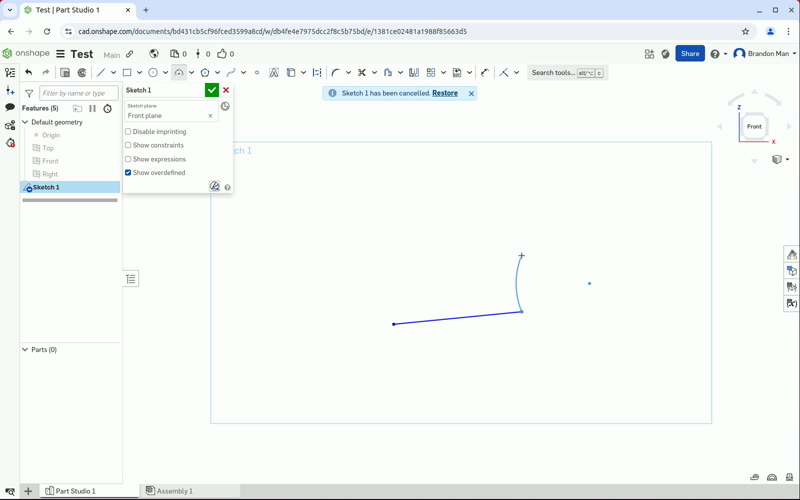
click(521, 255)
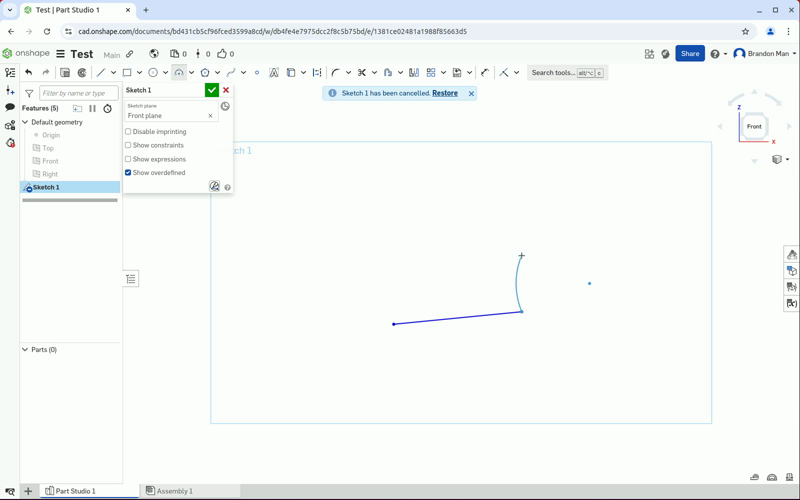
mouse_move(490, 283)
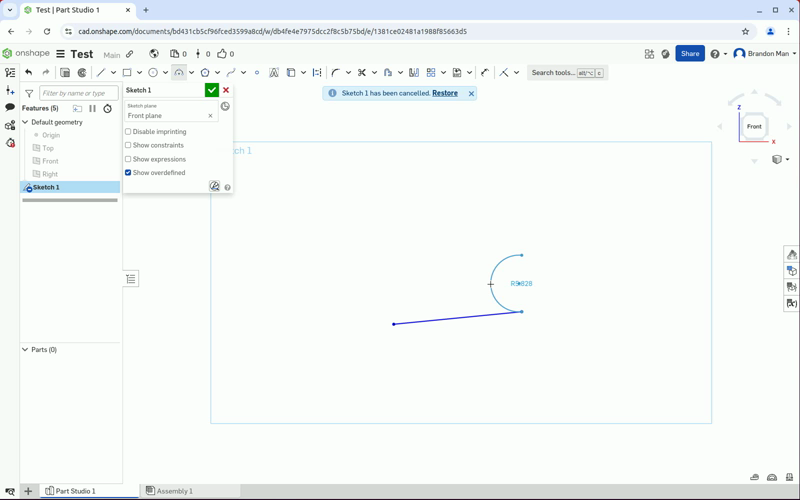
click(490, 283)
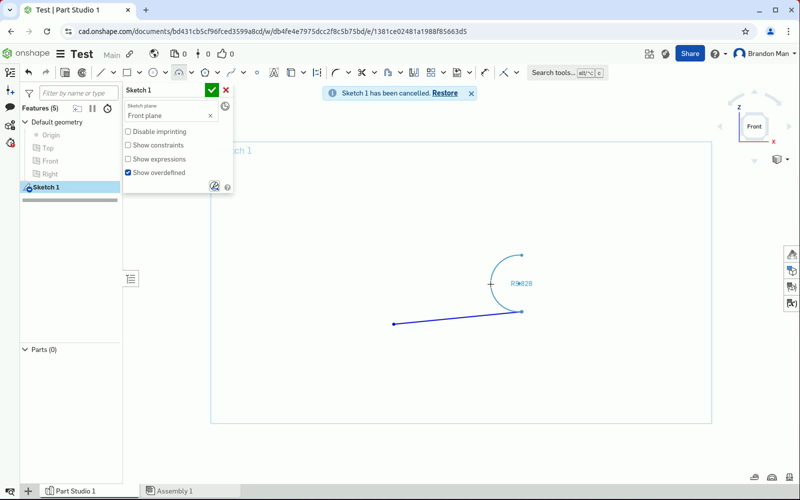
key_up(shift)
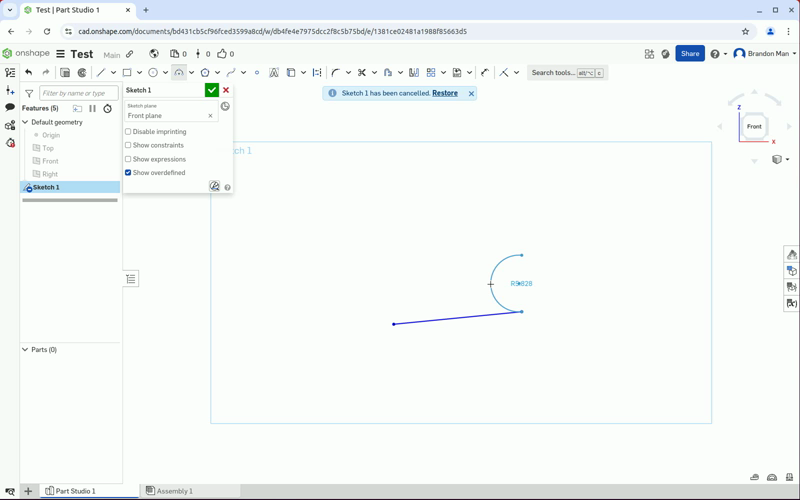
key(esc)
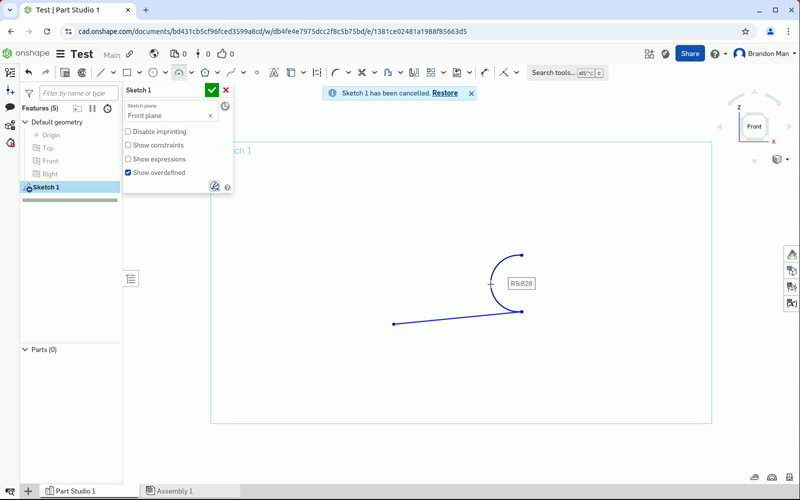
key(l)
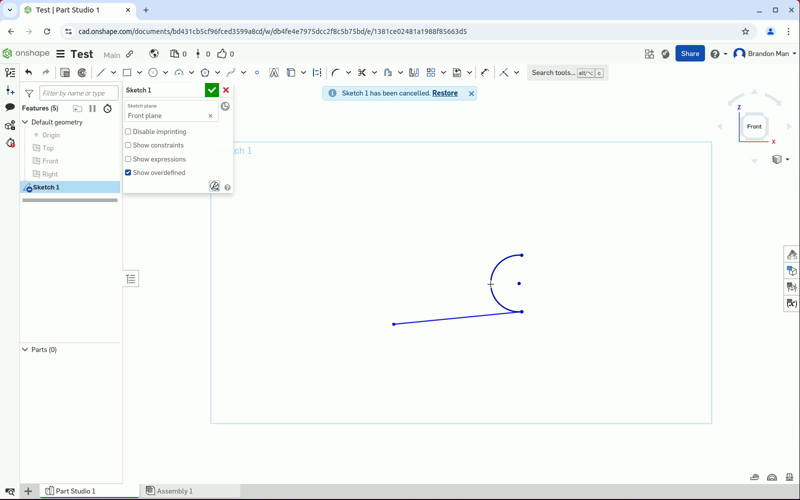
mouse_move(521, 255)
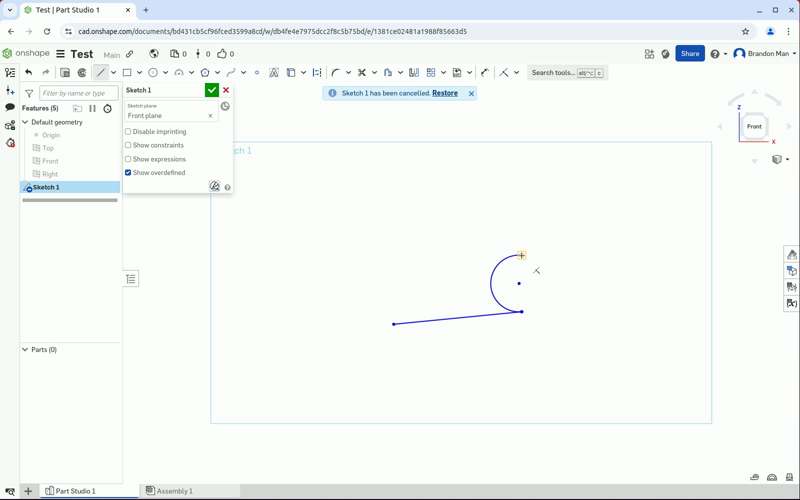
click(521, 255)
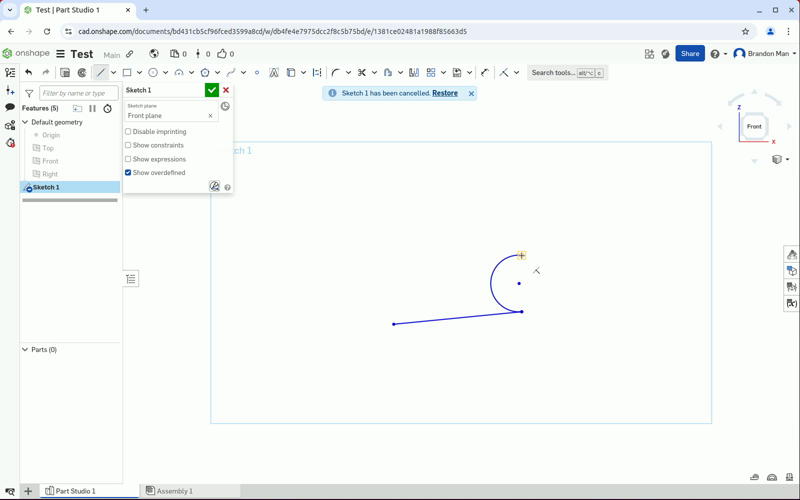
key_down(shift)
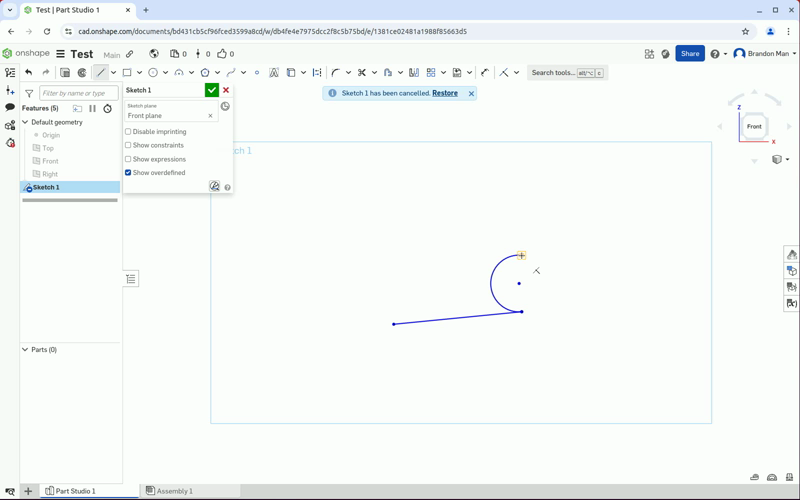
mouse_move(395, 243)
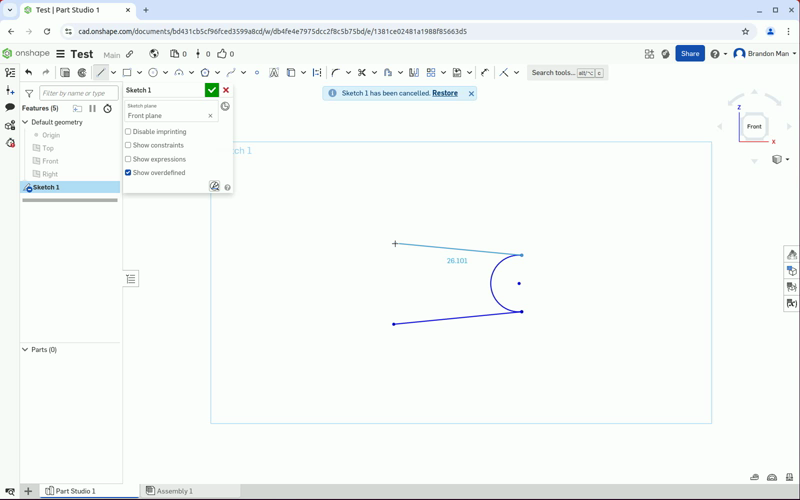
click(395, 243)
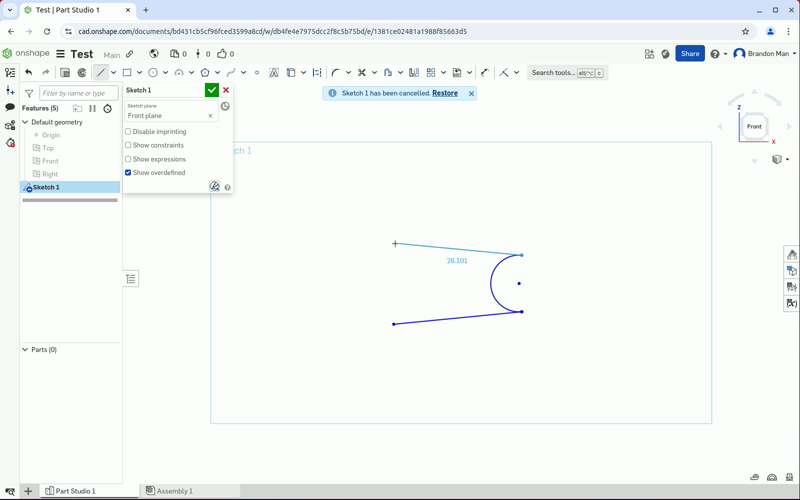
key_up(shift)
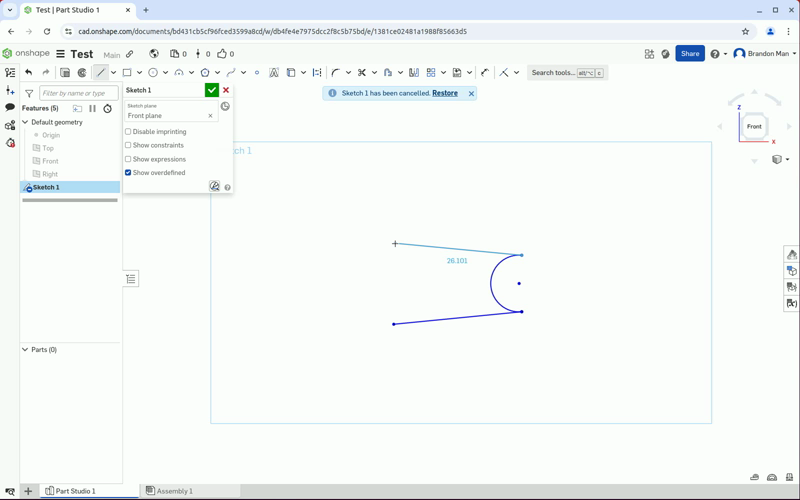
key(esc)
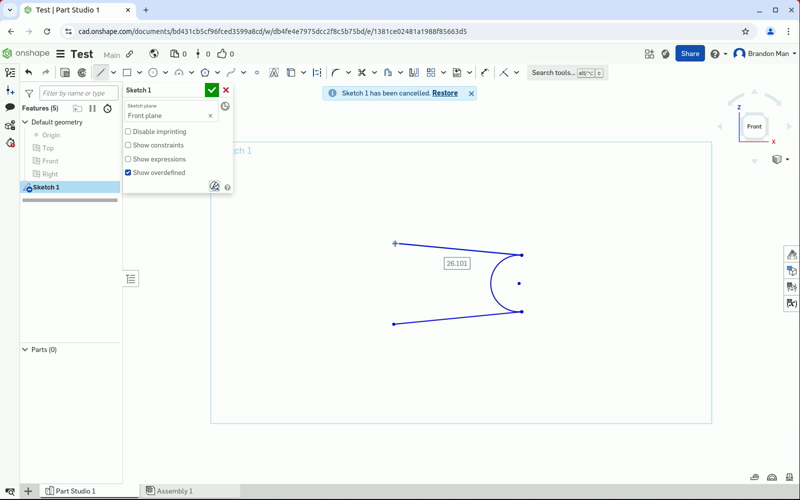
key(a)
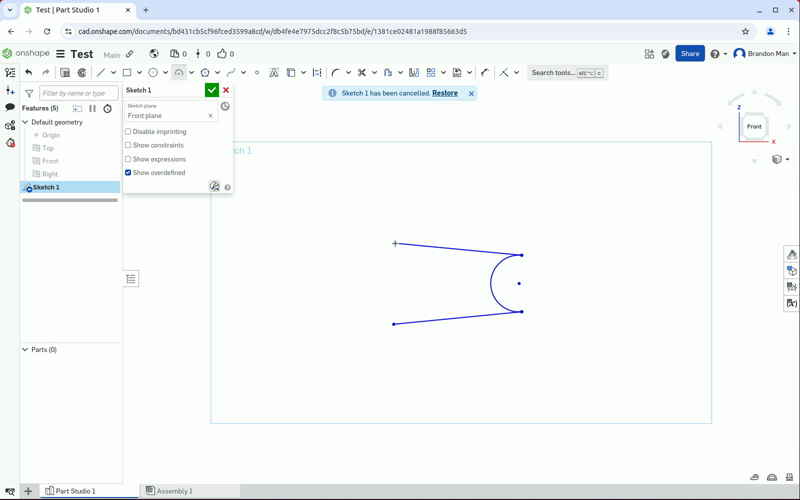
mouse_move(395, 243)
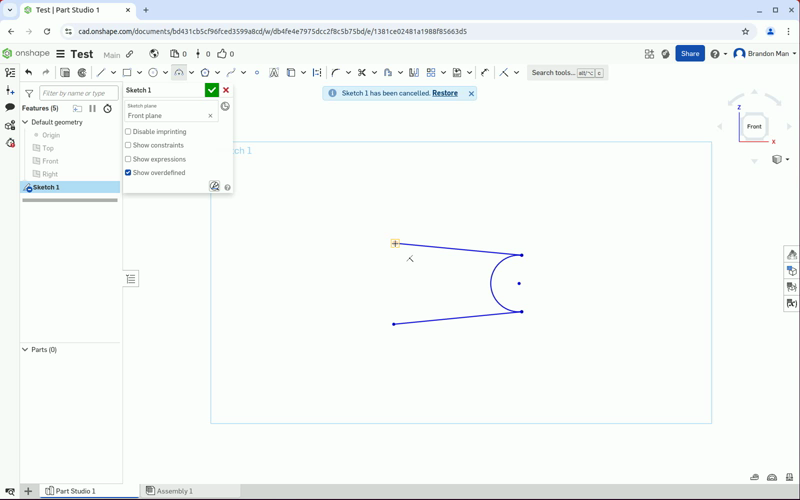
click(395, 243)
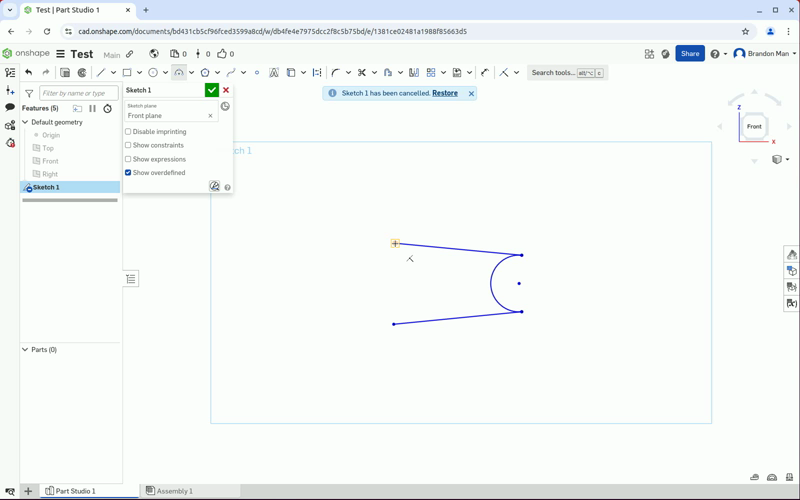
mouse_move(393, 324)
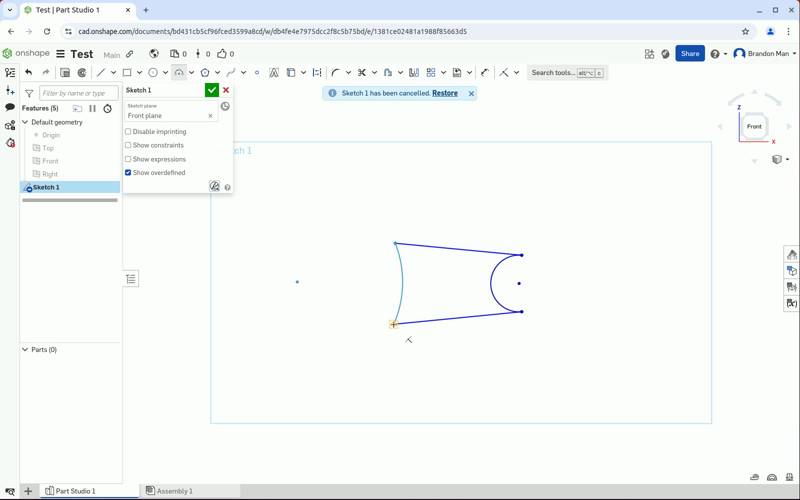
click(393, 324)
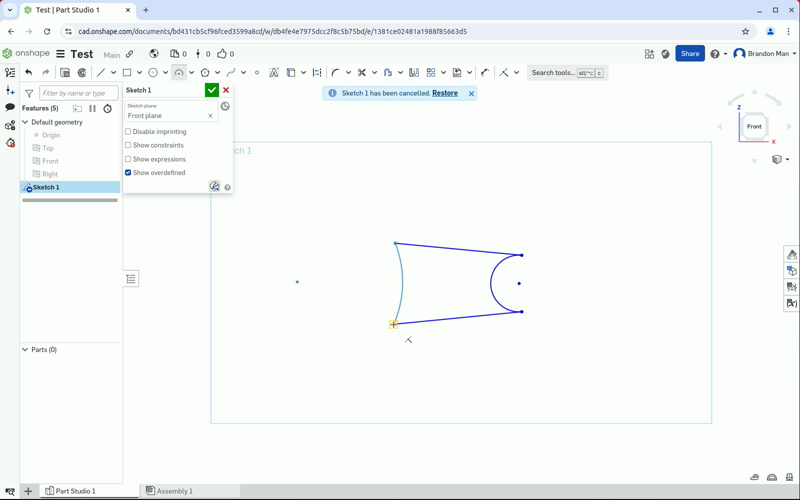
key_down(shift)
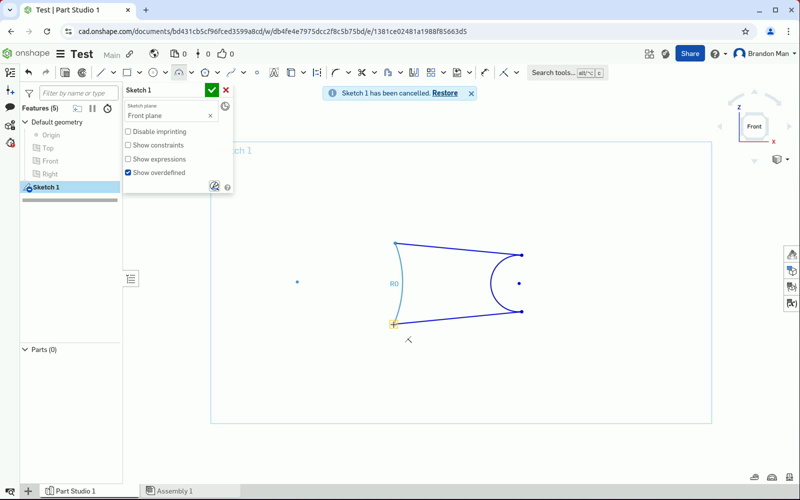
mouse_move(429, 284)
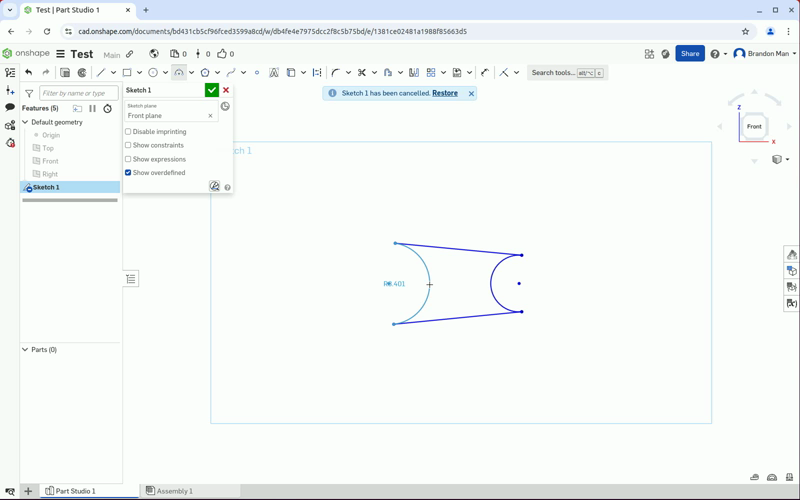
click(429, 284)
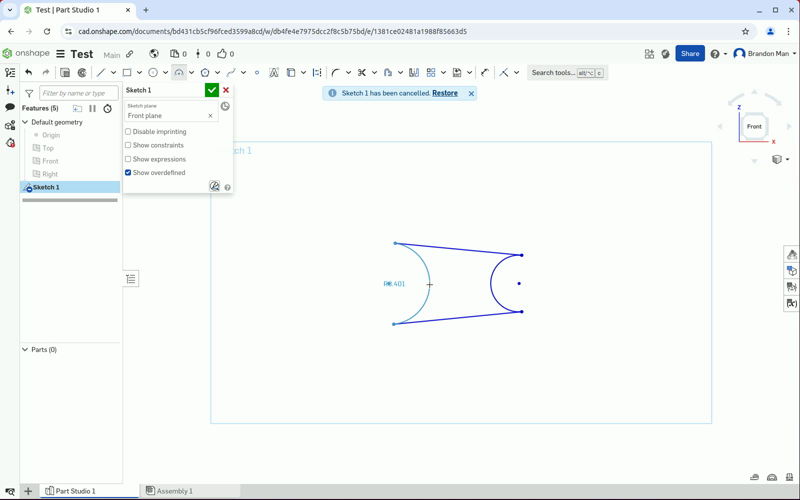
key_up(shift)
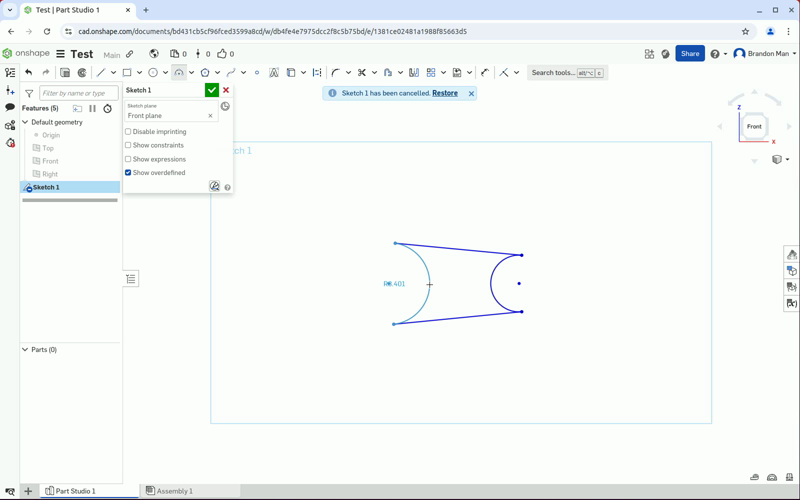
key(esc)
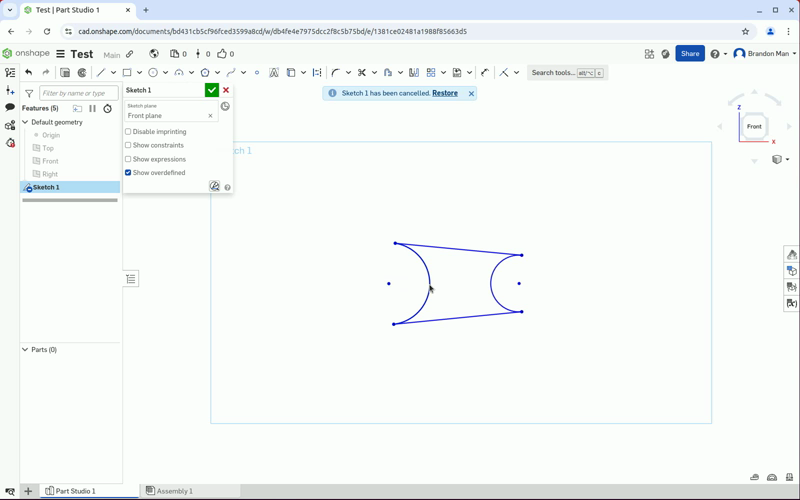
mouse_move(457, 273)
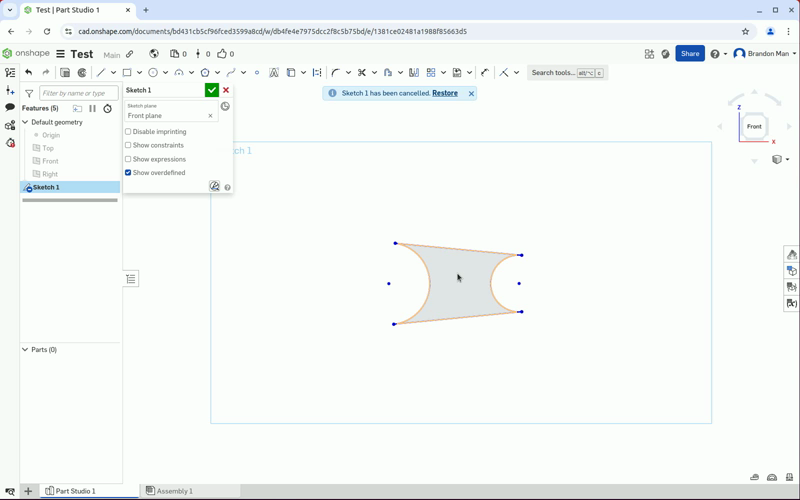
click(457, 273)
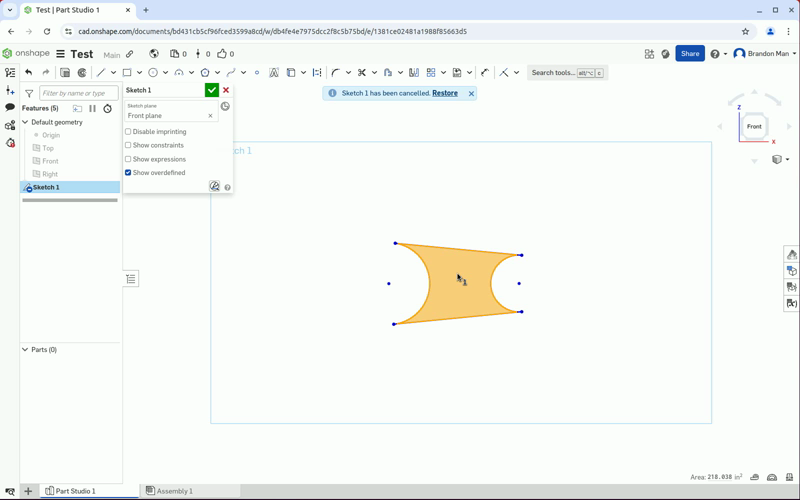
mouse_move(73, 352)
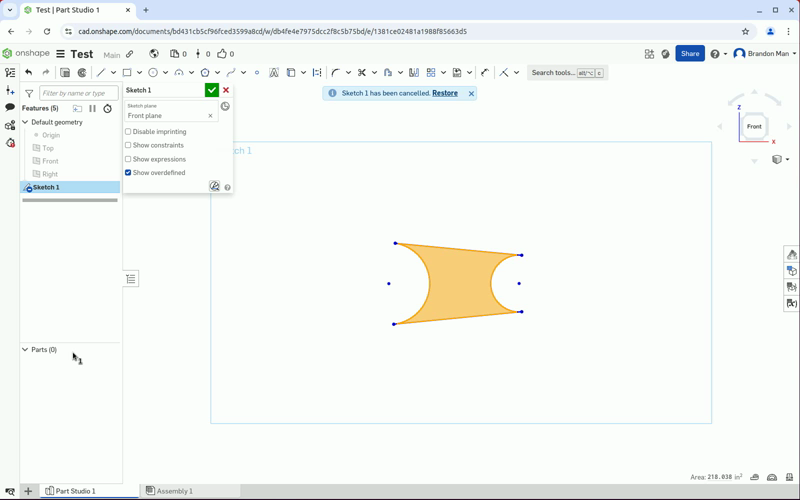
key(shift+y)
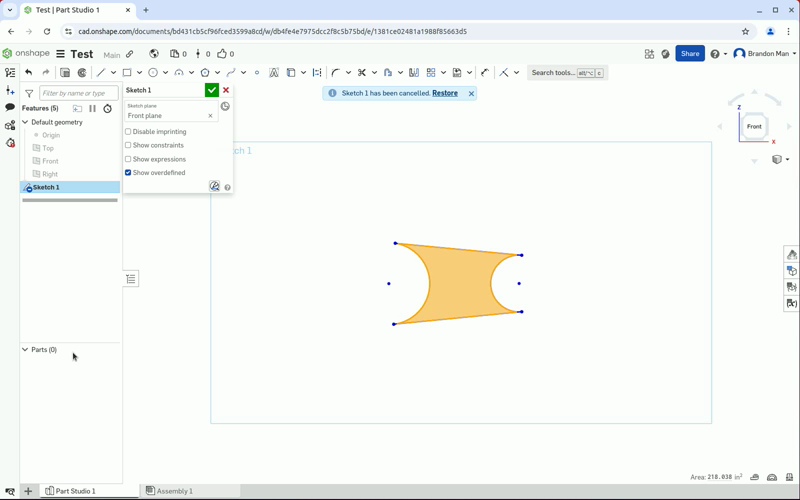
key(shift+e)
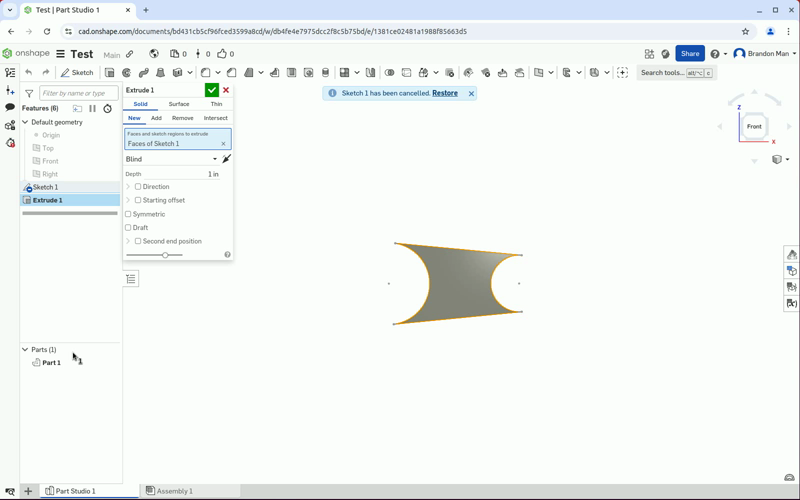
mouse_move(143, 106)
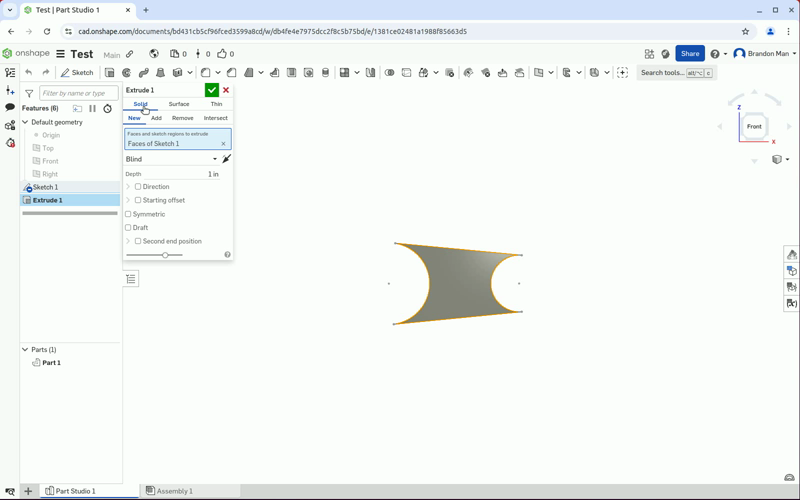
click(143, 106)
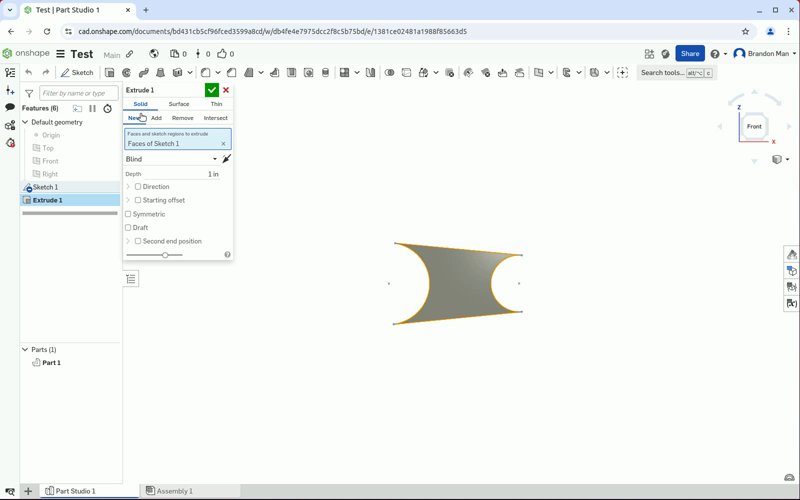
mouse_move(137, 120)
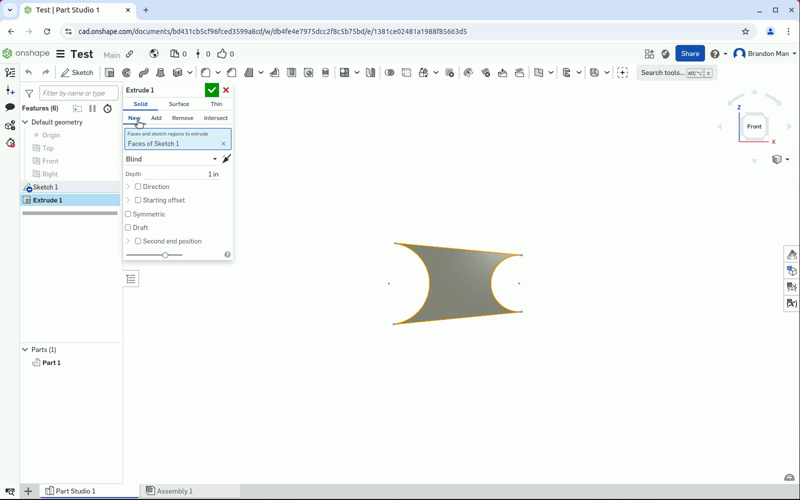
click(137, 120)
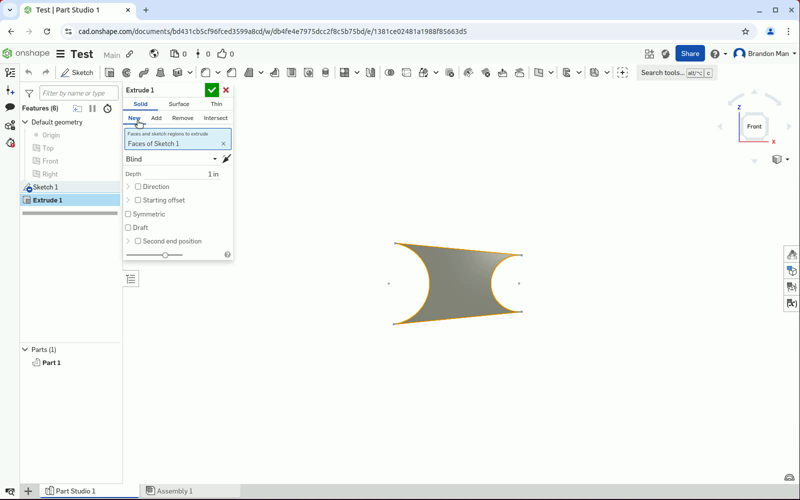
key(tab, 4)
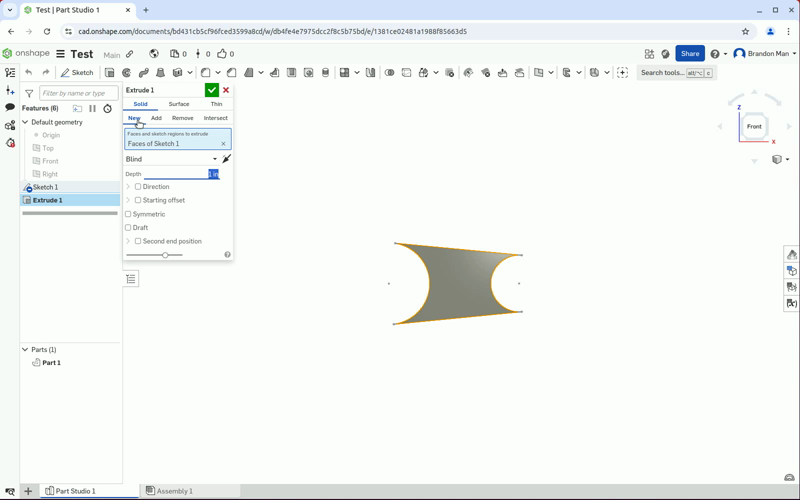
text(2.166)
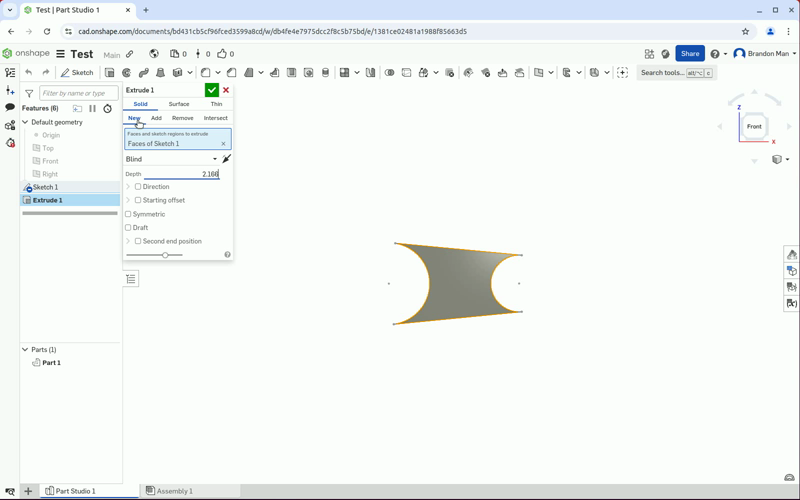
key(tab, 3)
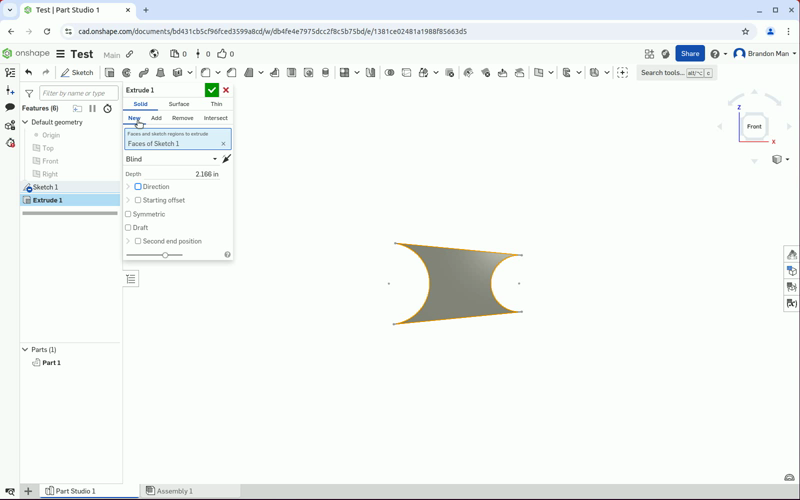
key(tab, 2)
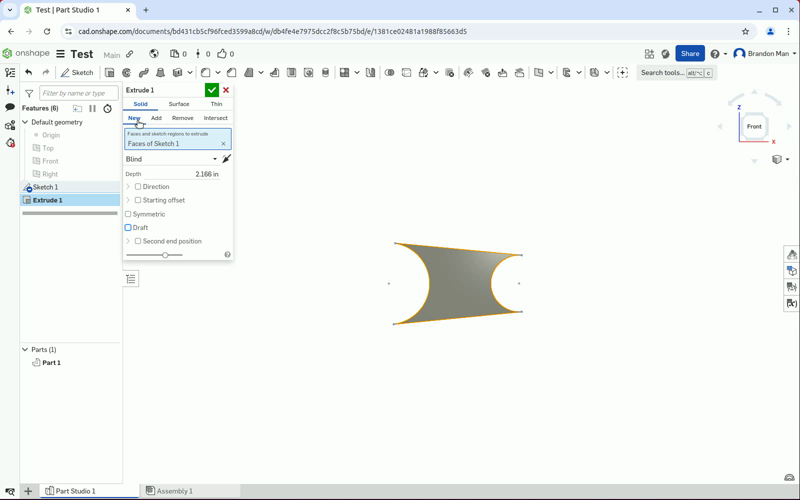
key(space)
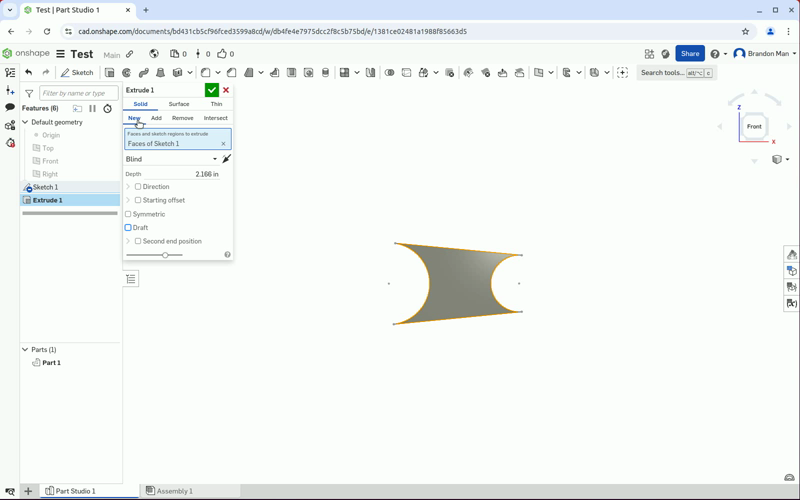
key(tab, 3)
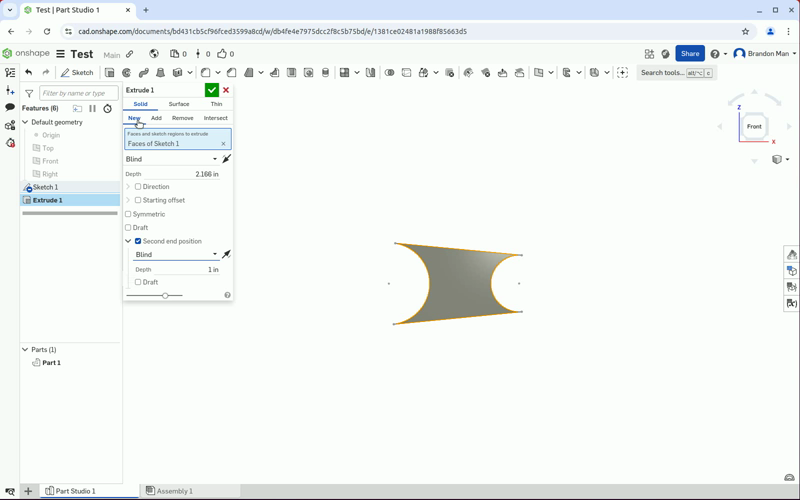
text(22.386)
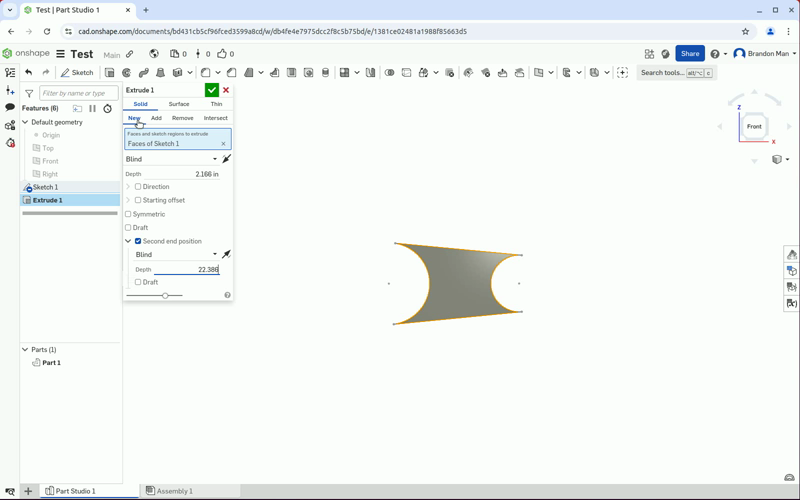
key(enter)
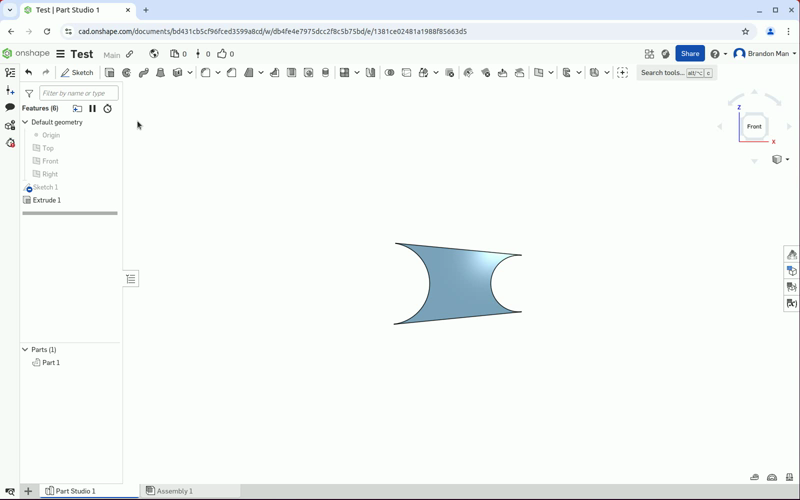
key(shift+h)
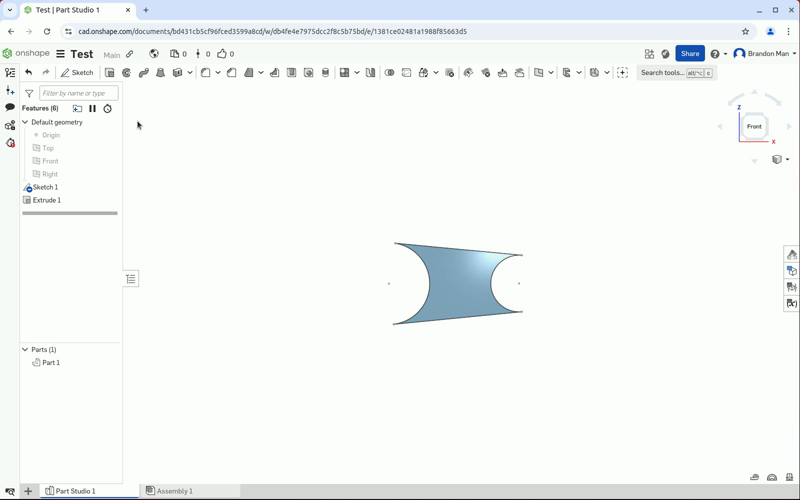
key(shift+h)
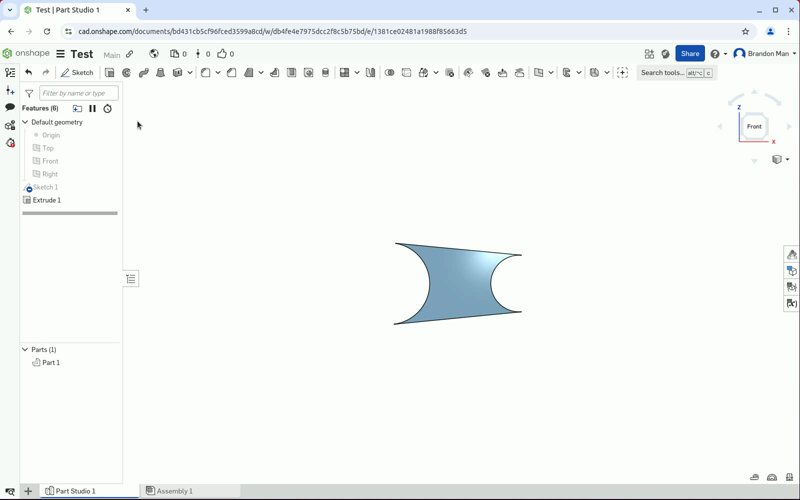
mouse_move(73, 189)
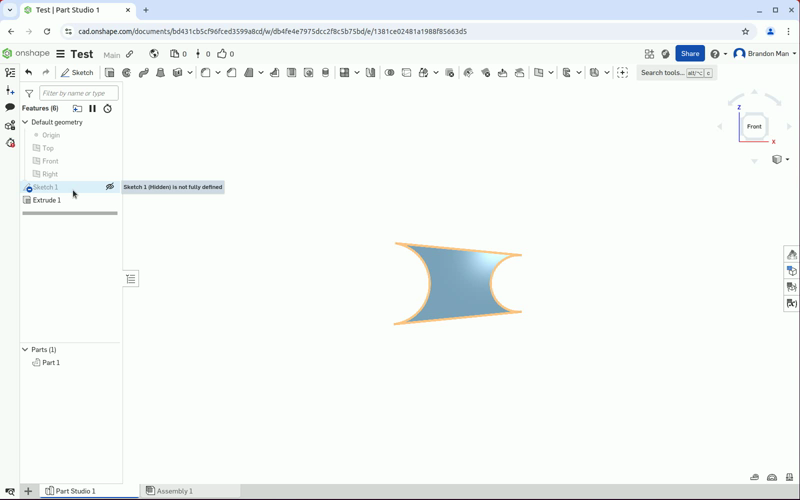
click(73, 189)
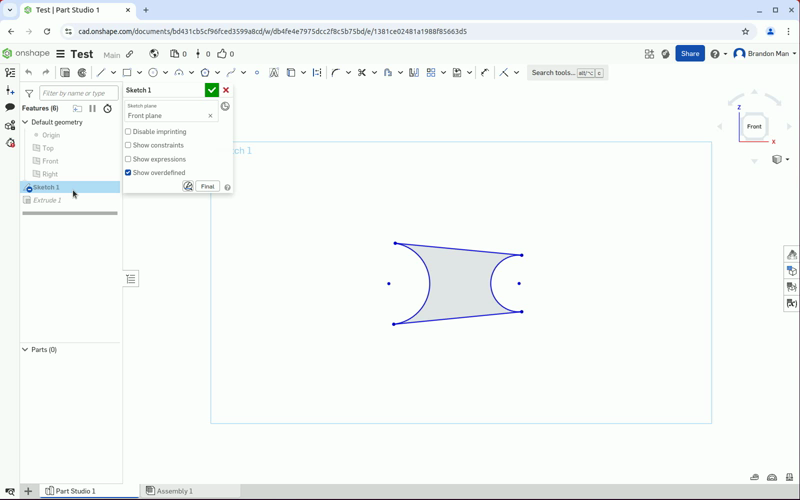
mouse_move(229, 92)
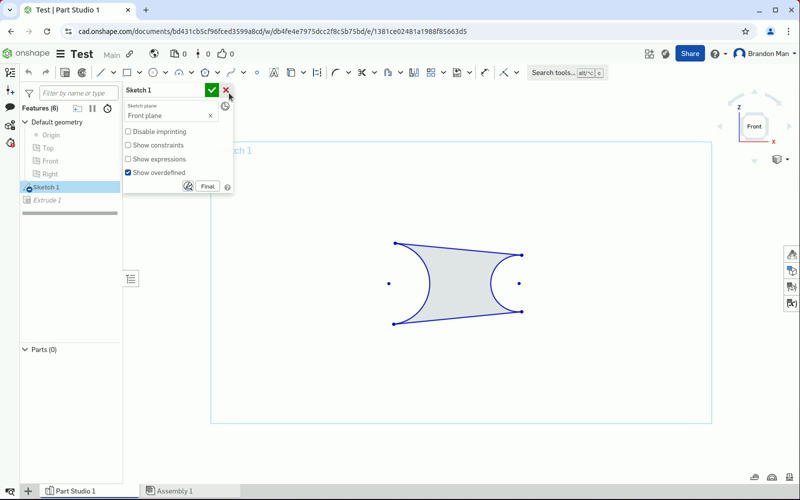
click(229, 92)
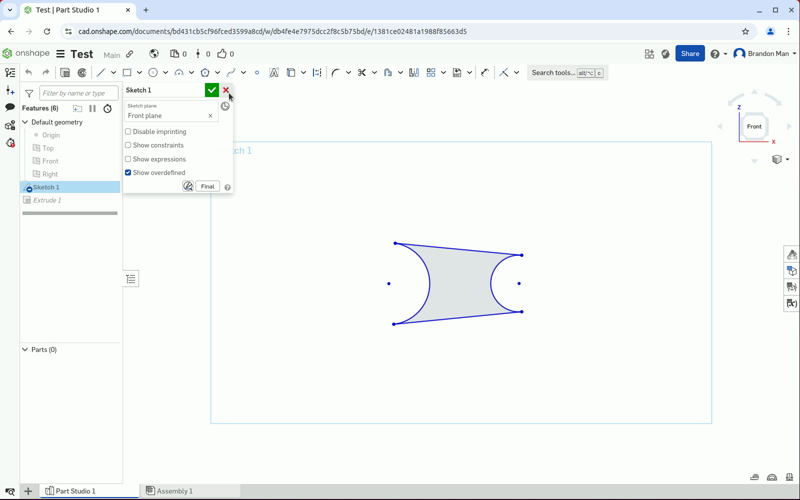
key(shift+s)
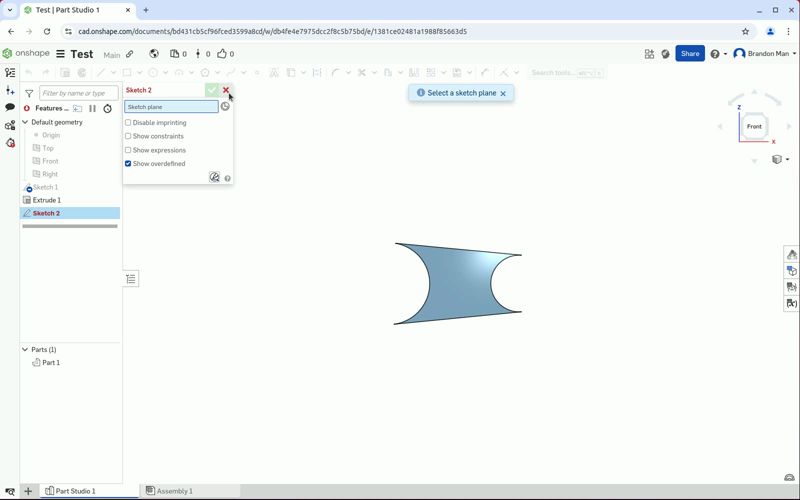
mouse_move(73, 163)
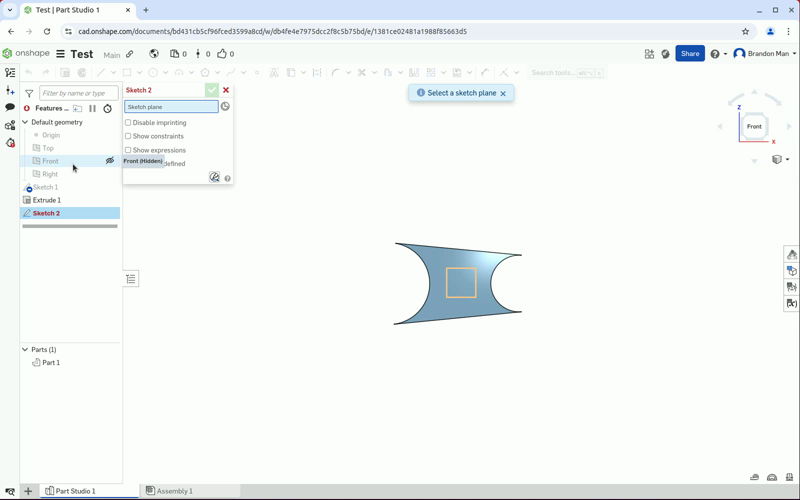
click(73, 163)
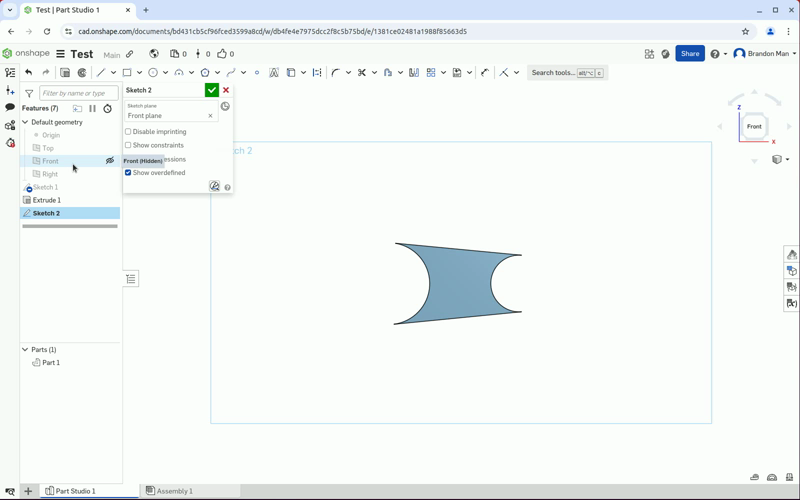
mouse_move(73, 352)
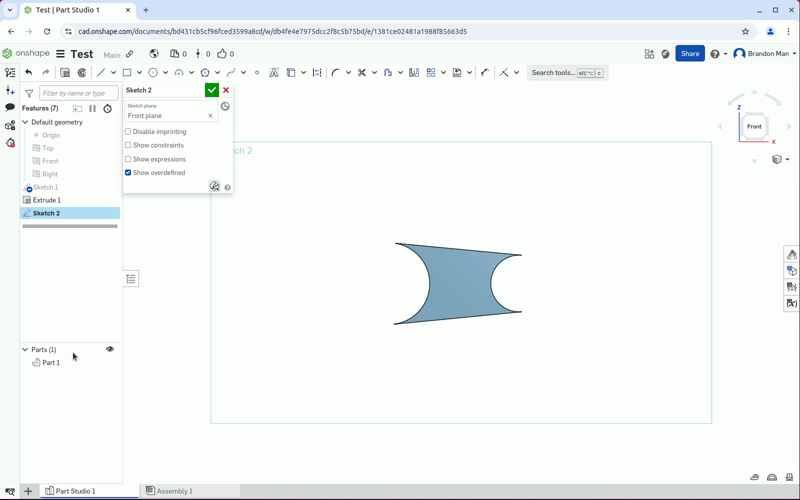
key(y)
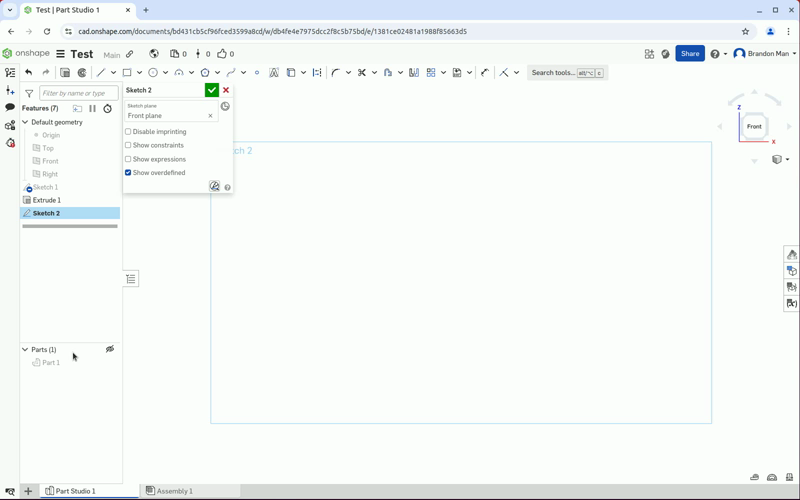
key(a)
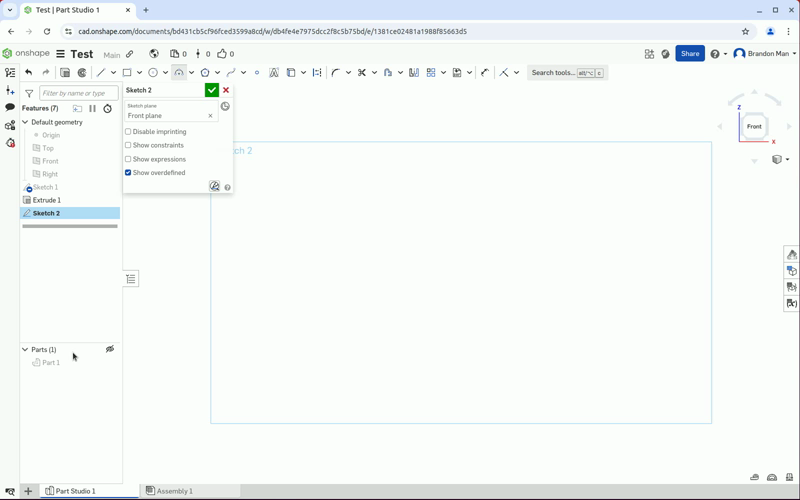
key_down(shift)
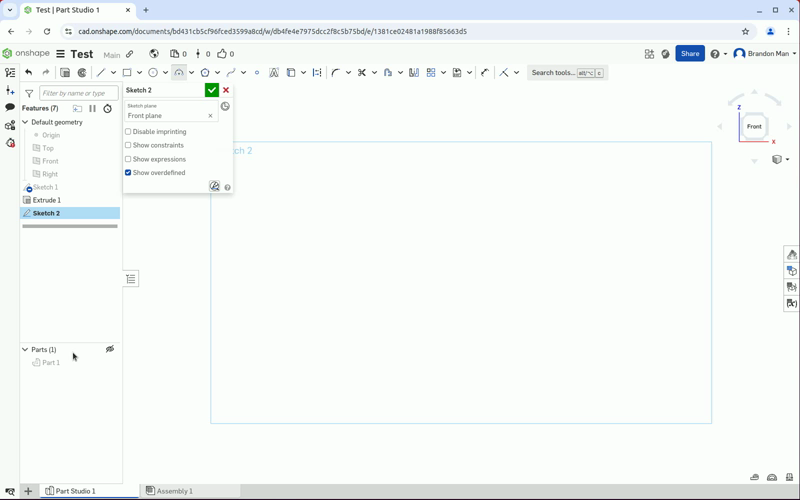
mouse_move(390, 241)
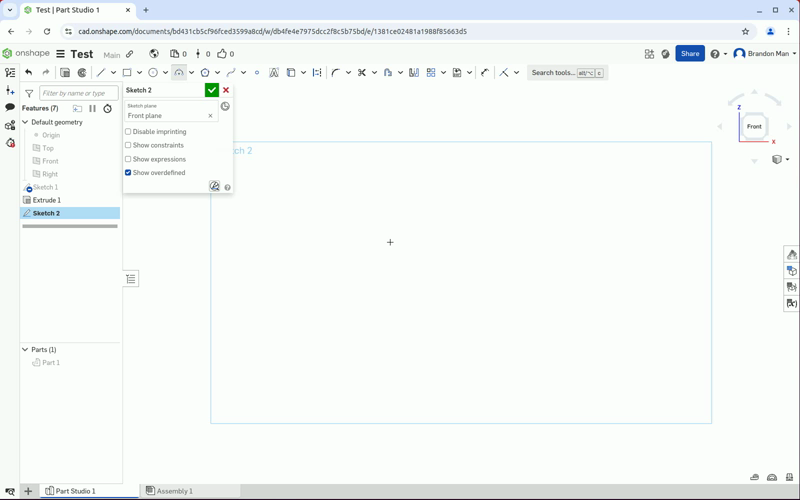
click(390, 241)
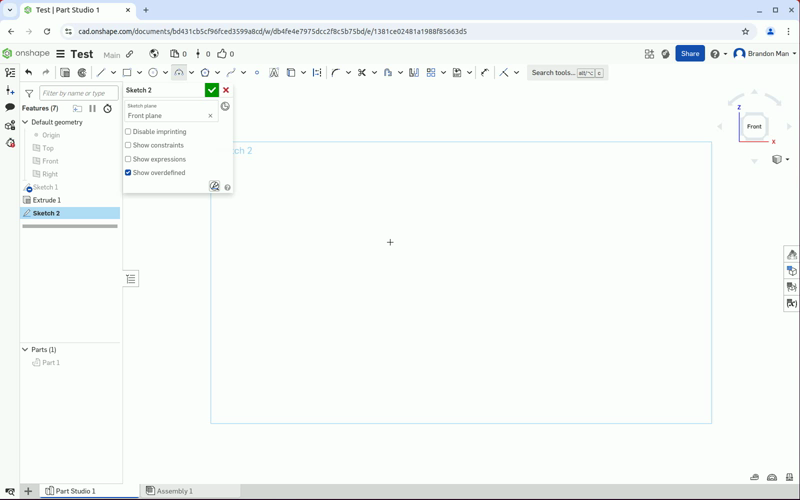
key_up(shift)
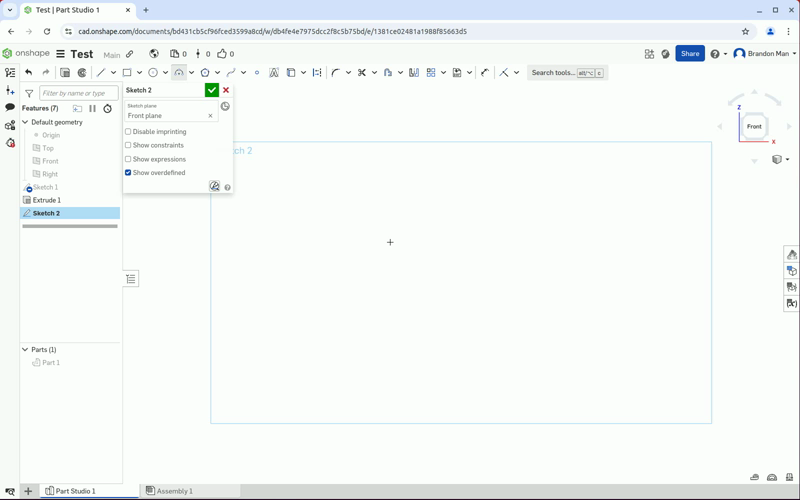
key_down(shift)
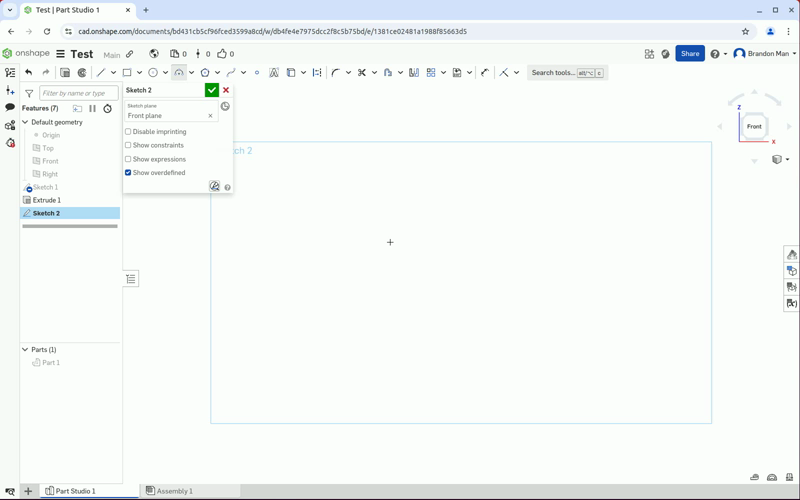
mouse_move(392, 324)
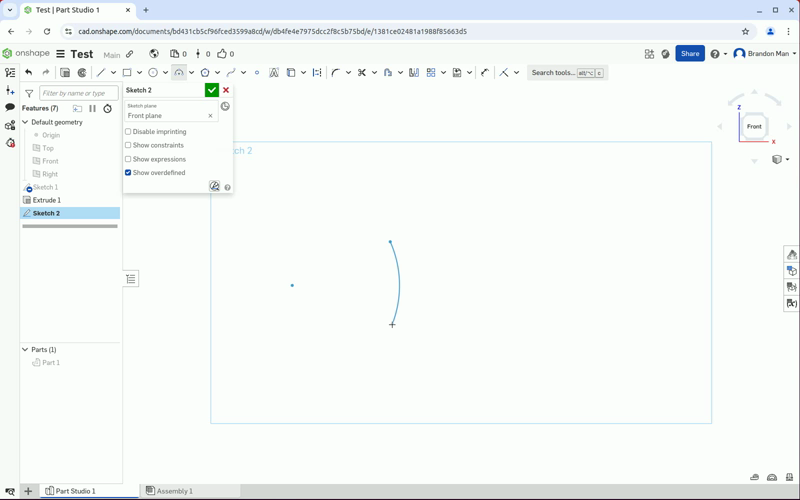
click(392, 324)
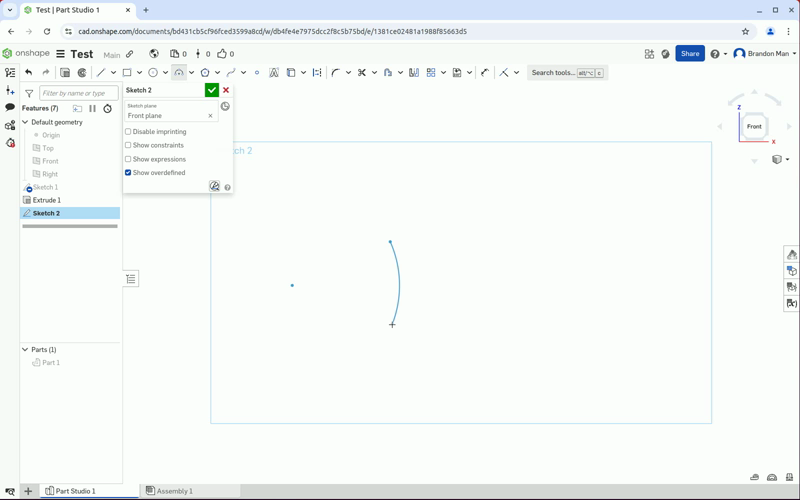
mouse_move(347, 284)
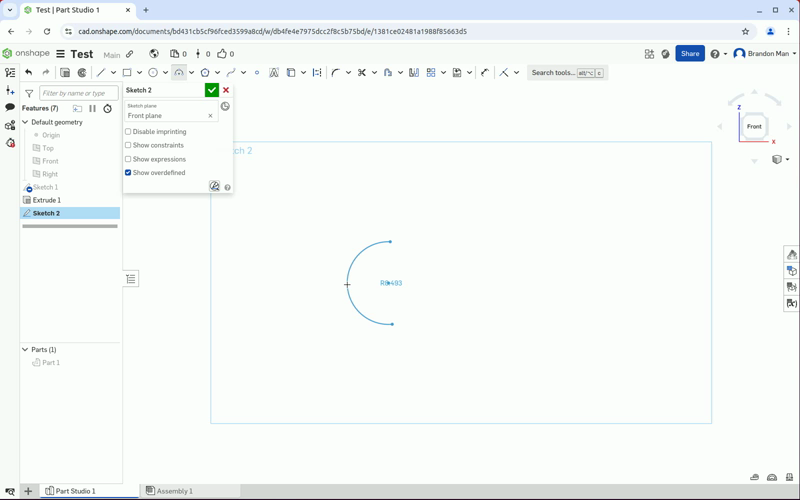
click(347, 284)
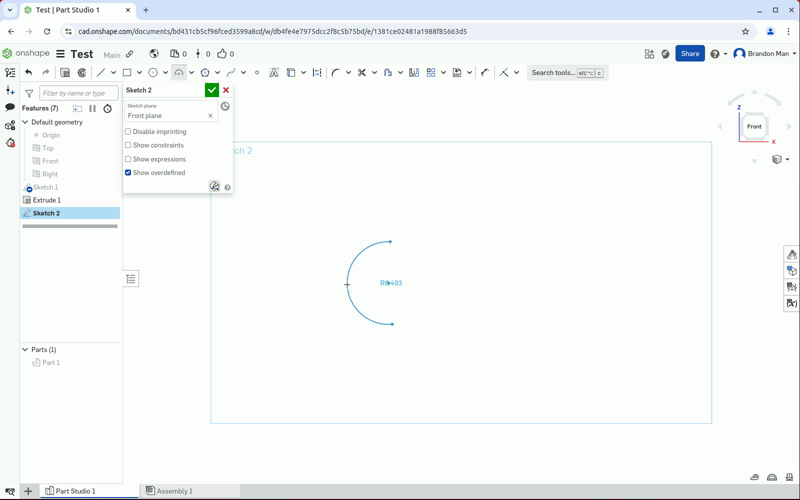
key_up(shift)
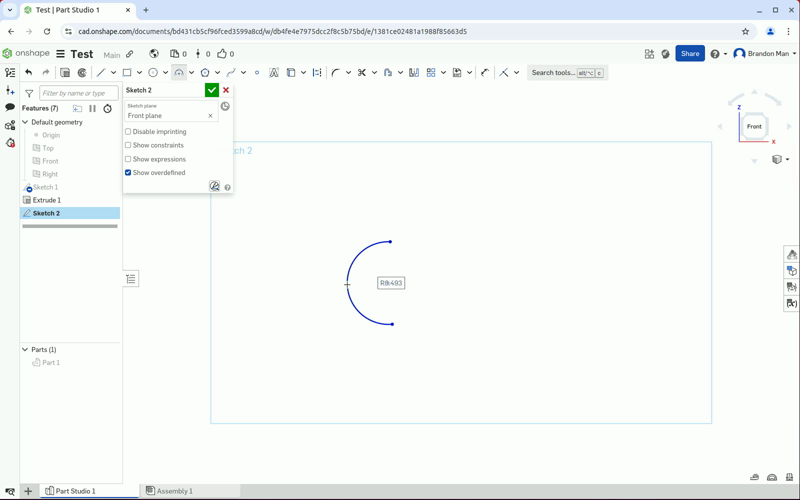
key(esc)
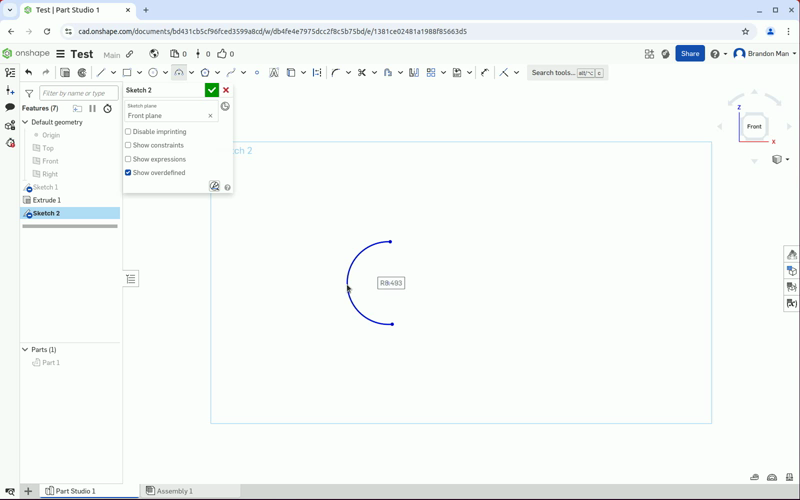
key(l)
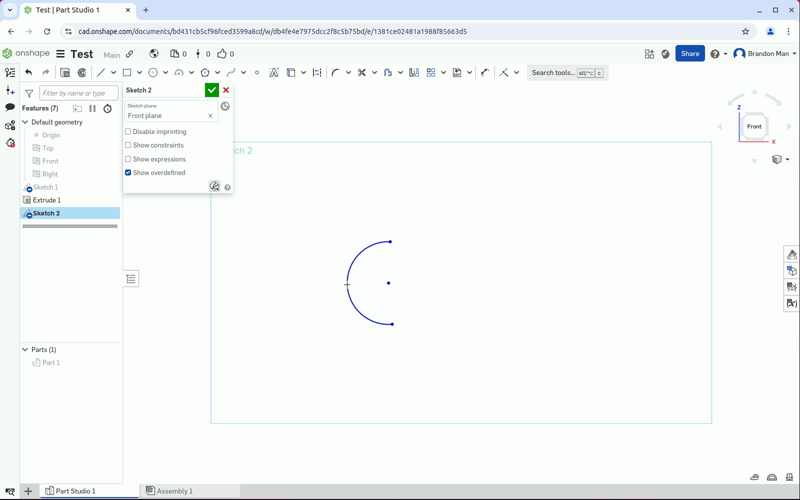
mouse_move(392, 324)
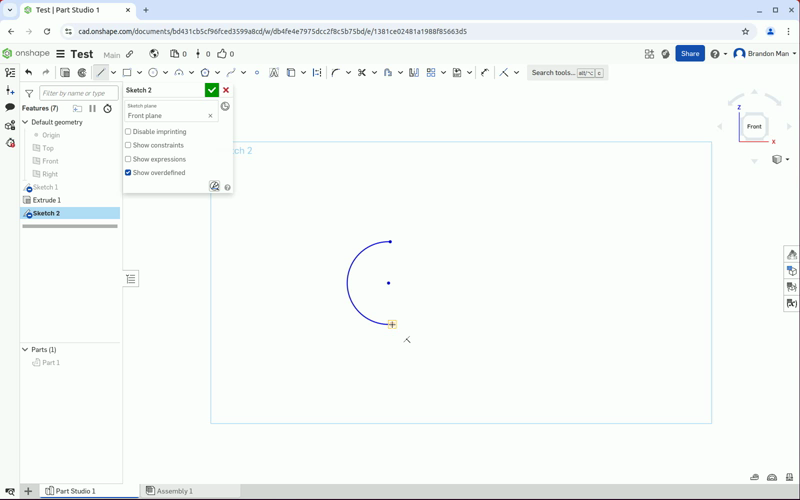
click(392, 324)
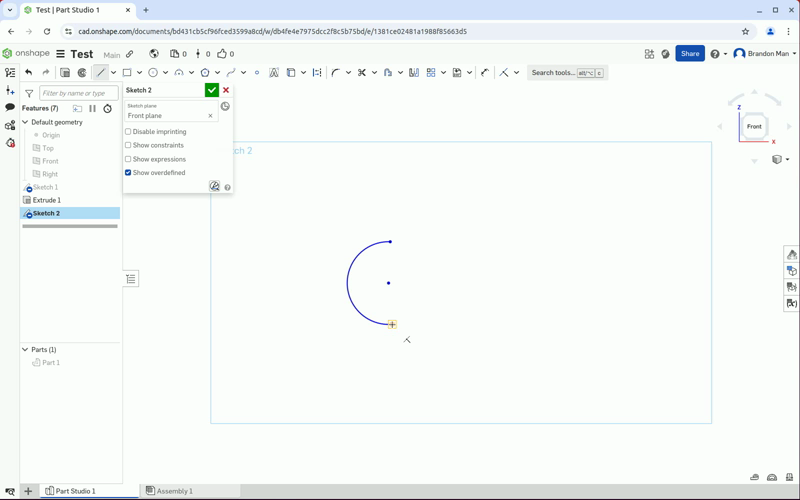
key_down(shift)
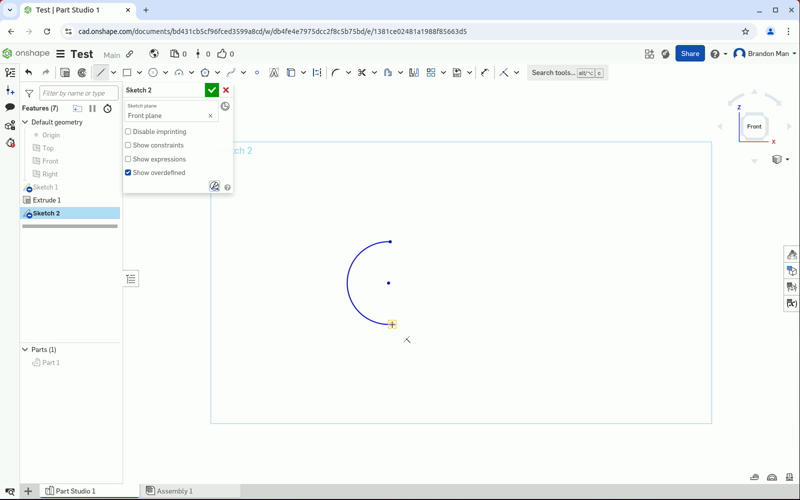
mouse_move(422, 324)
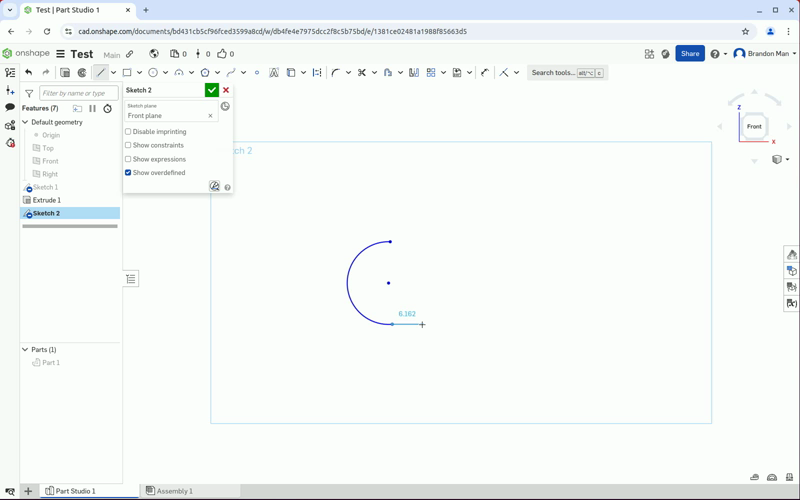
mouse_move(393, 324)
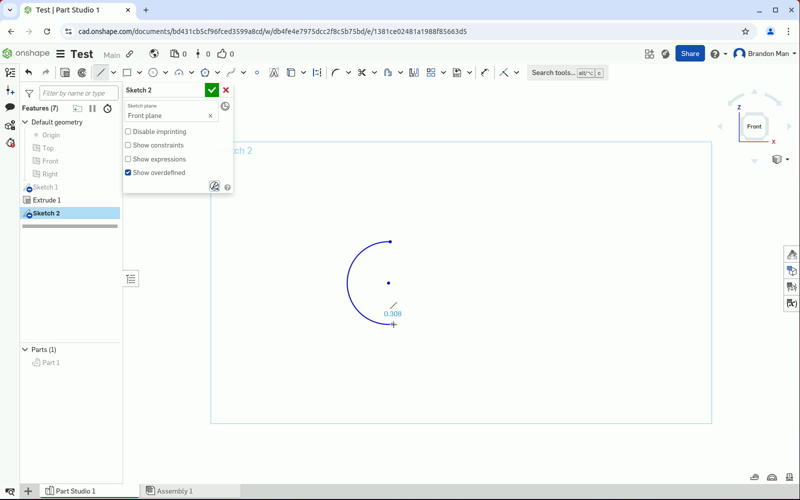
scroll(6)
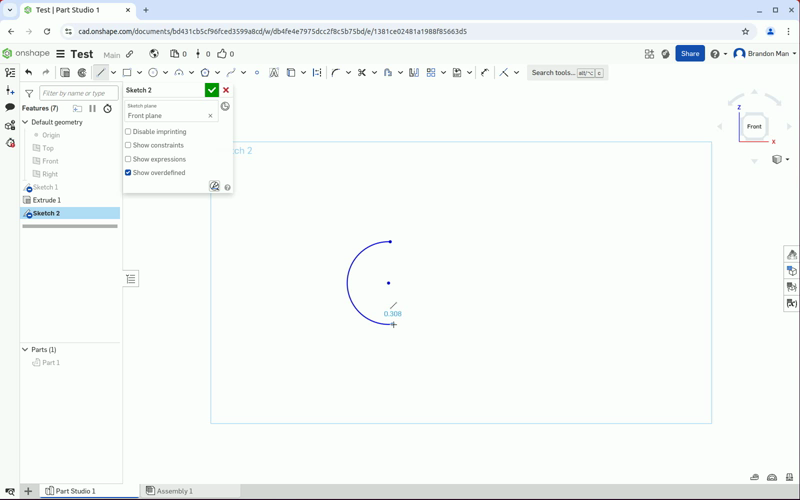
scroll(6)
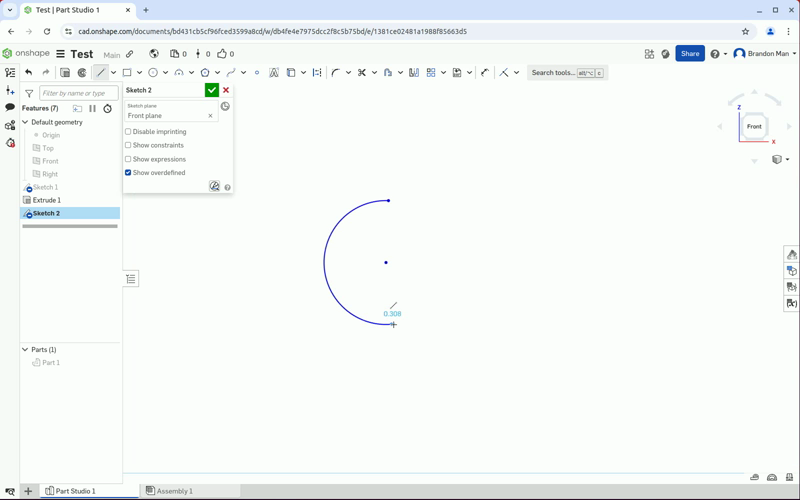
scroll(6)
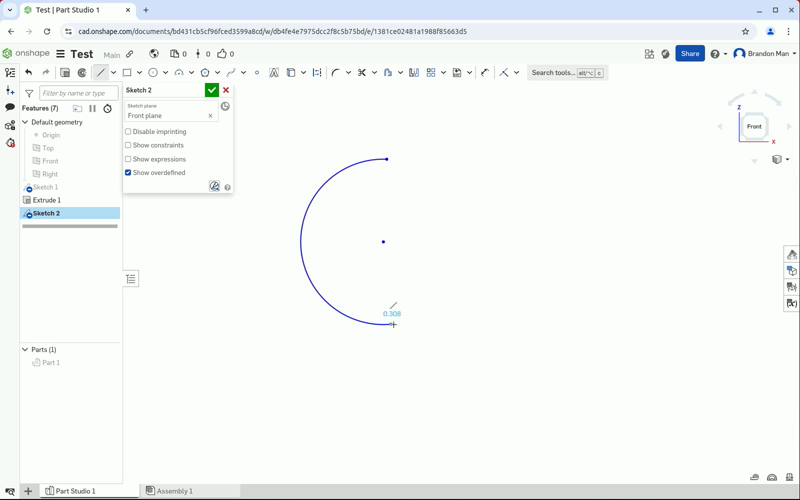
scroll(6)
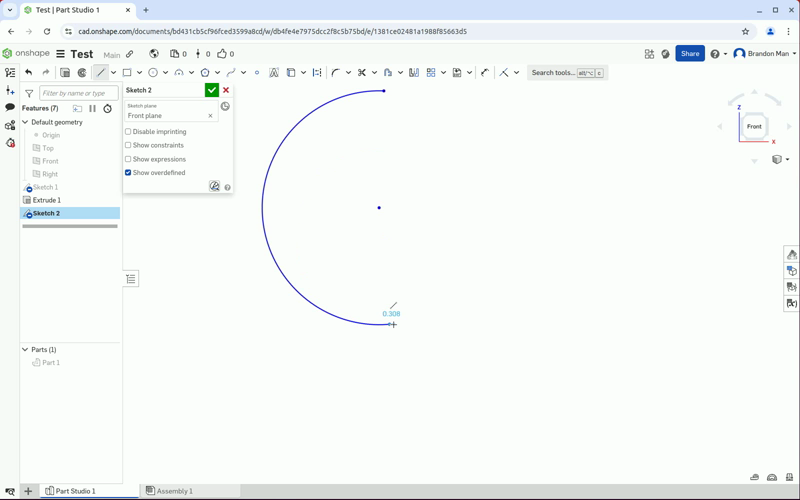
scroll(6)
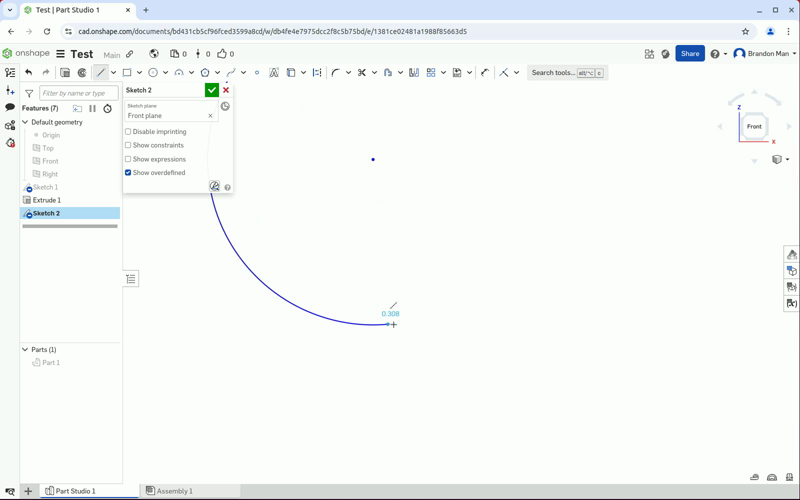
scroll(6)
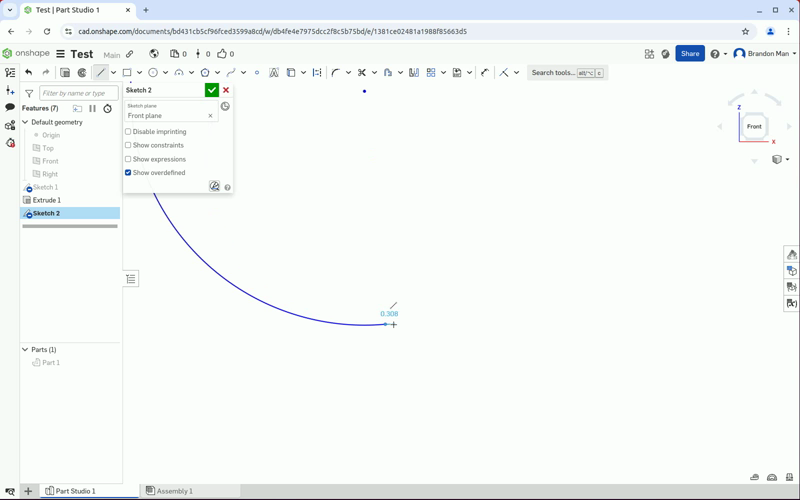
scroll(6)
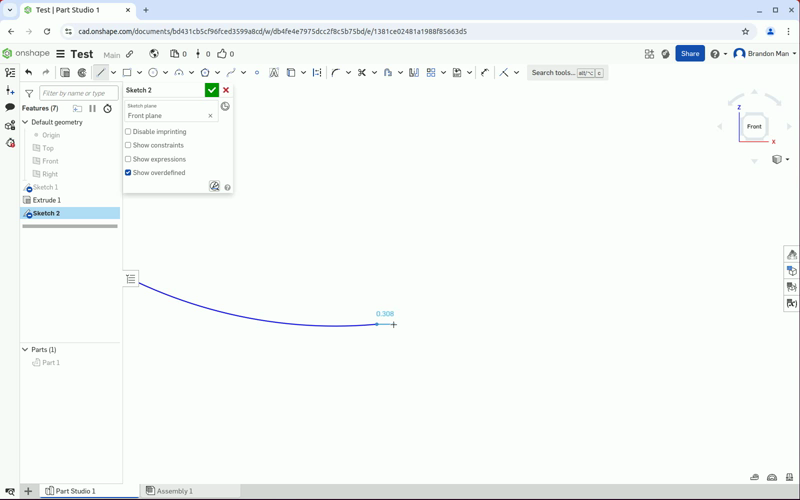
click(393, 324)
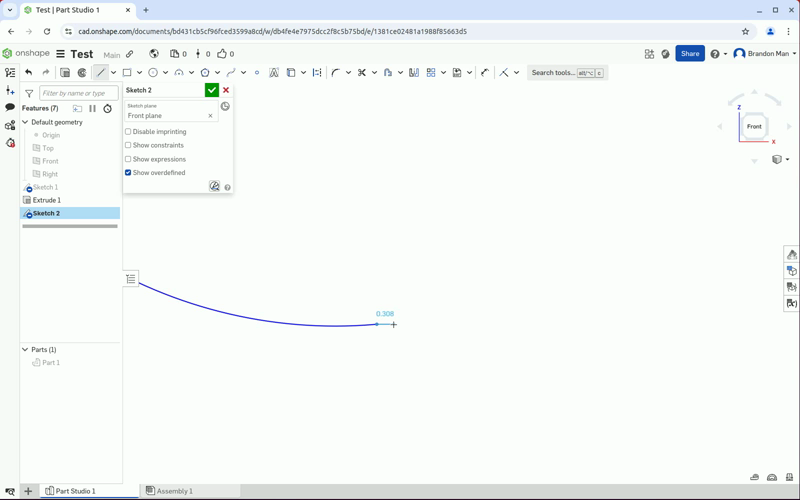
scroll(-6)
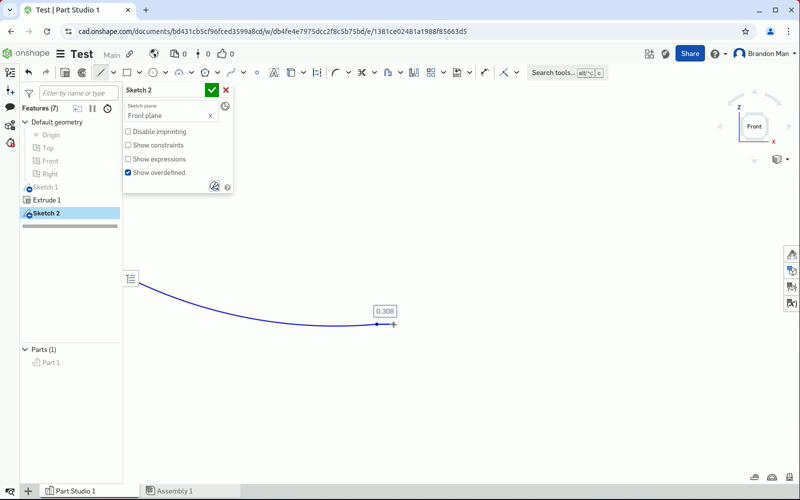
scroll(-6)
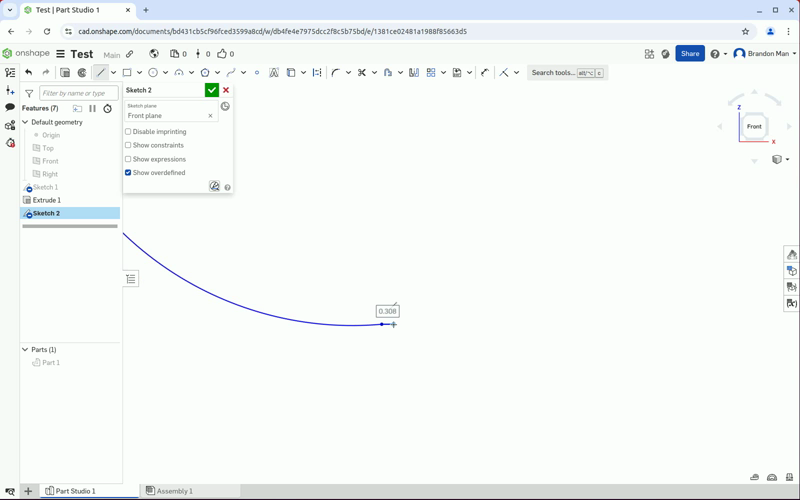
scroll(-6)
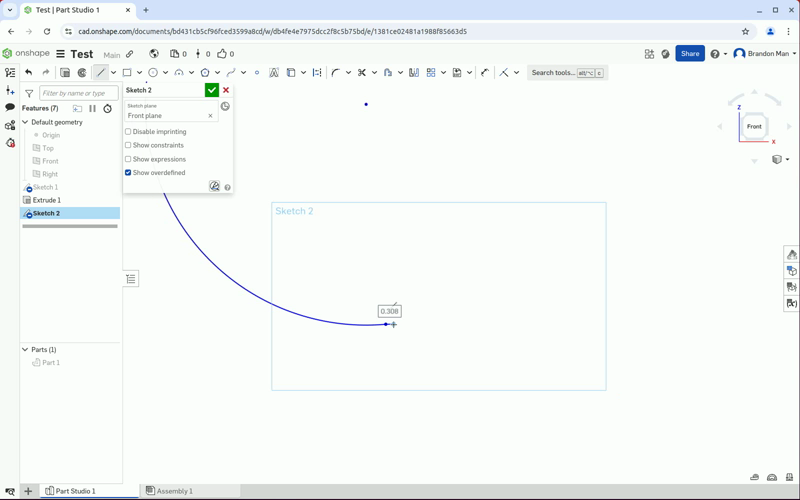
scroll(-6)
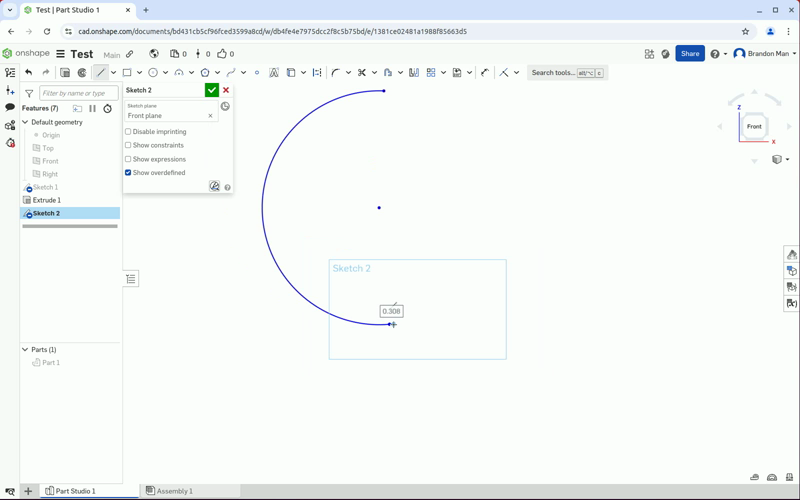
scroll(-6)
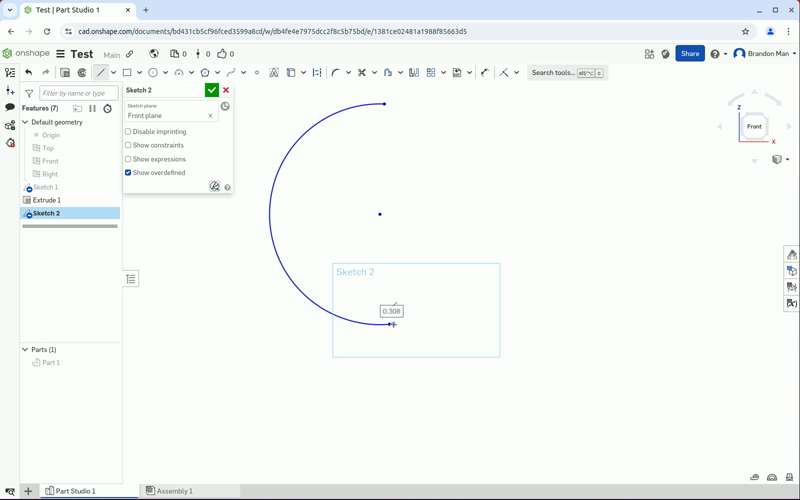
scroll(-6)
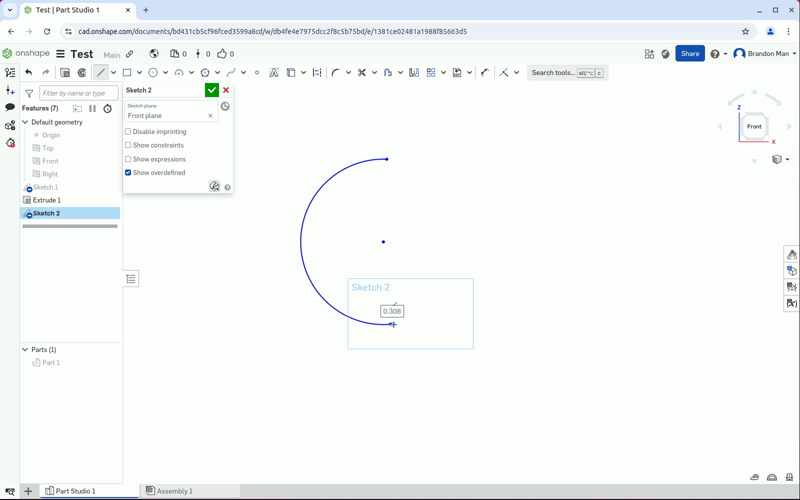
scroll(-6)
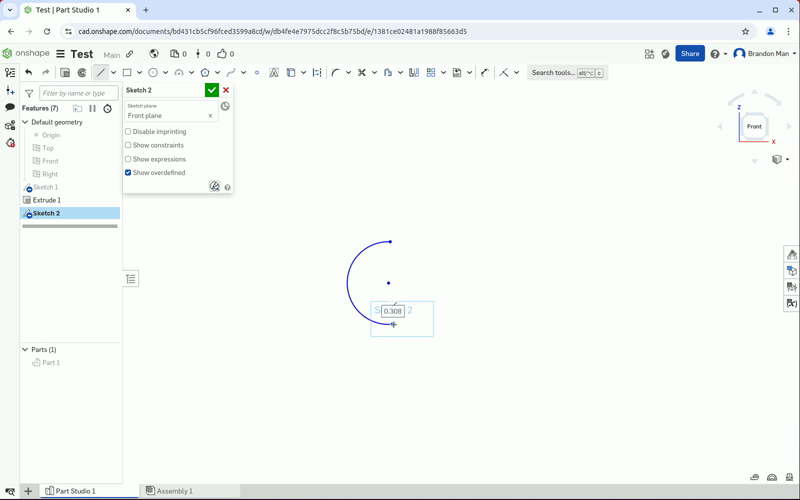
key_up(shift)
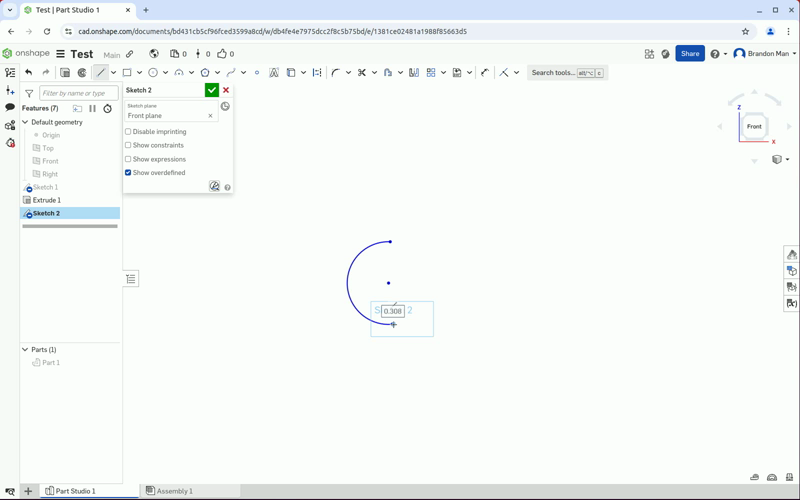
key(esc)
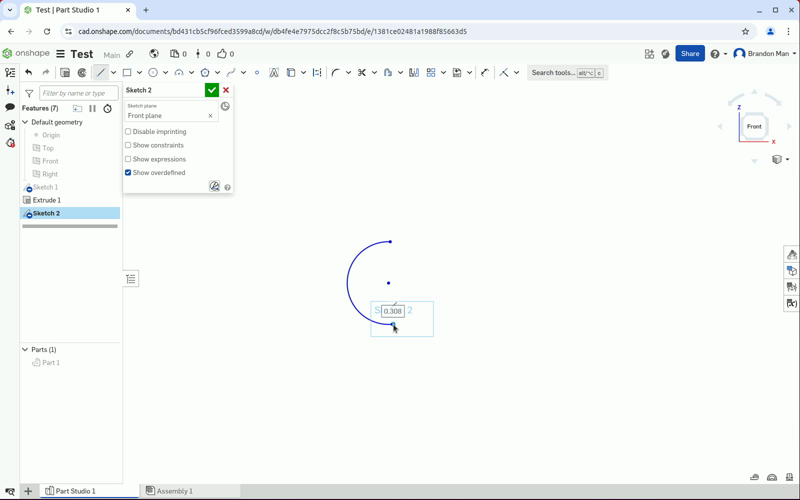
key(a)
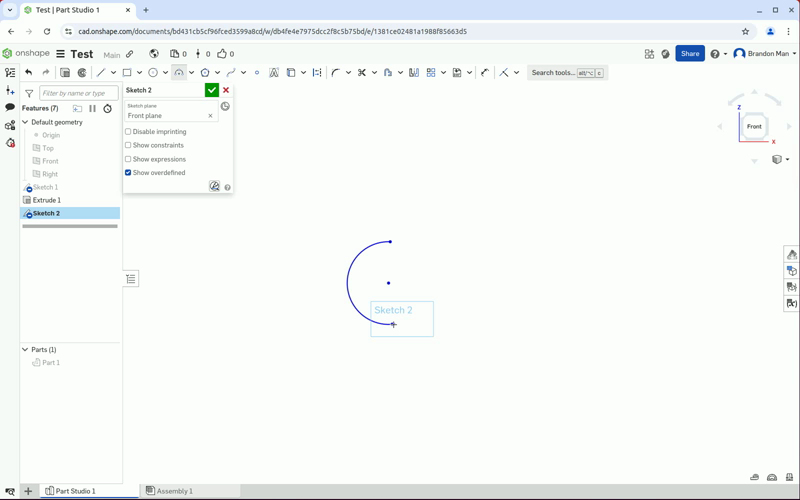
mouse_move(393, 324)
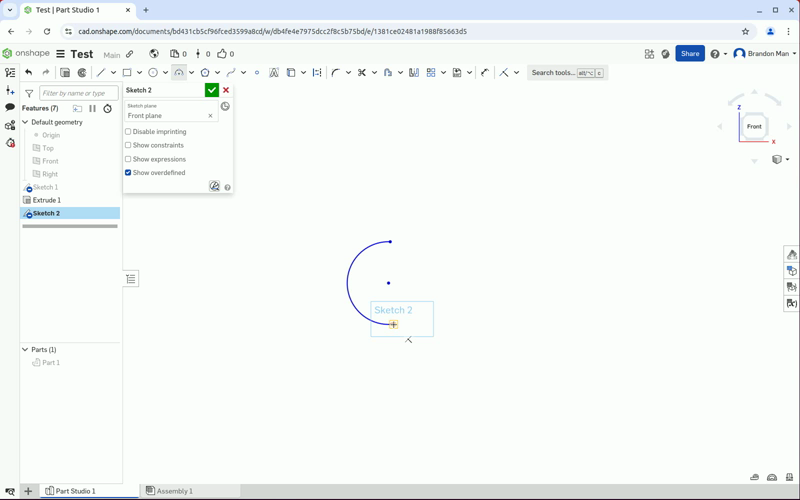
scroll(6)
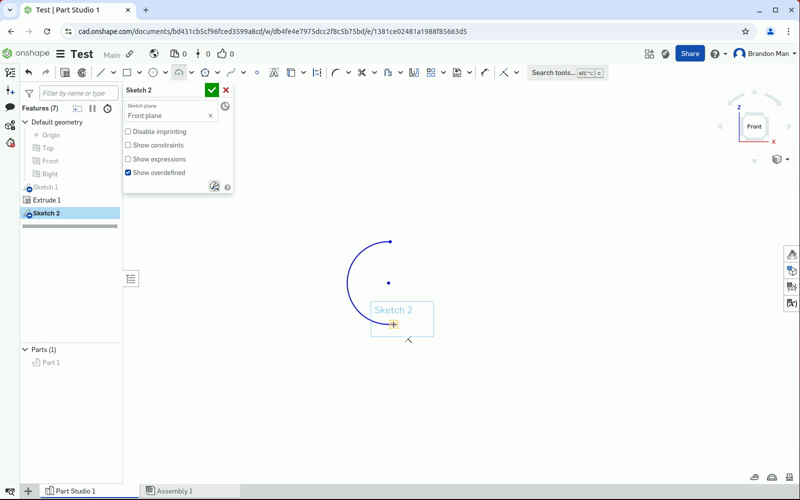
scroll(6)
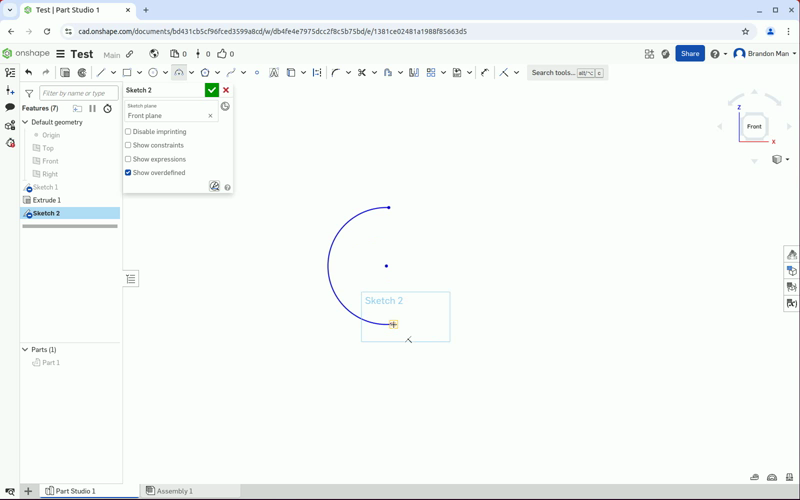
scroll(6)
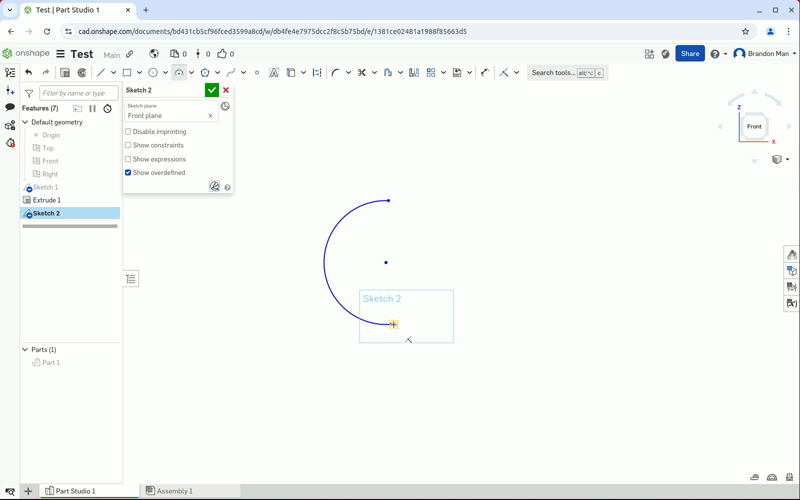
scroll(6)
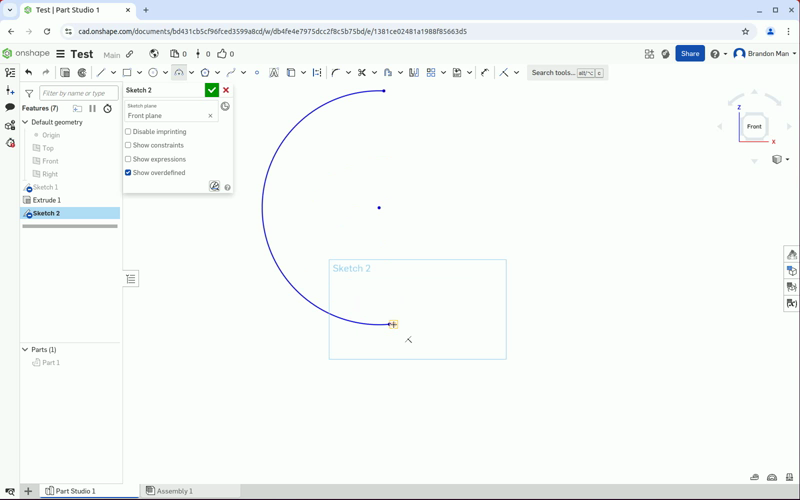
scroll(6)
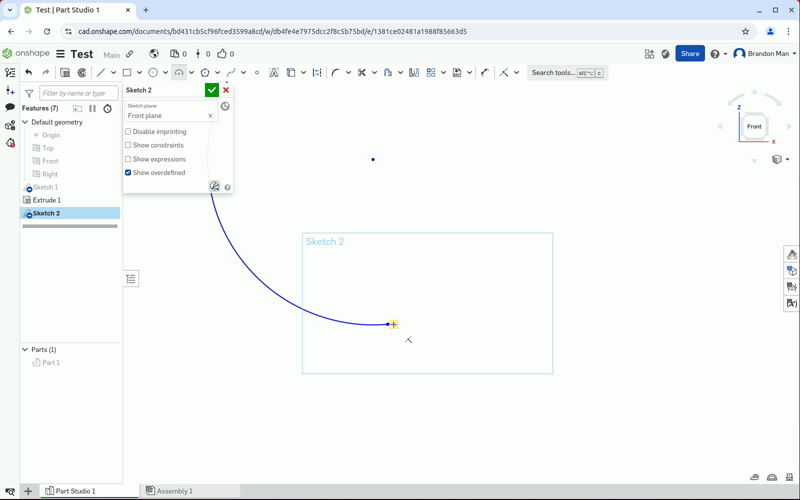
scroll(6)
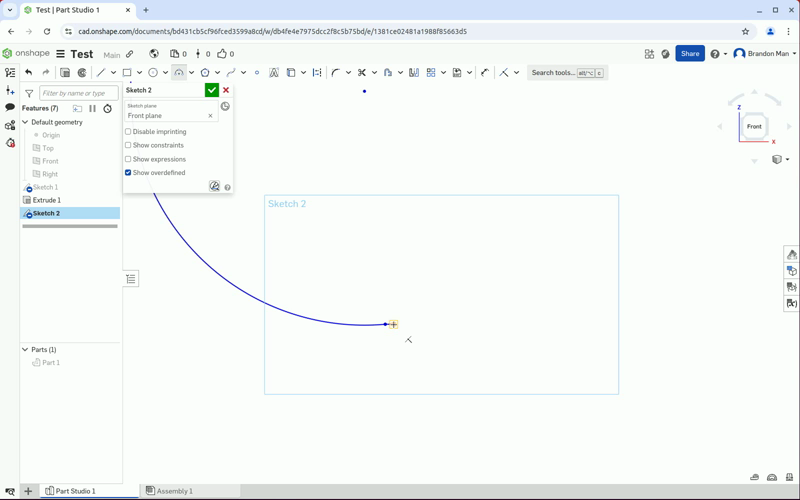
scroll(6)
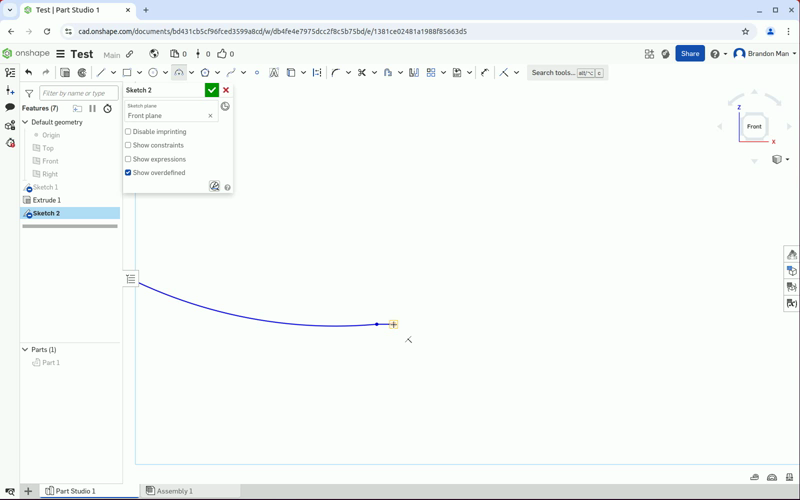
click(393, 324)
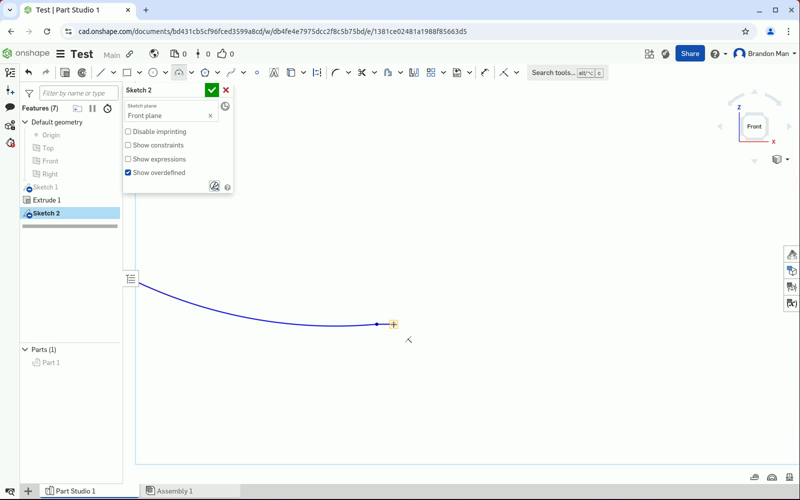
scroll(-6)
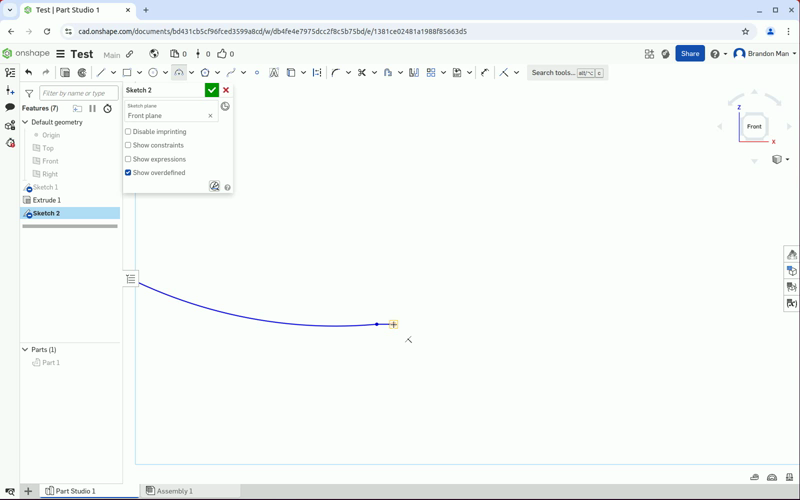
scroll(-6)
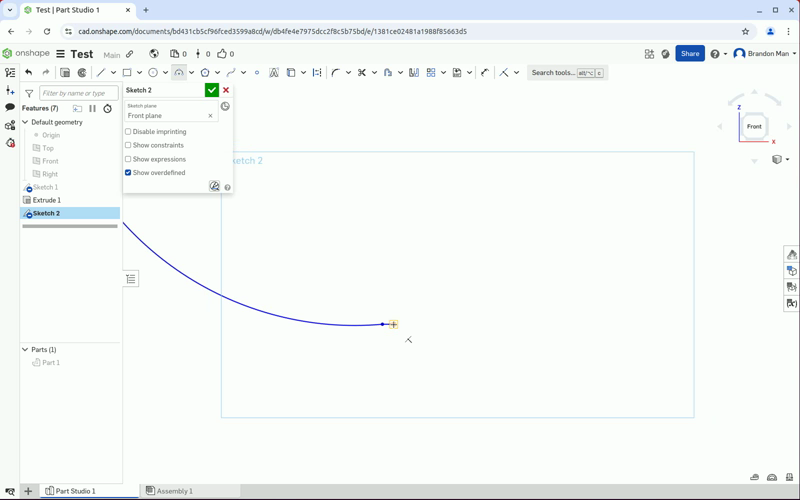
scroll(-6)
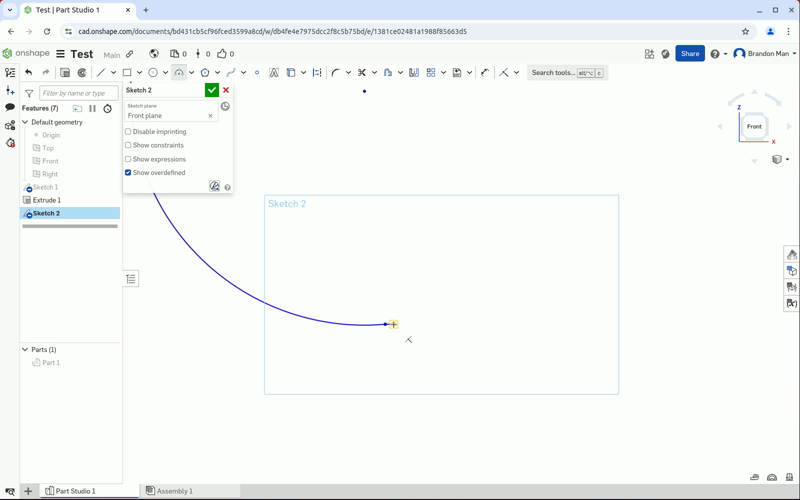
scroll(-6)
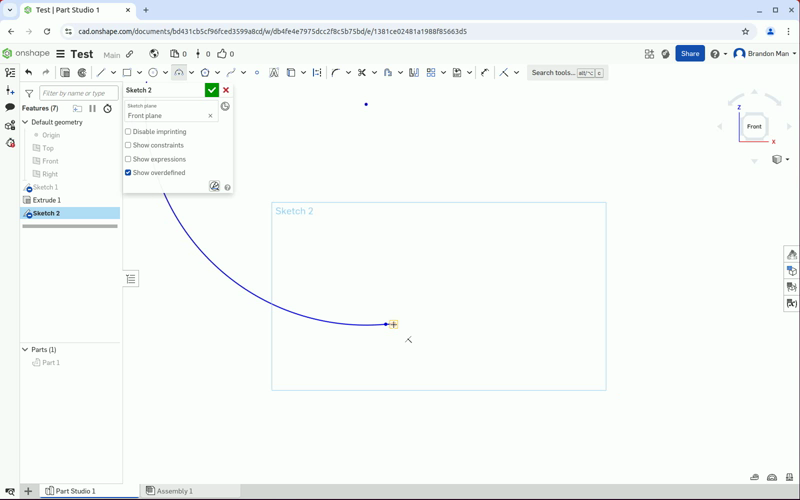
scroll(-6)
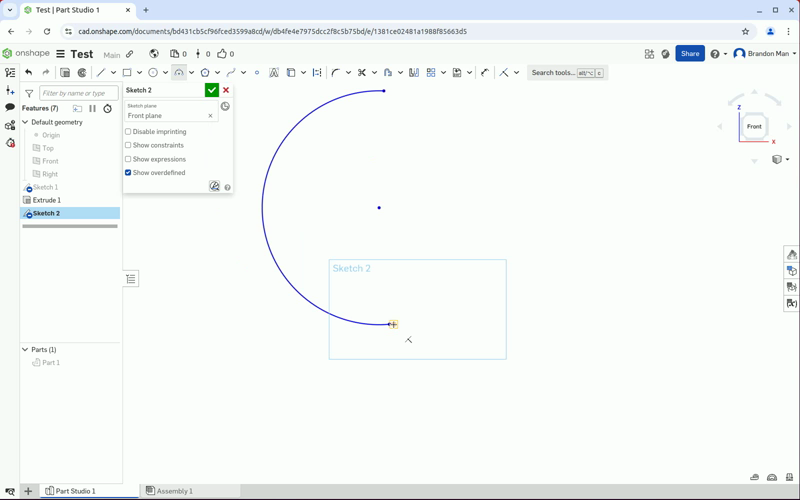
scroll(-6)
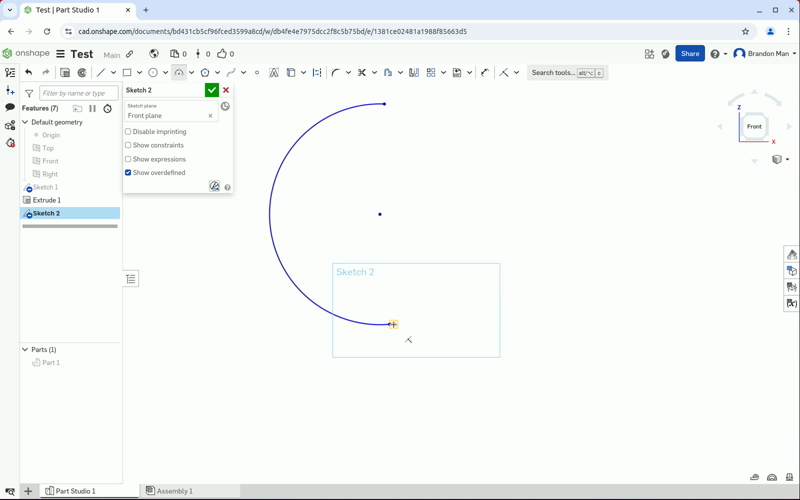
scroll(-6)
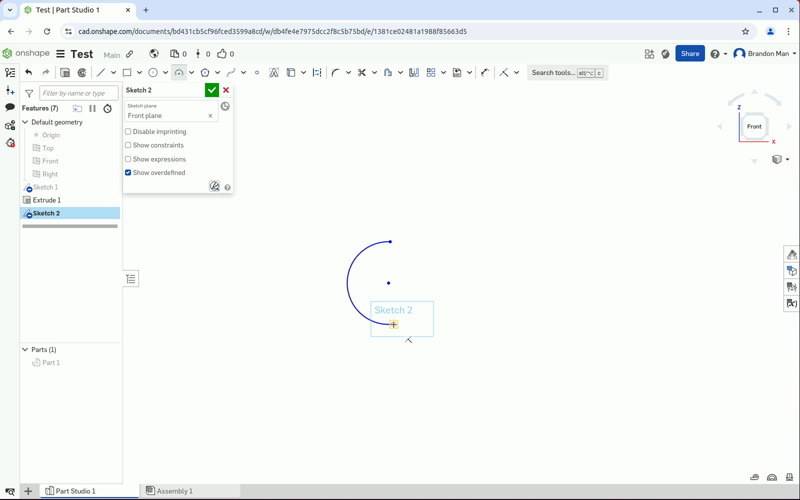
key_down(shift)
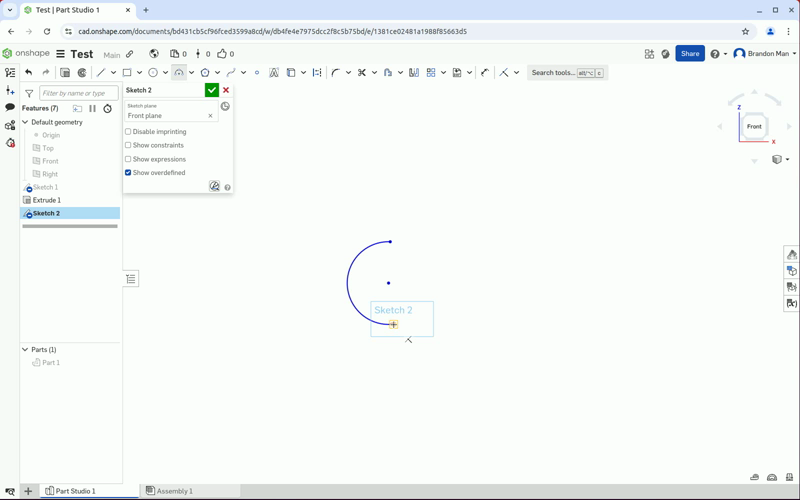
mouse_move(395, 242)
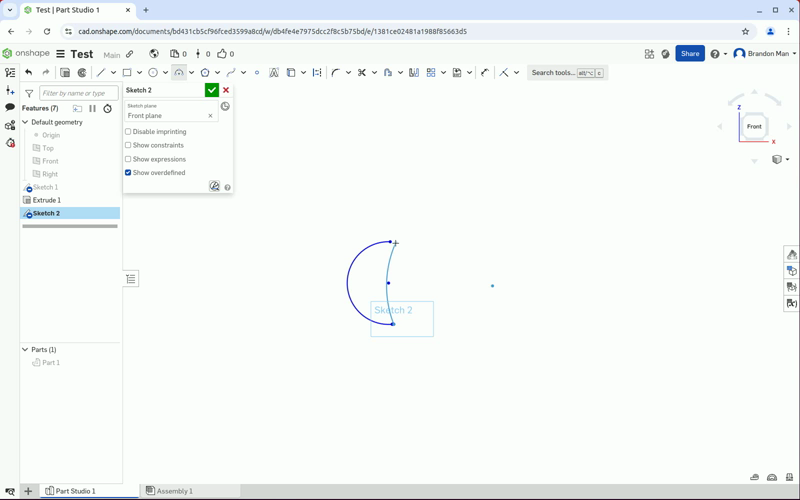
click(395, 242)
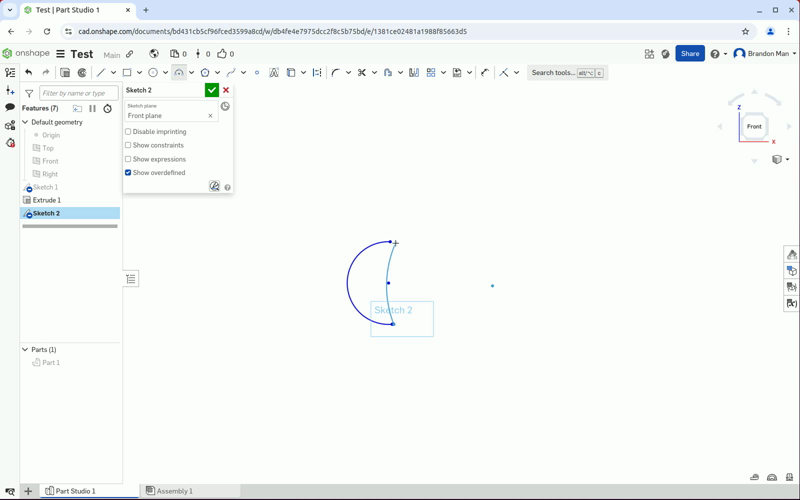
mouse_move(430, 284)
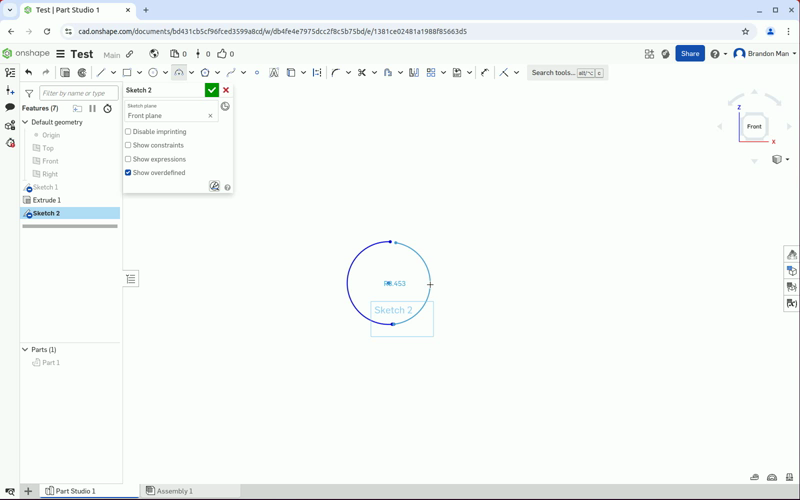
click(430, 284)
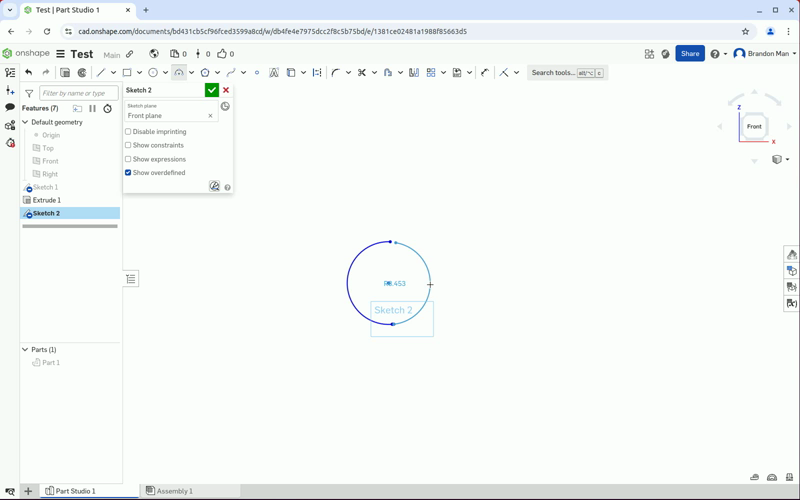
key_up(shift)
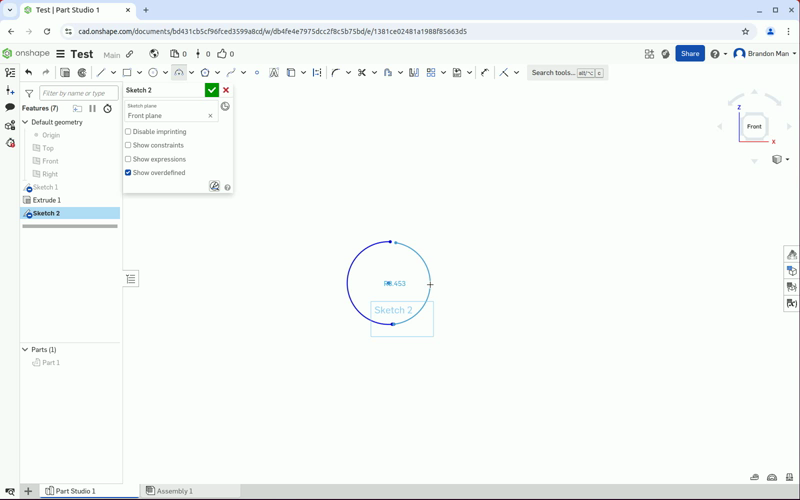
key(esc)
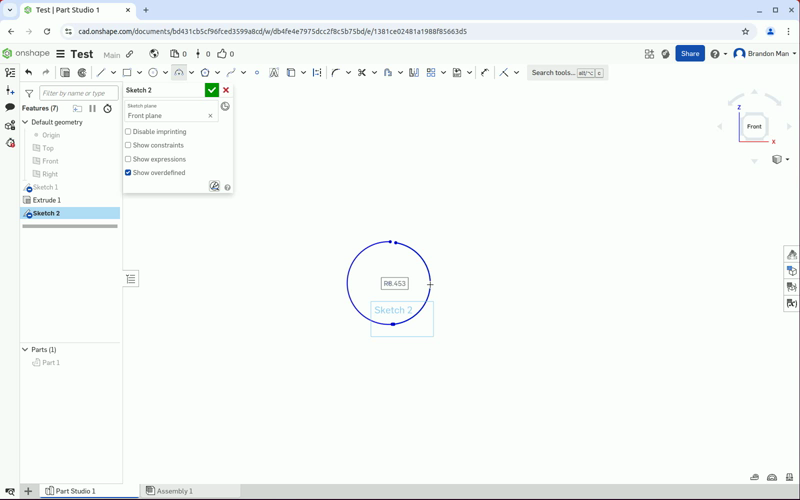
key(l)
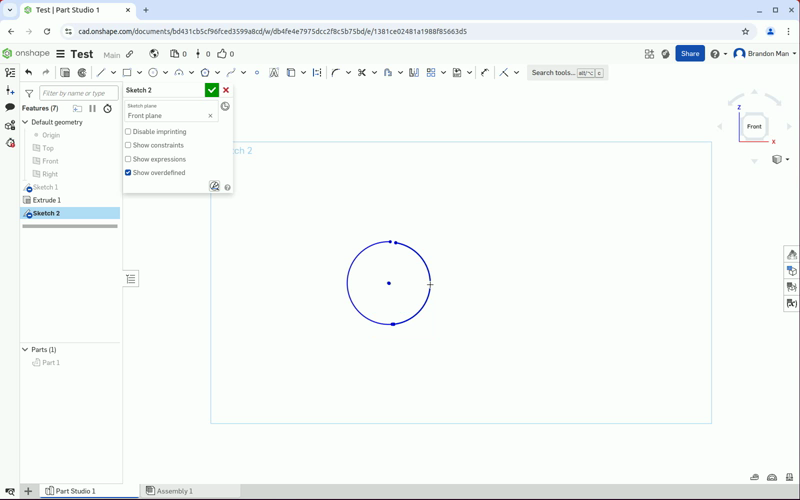
mouse_move(395, 242)
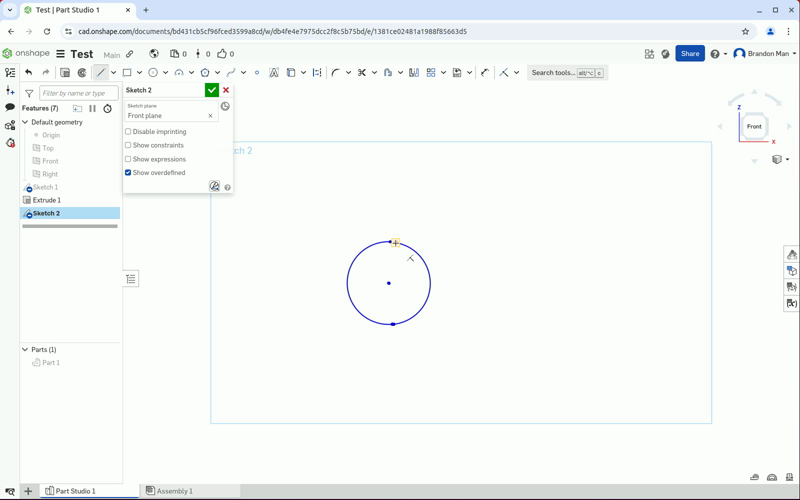
click(395, 242)
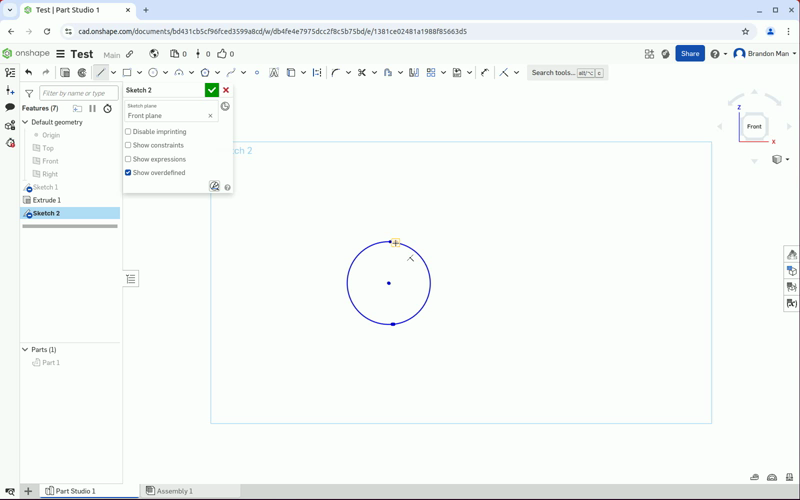
mouse_move(425, 242)
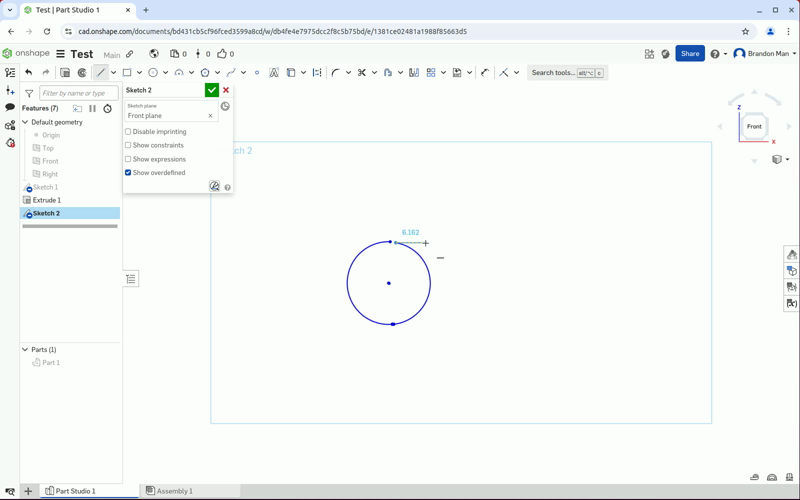
key_down(shift)
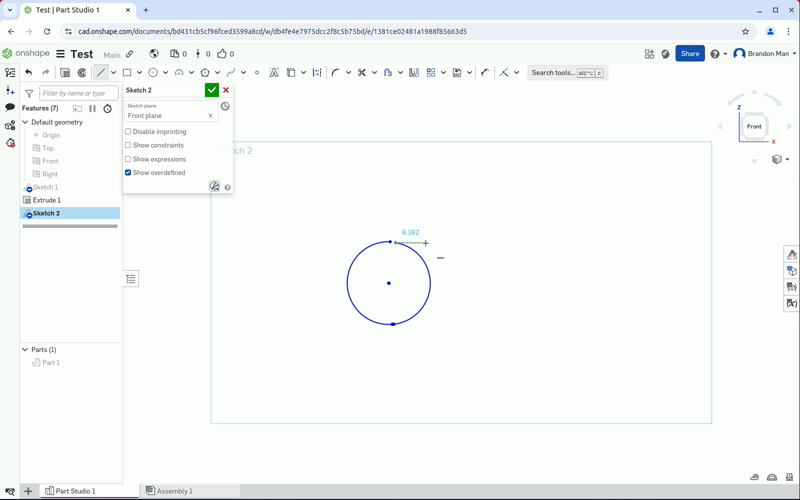
mouse_move(390, 241)
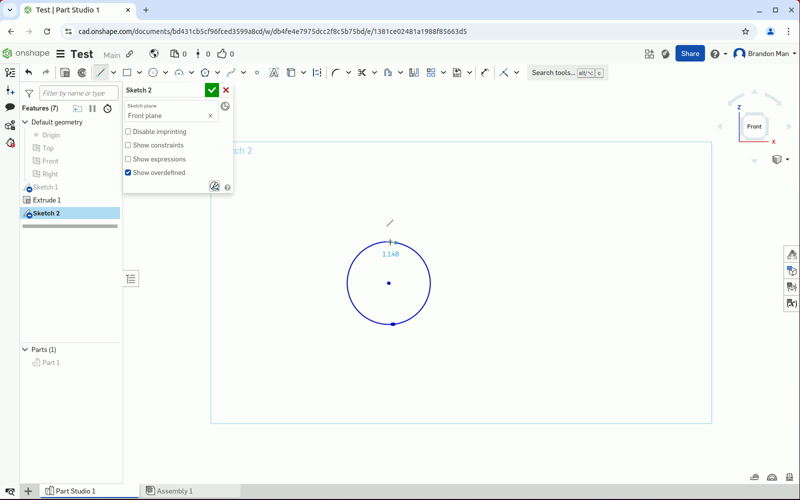
scroll(6)
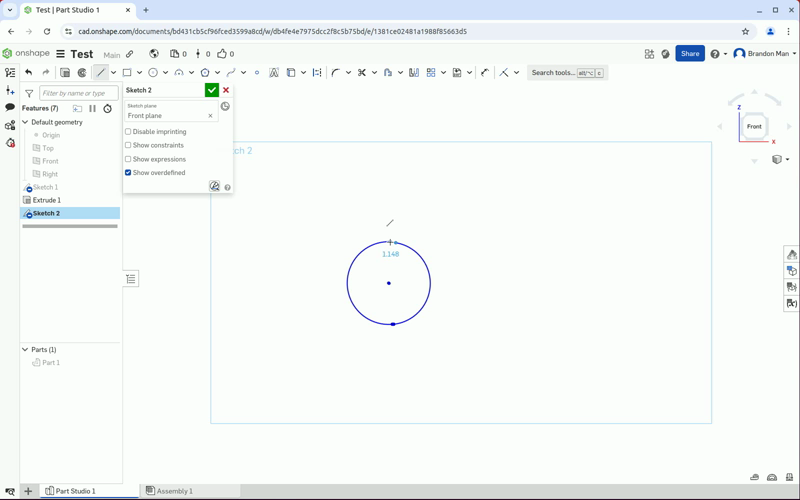
scroll(6)
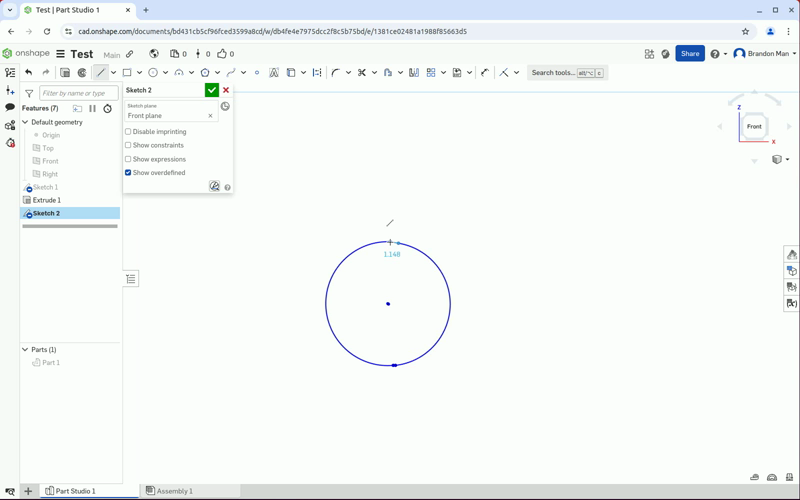
scroll(6)
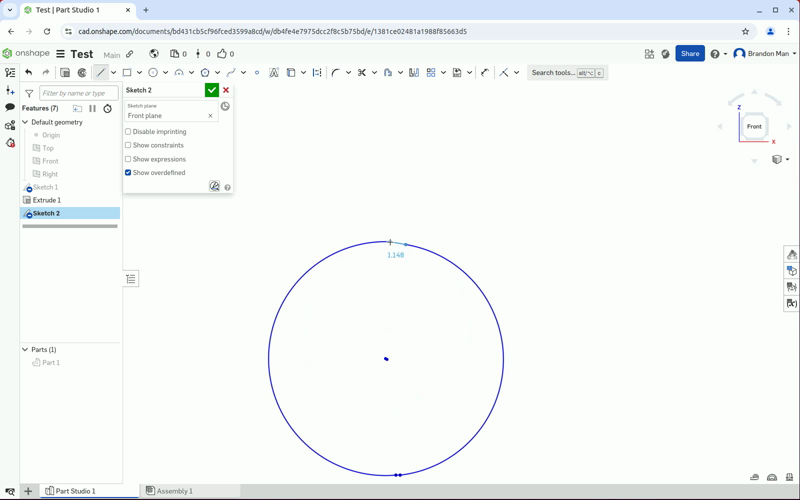
scroll(6)
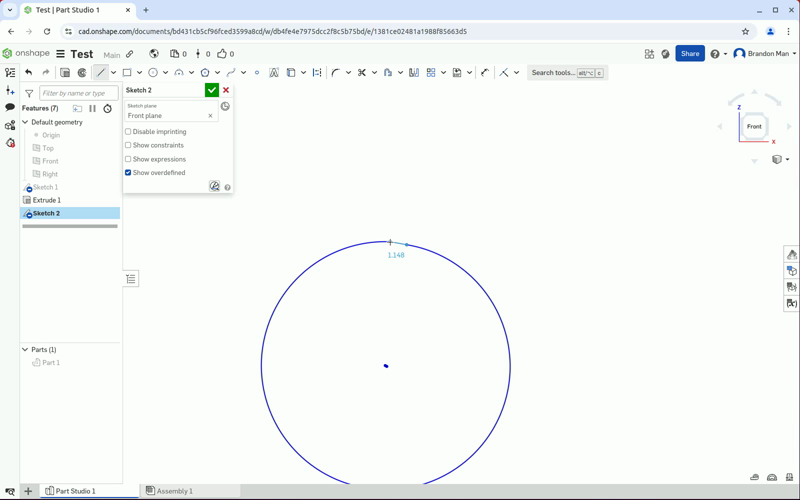
scroll(6)
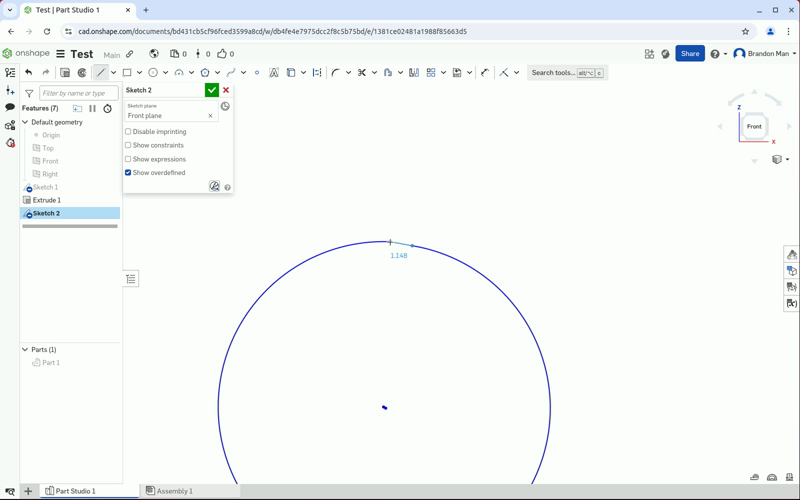
scroll(6)
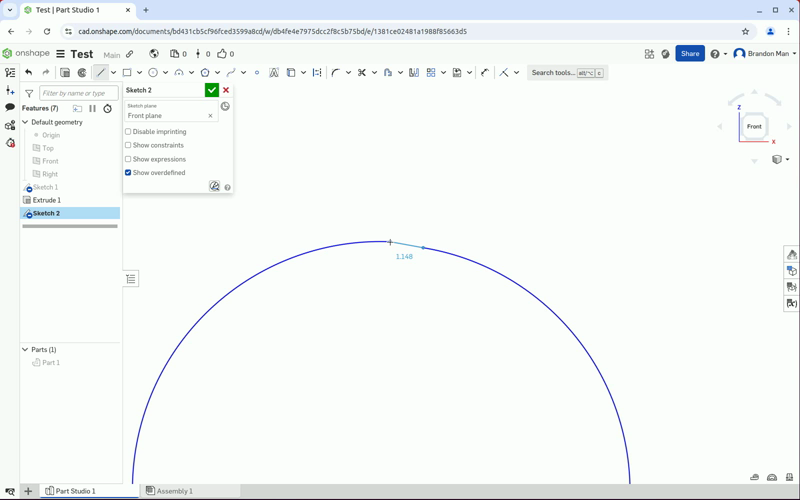
scroll(6)
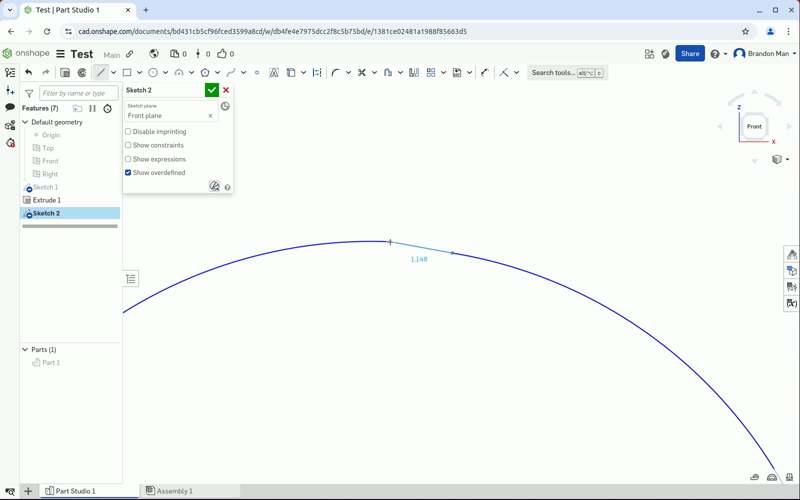
key_up(shift)
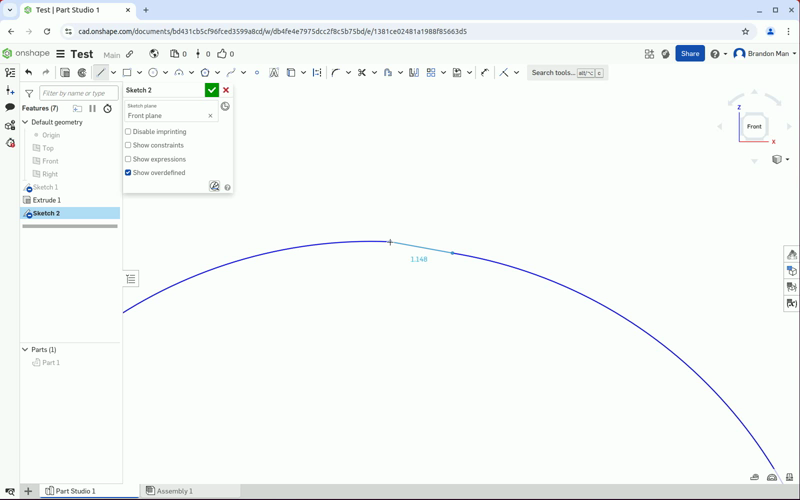
click(390, 241)
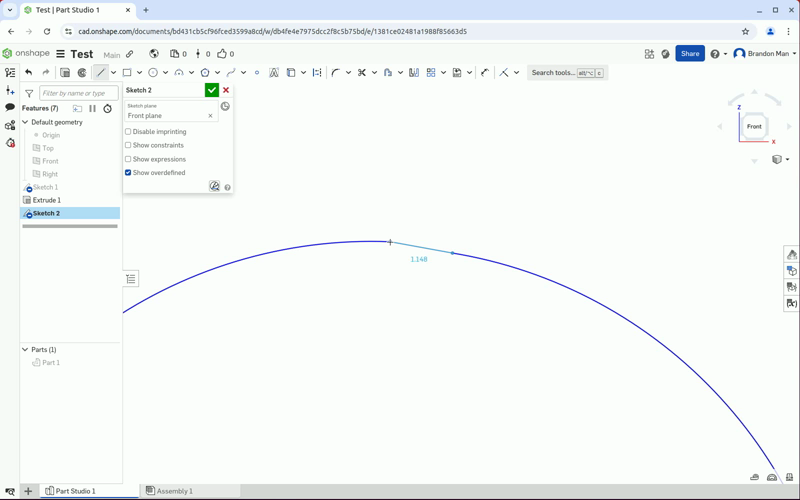
scroll(-6)
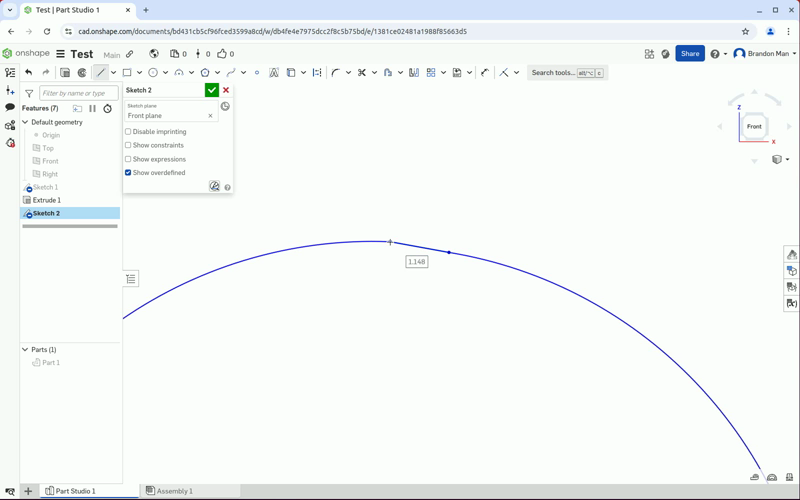
scroll(-6)
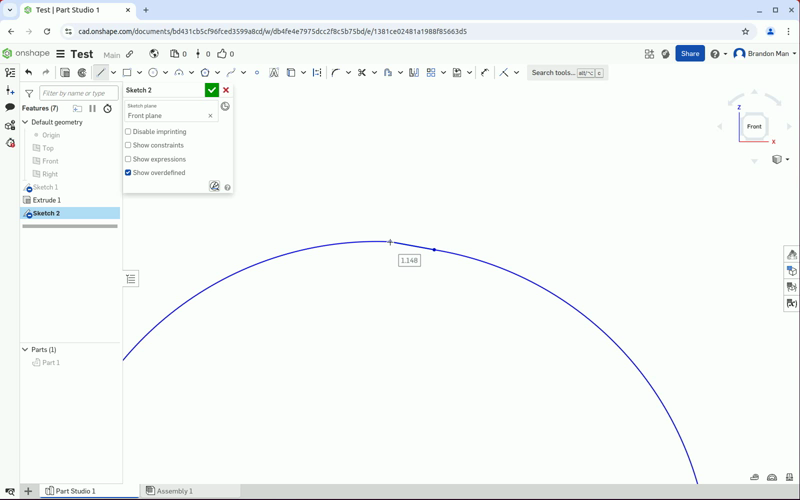
scroll(-6)
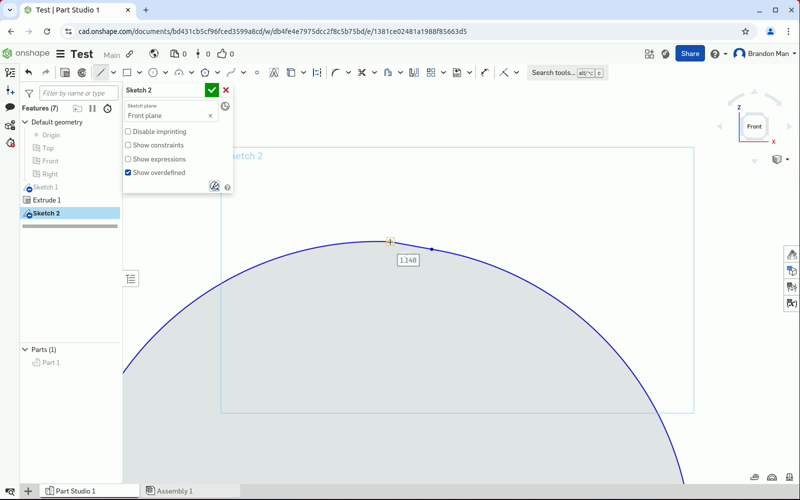
scroll(-6)
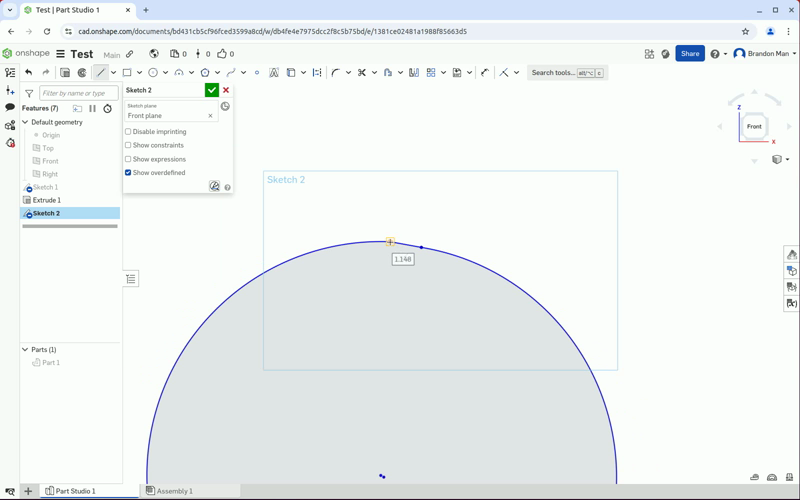
scroll(-6)
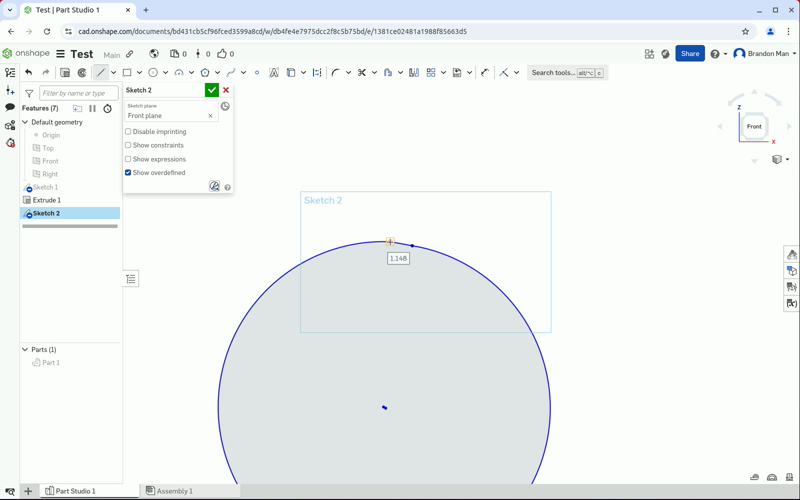
scroll(-6)
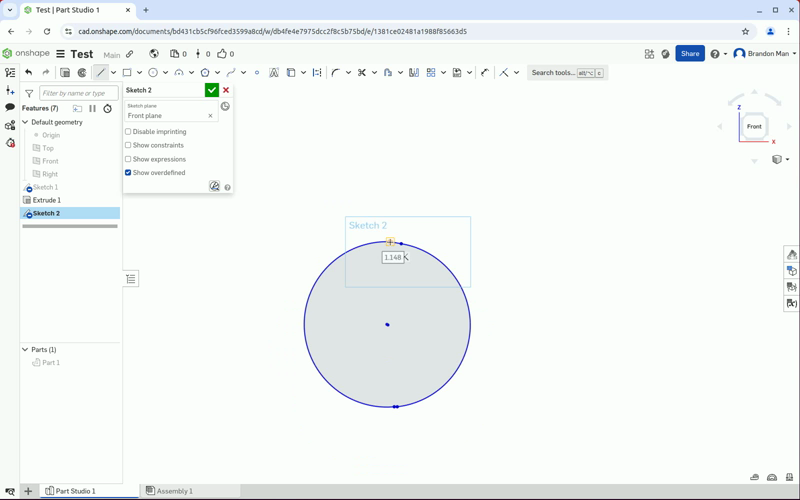
scroll(-6)
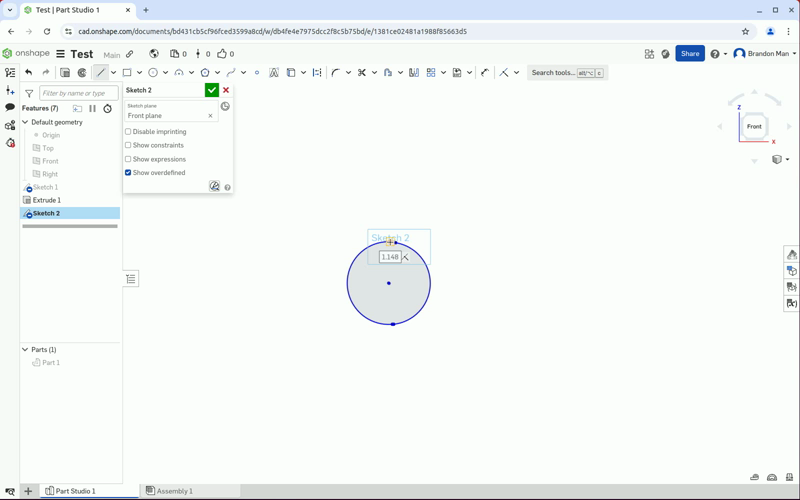
key(esc)
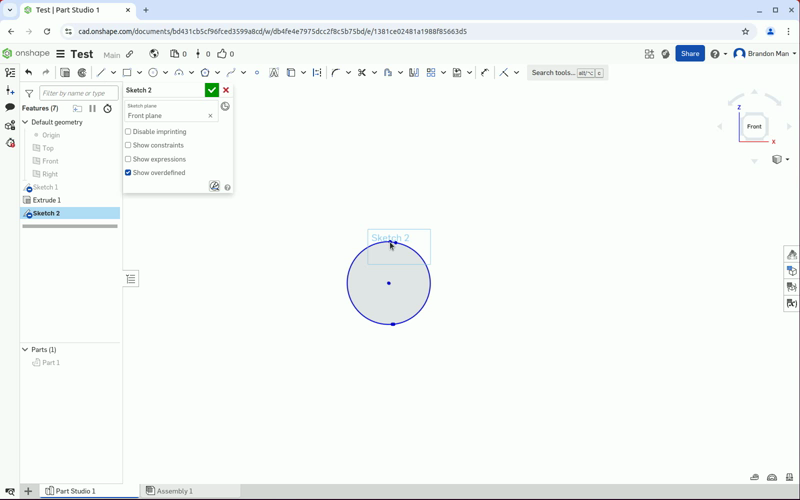
key(c)
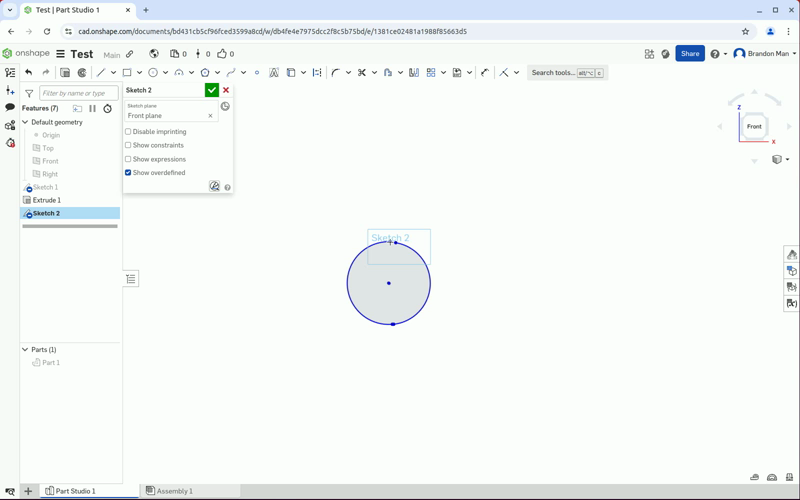
key_down(shift)
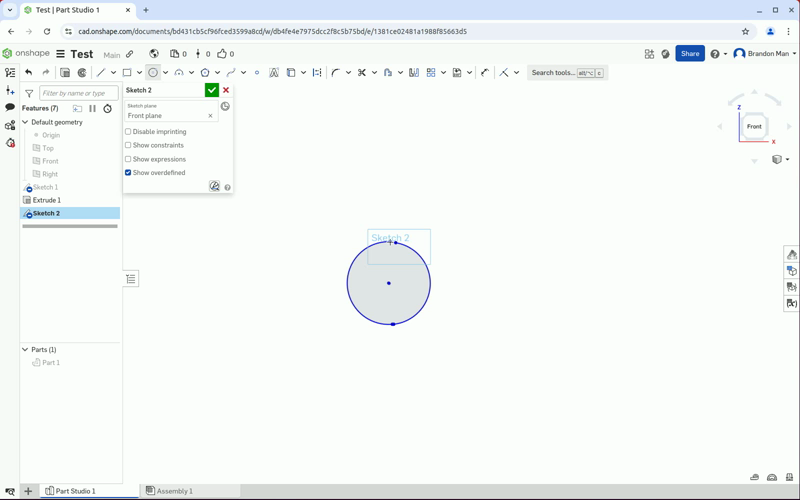
mouse_move(388, 282)
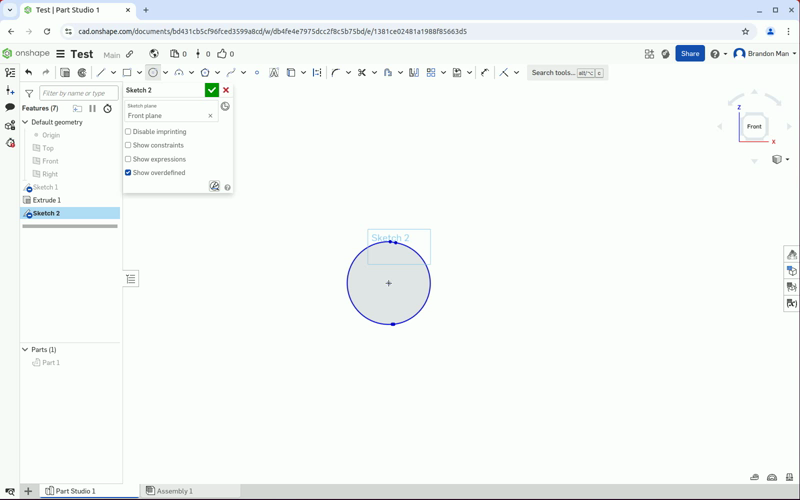
scroll(6)
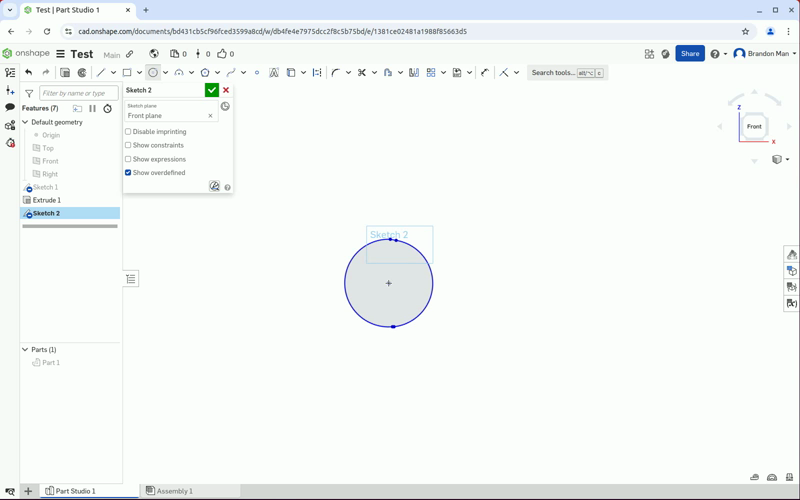
scroll(6)
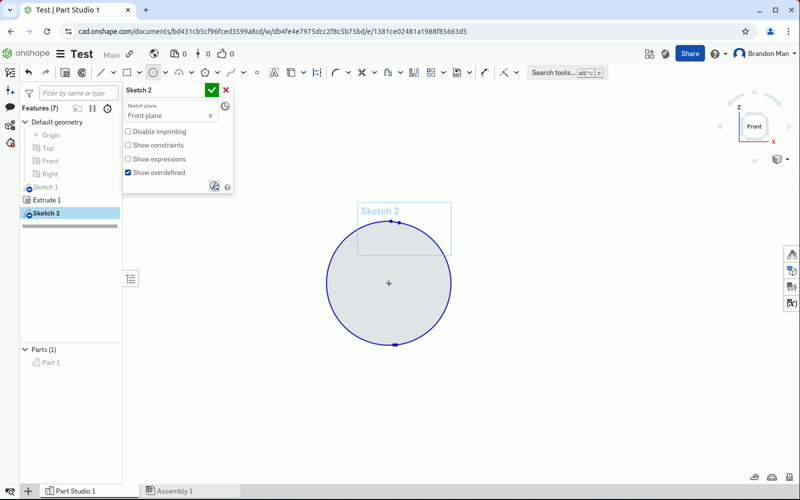
scroll(6)
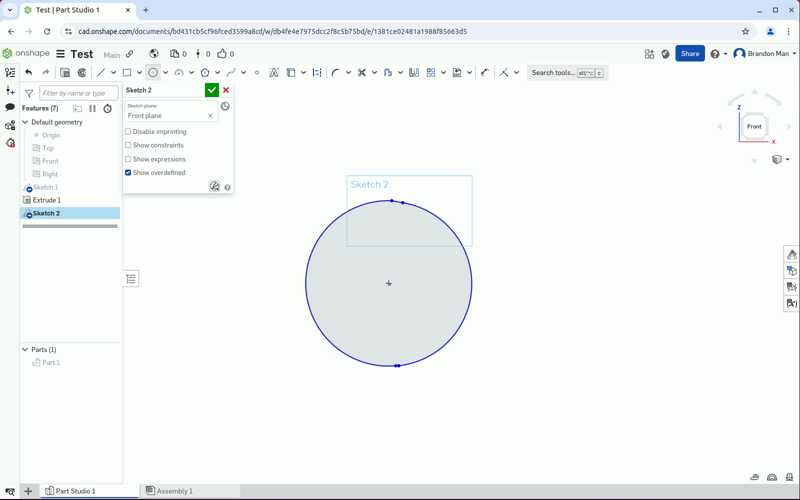
scroll(6)
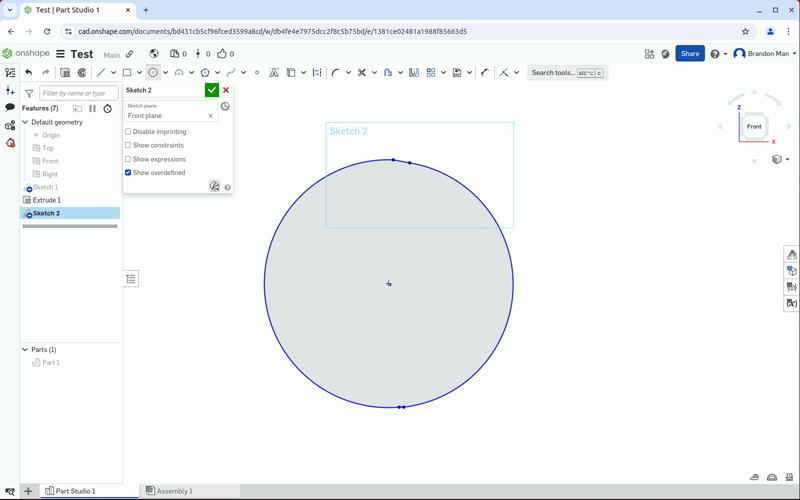
scroll(6)
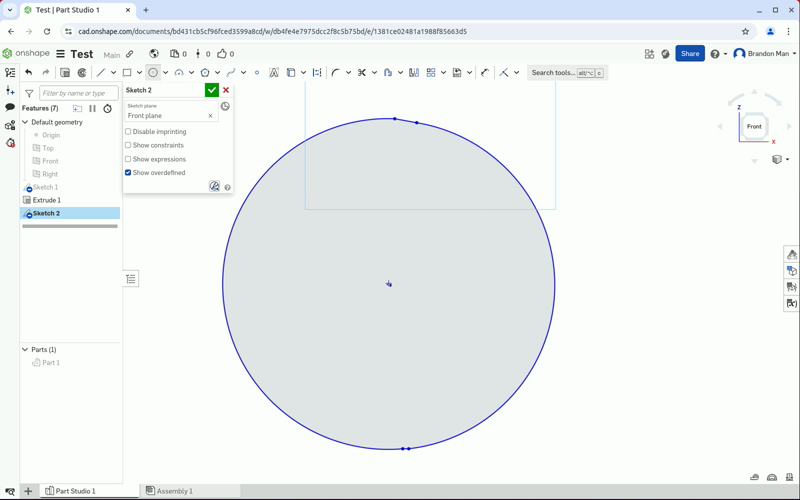
scroll(6)
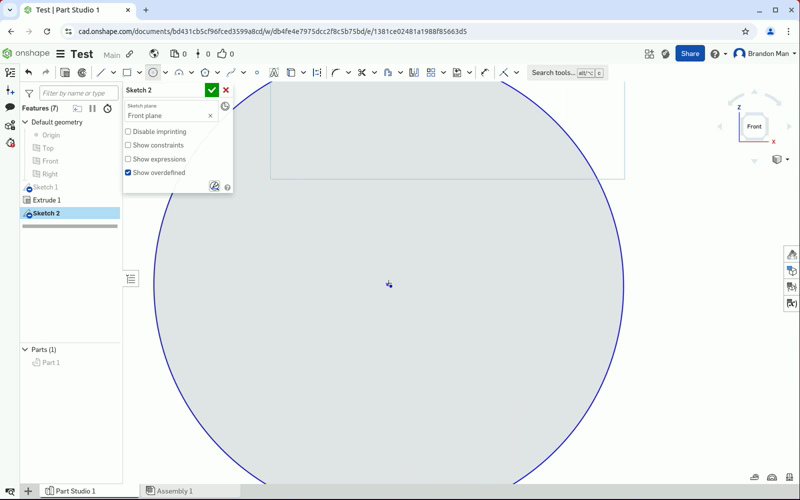
scroll(6)
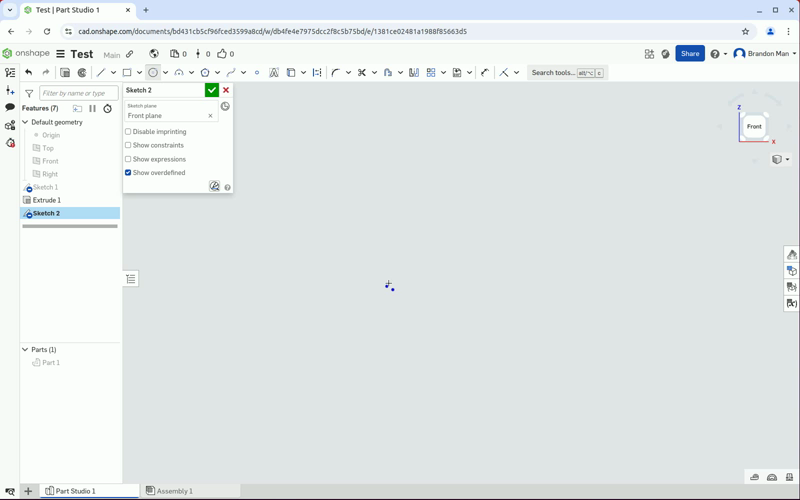
click(388, 282)
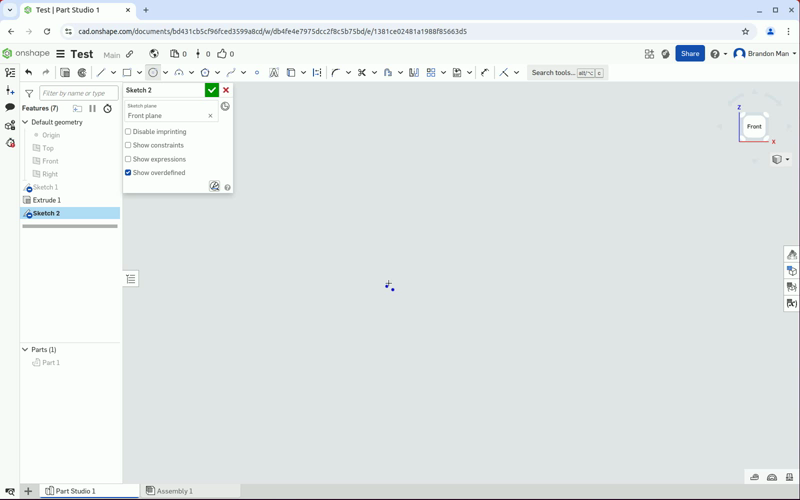
scroll(-6)
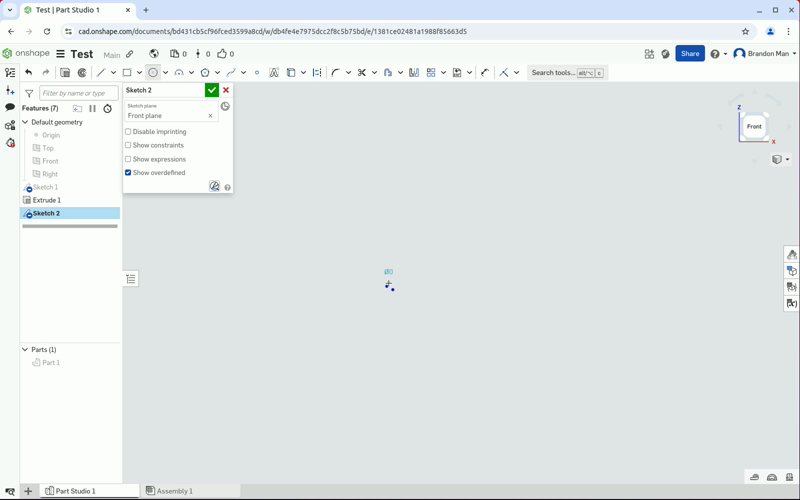
scroll(-6)
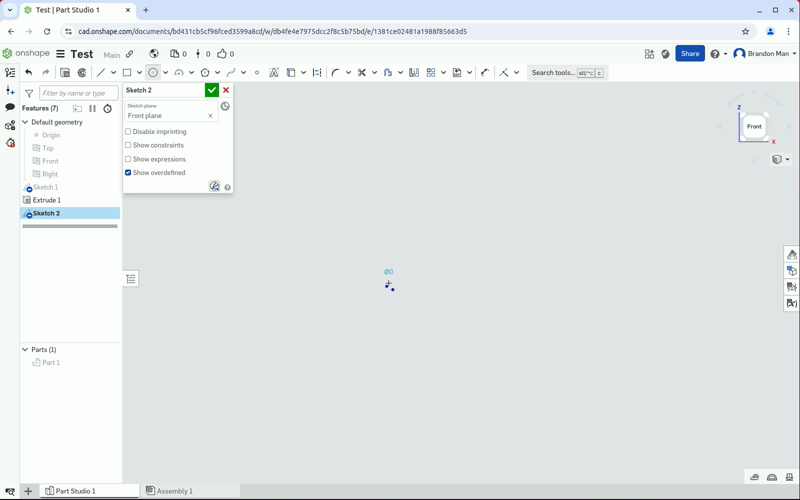
scroll(-6)
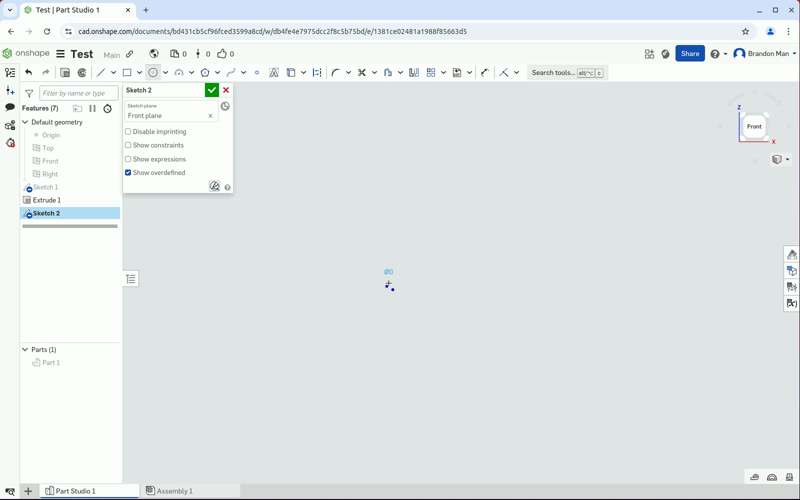
scroll(-6)
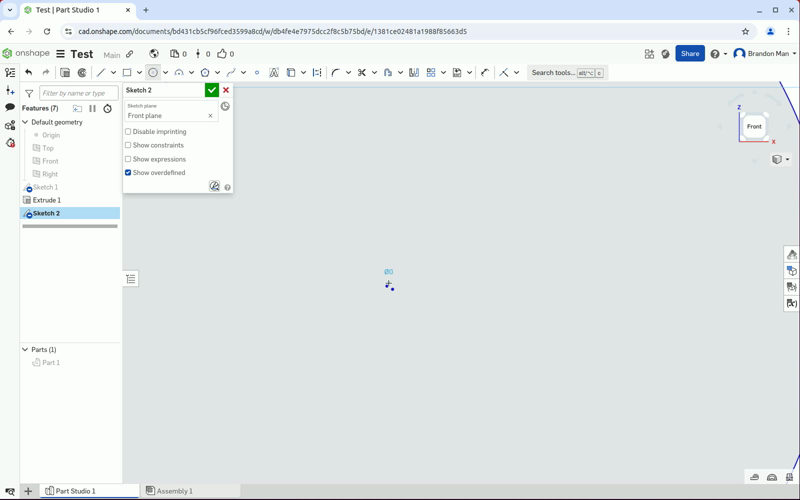
scroll(-6)
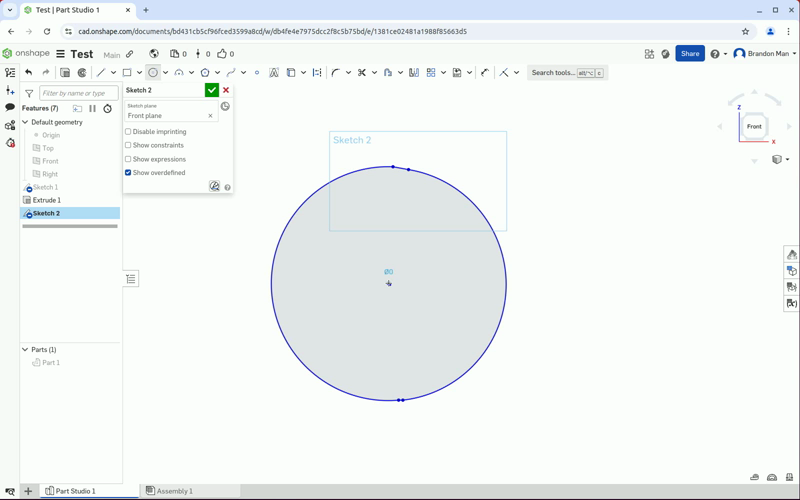
scroll(-6)
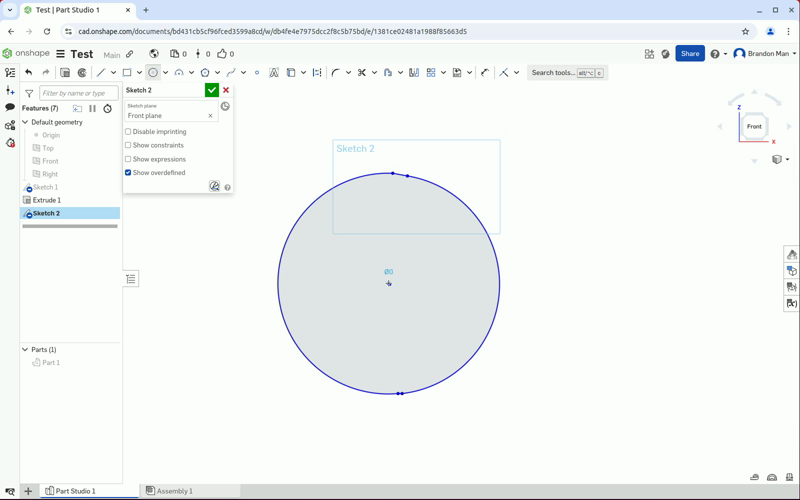
scroll(-6)
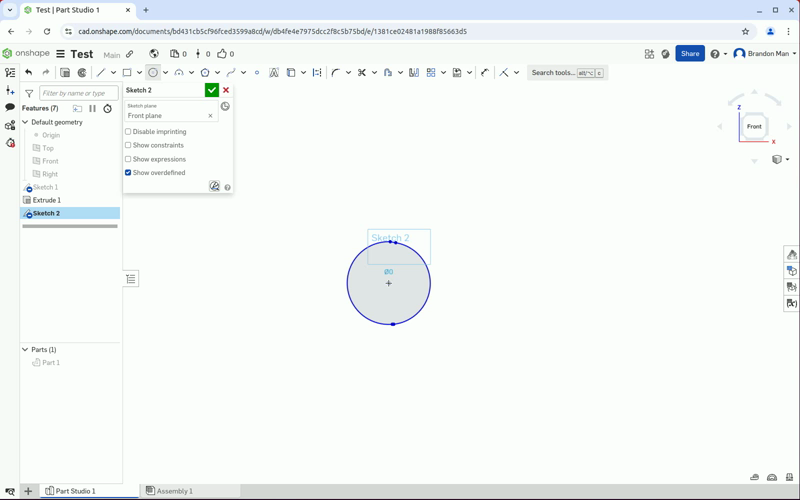
key_up(shift)
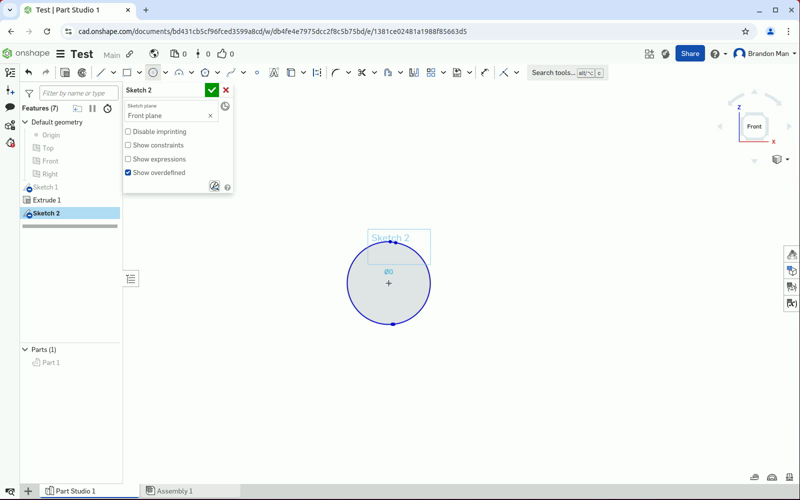
mouse_move(404, 282)
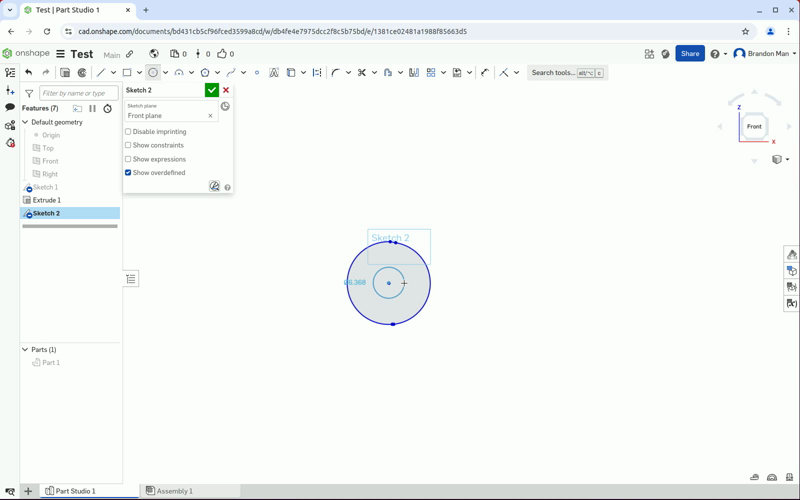
click(404, 282)
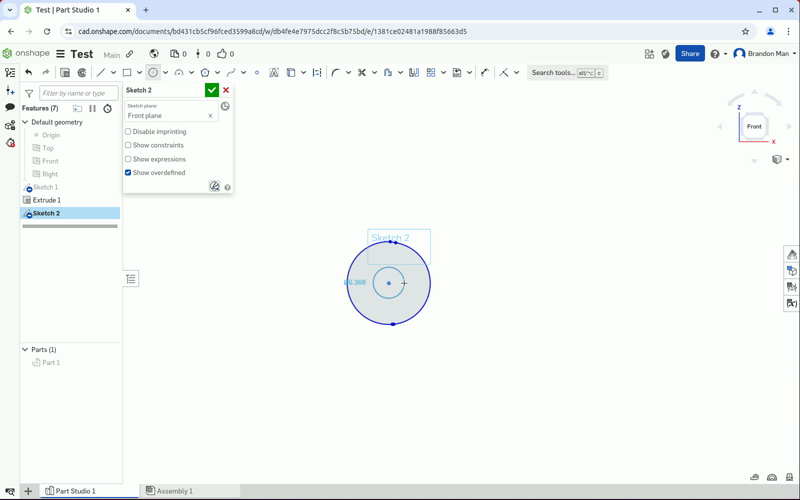
key(esc)
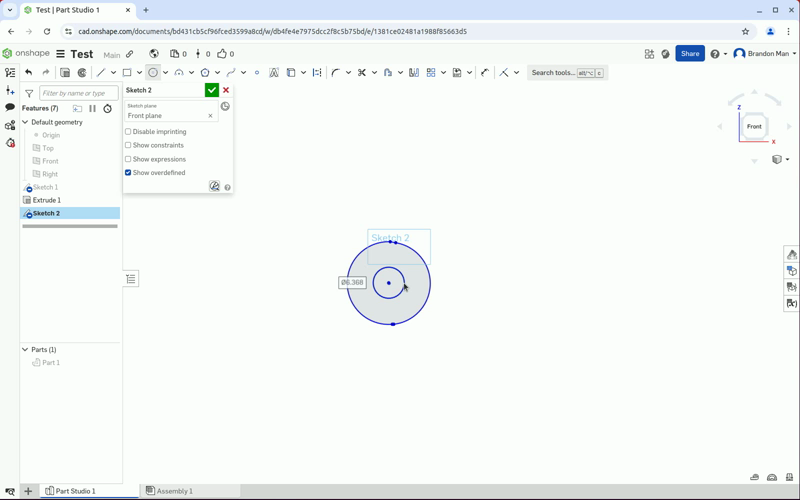
mouse_move(375, 313)
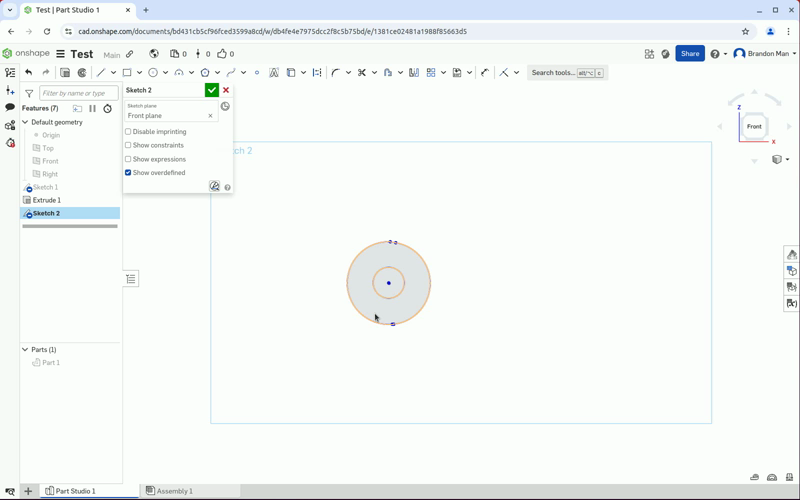
click(375, 313)
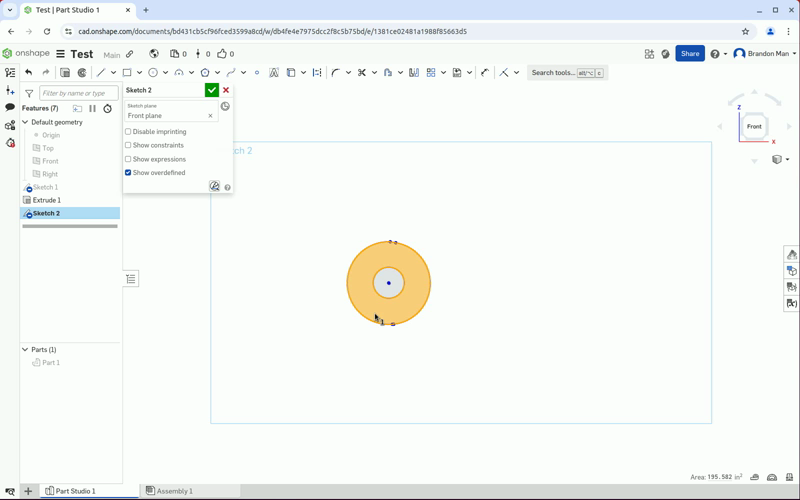
mouse_move(73, 352)
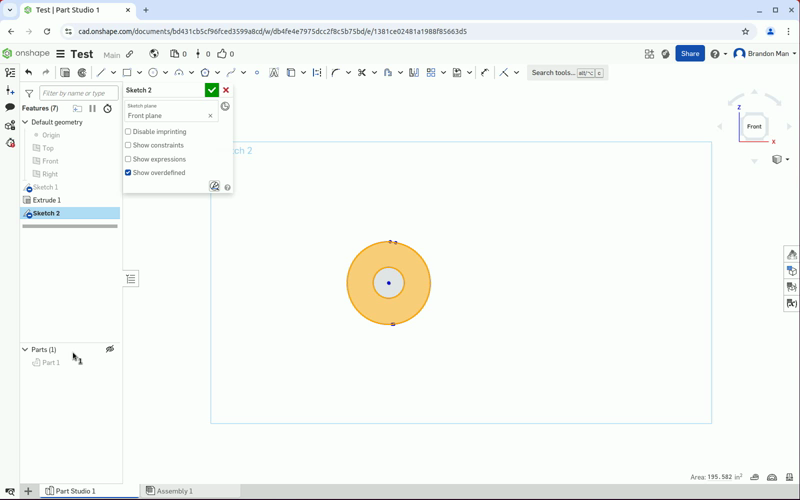
key(shift+y)
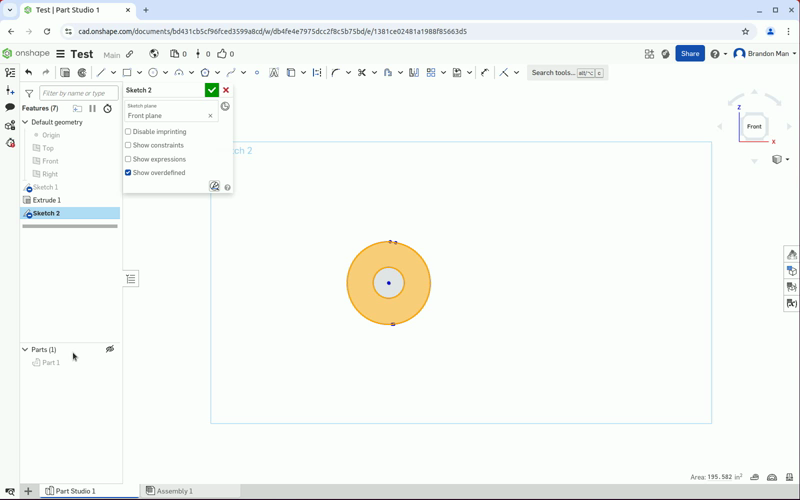
key(shift+e)
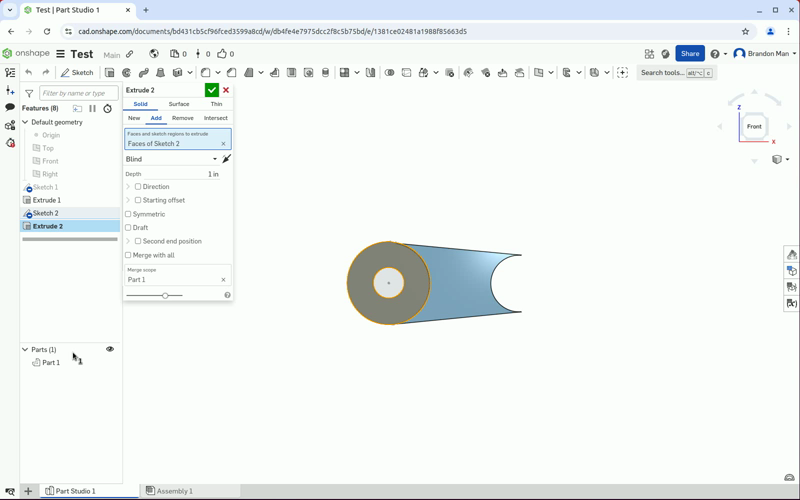
mouse_move(143, 106)
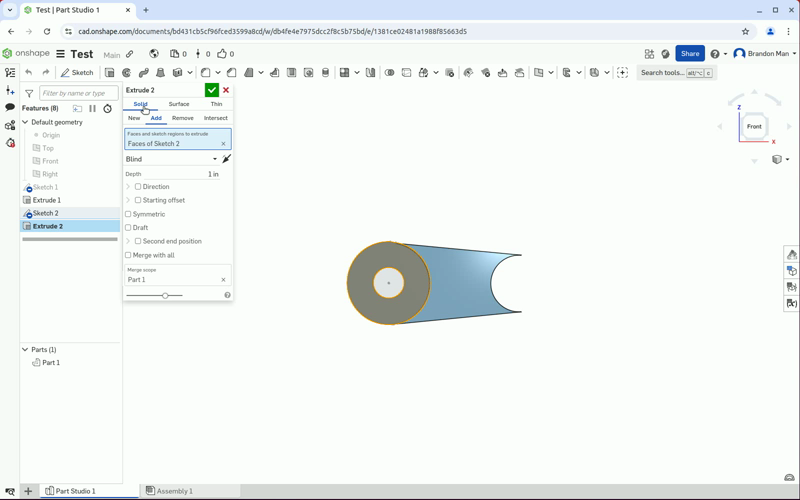
click(143, 106)
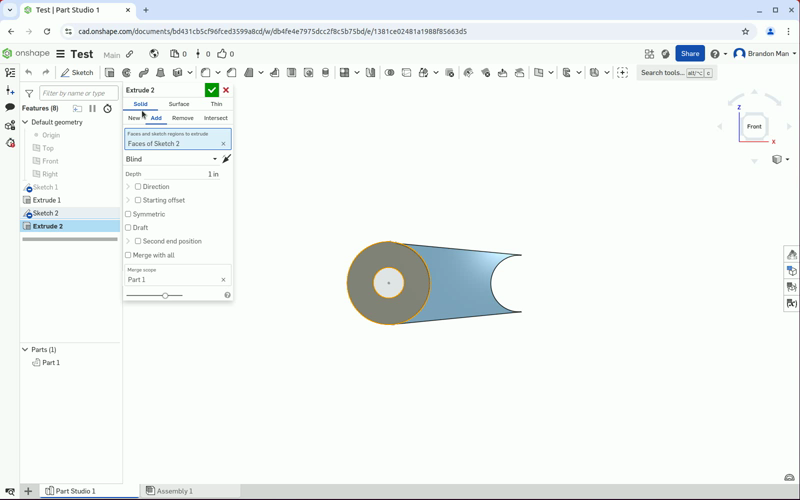
mouse_move(137, 120)
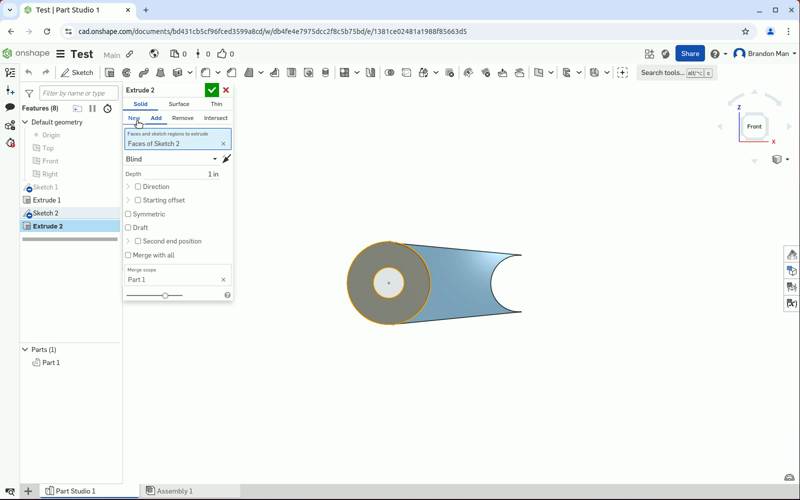
click(137, 120)
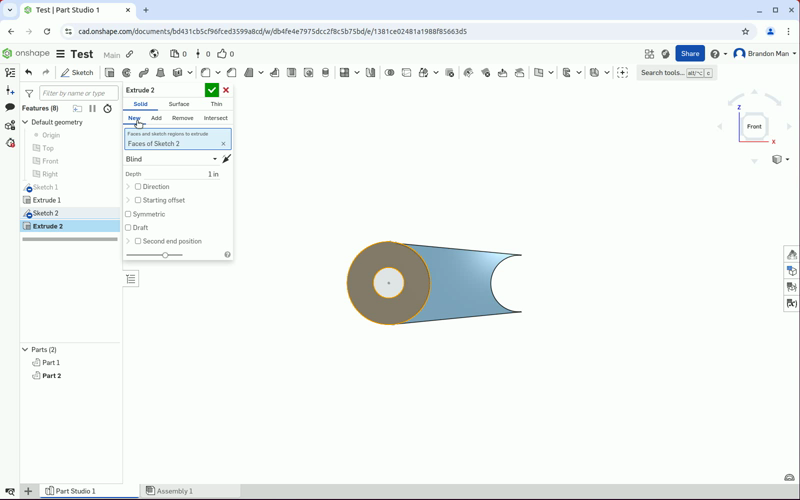
key(tab, 4)
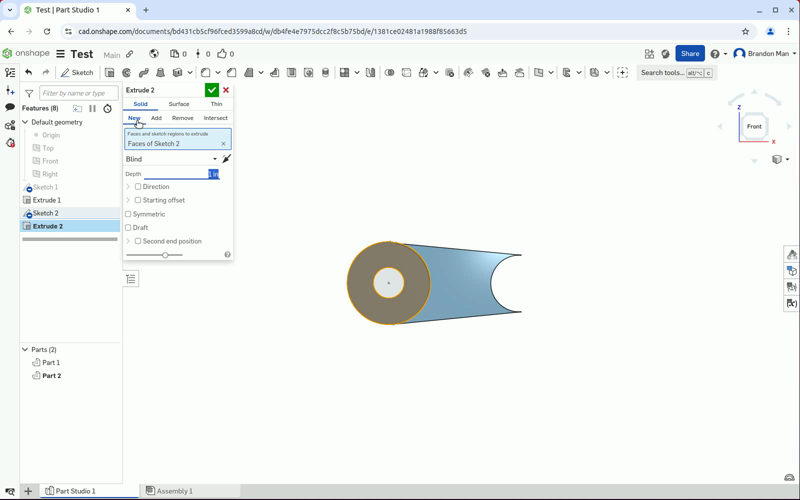
text(2.166)
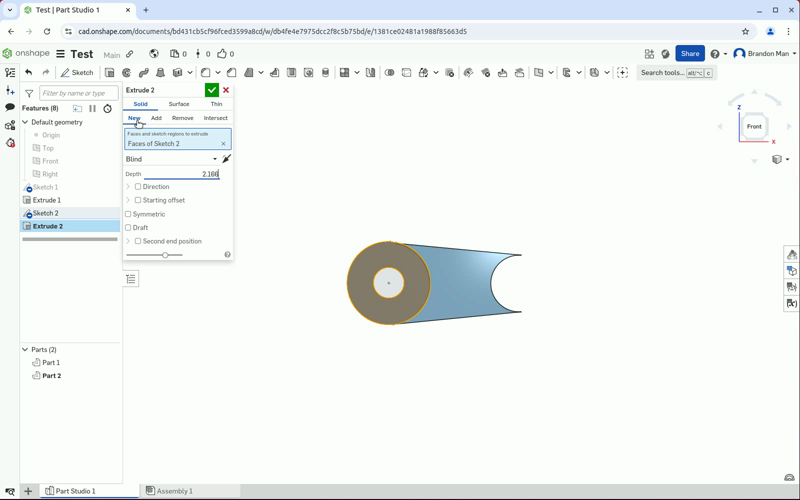
key(tab, 3)
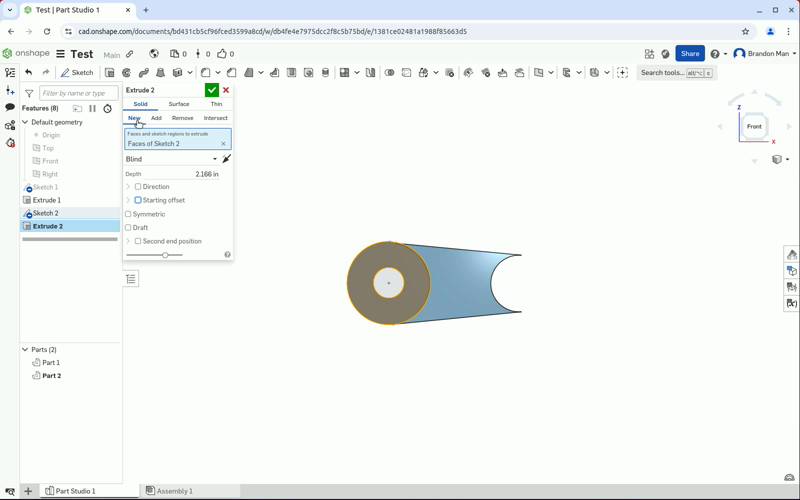
key(tab, 2)
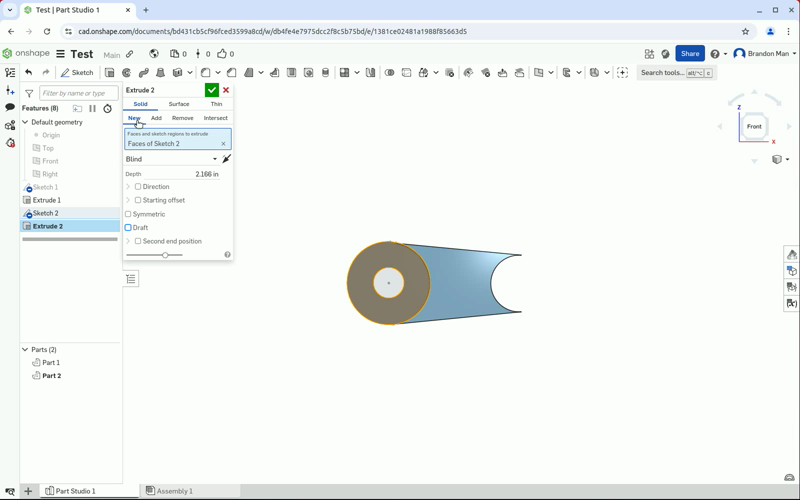
key(space)
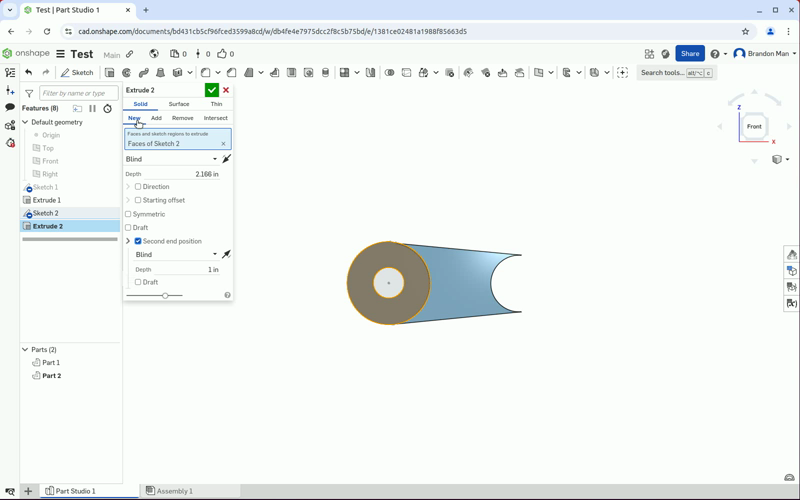
key(tab, 3)
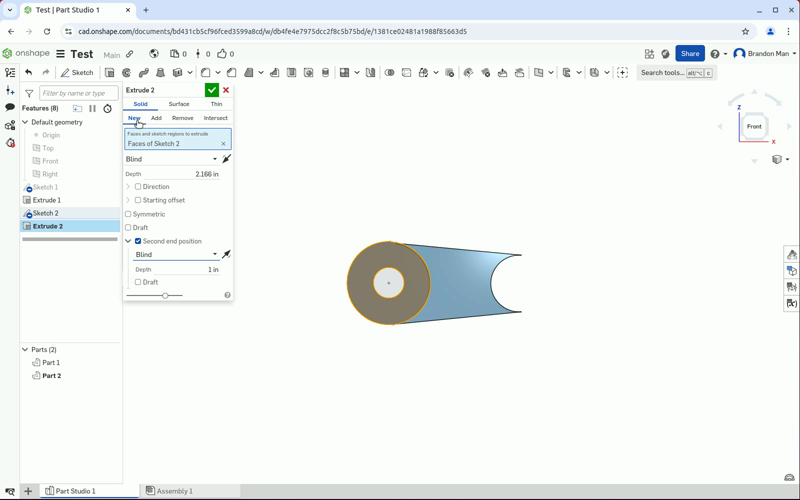
text(22.386)
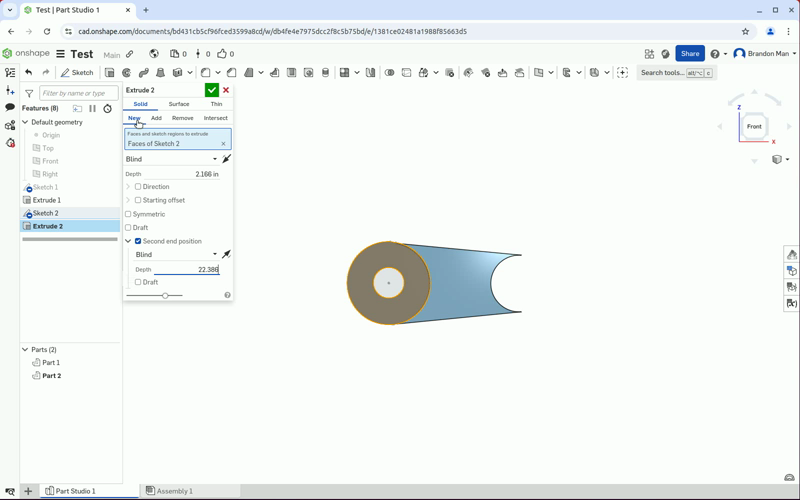
key(enter)
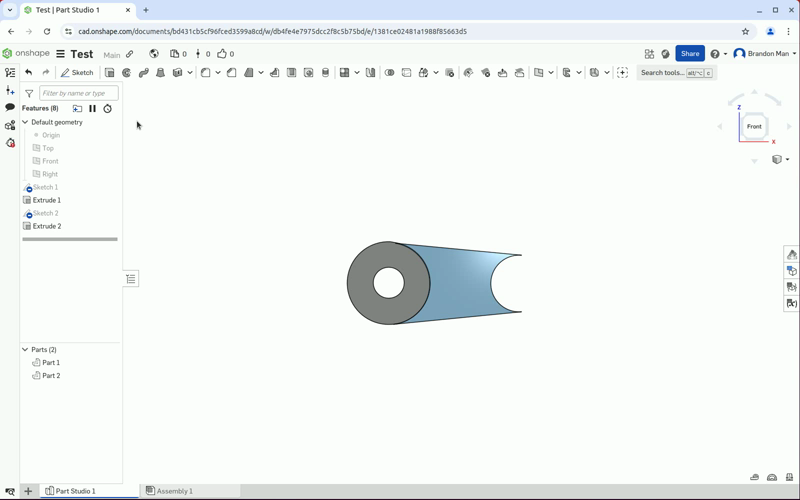
key(shift+h)
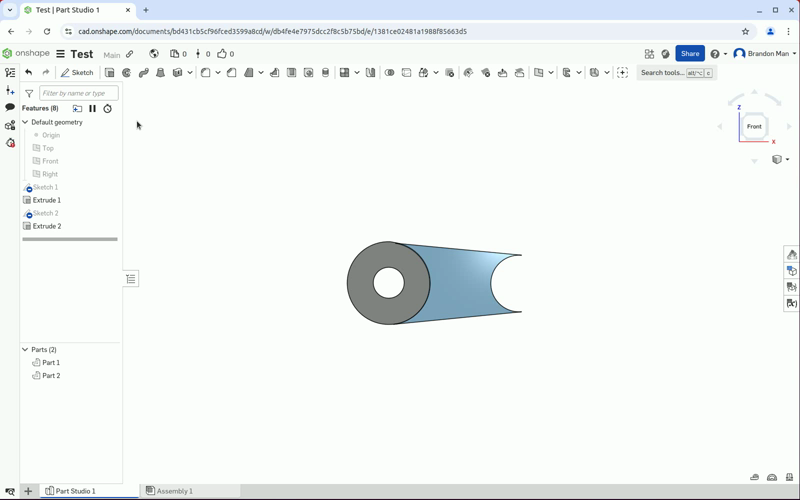
key(shift+h)
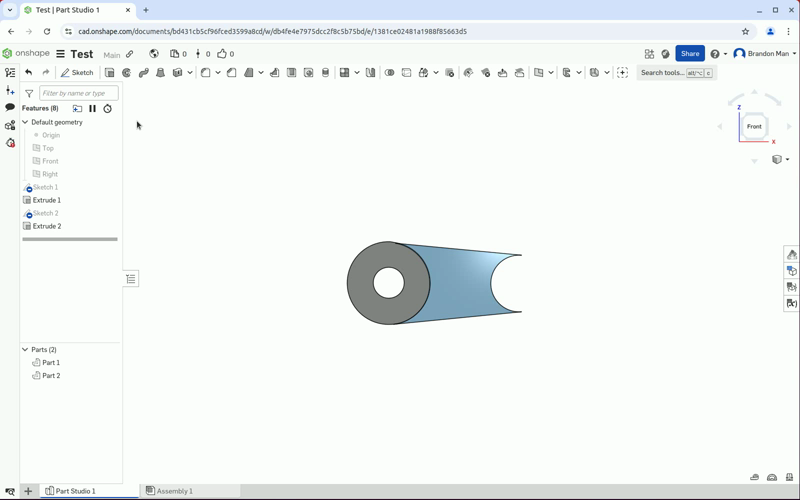
mouse_move(73, 189)
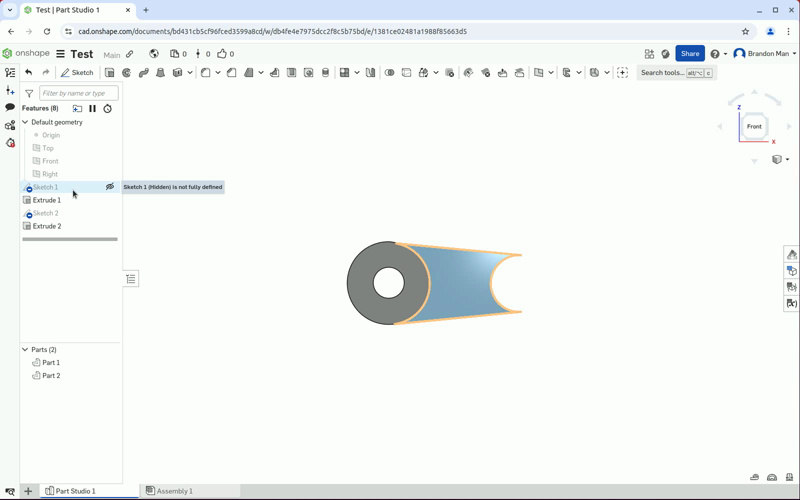
click(73, 189)
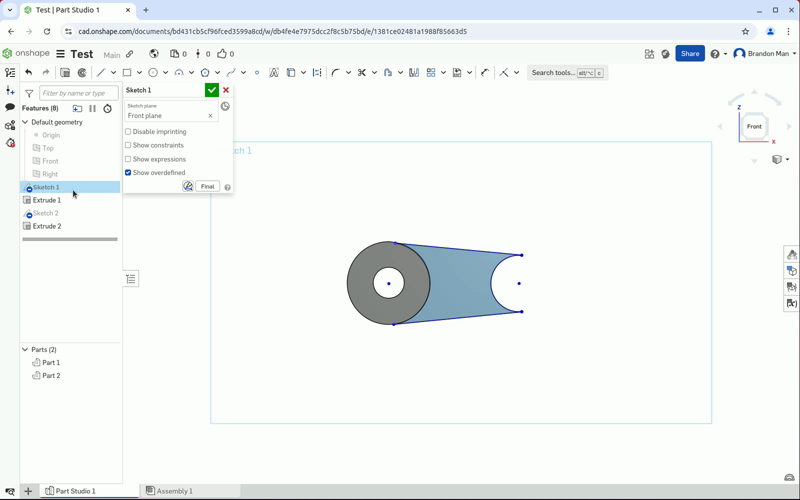
mouse_move(229, 92)
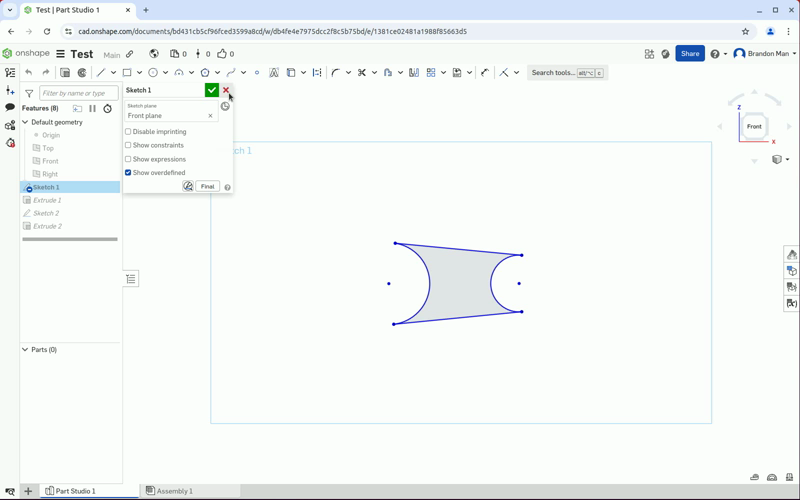
click(229, 92)
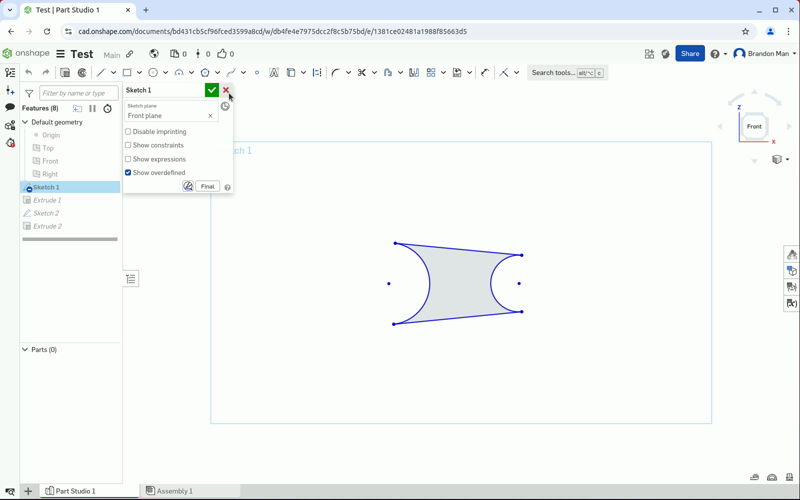
key(shift+s)
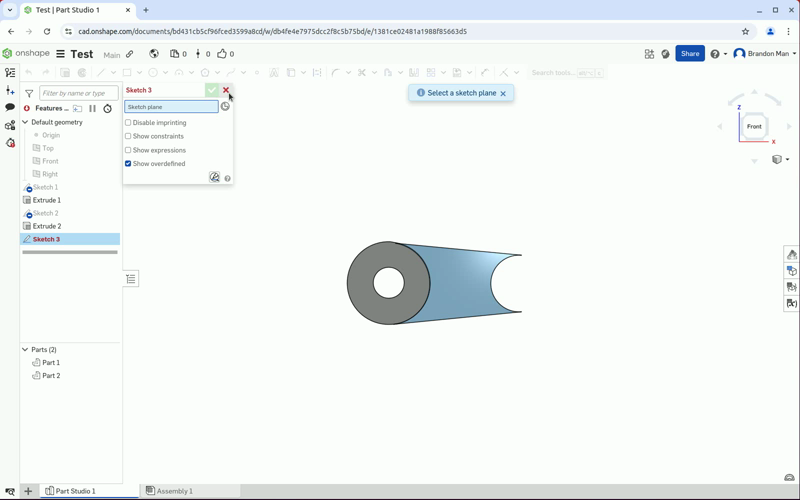
mouse_move(73, 163)
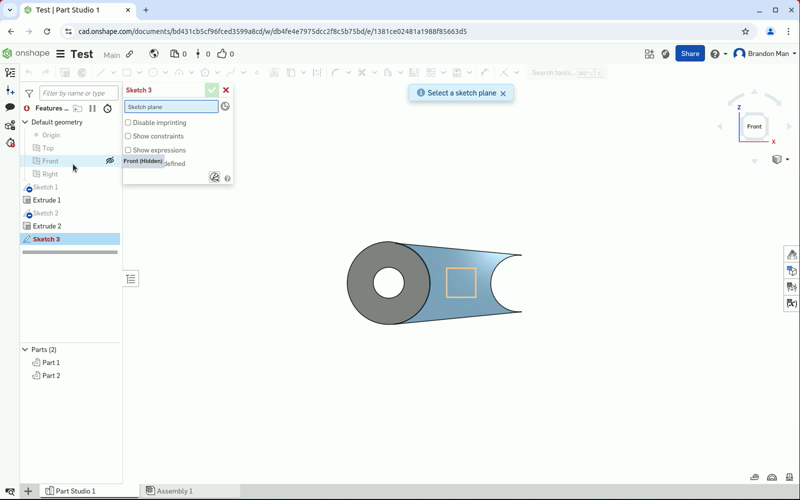
click(73, 163)
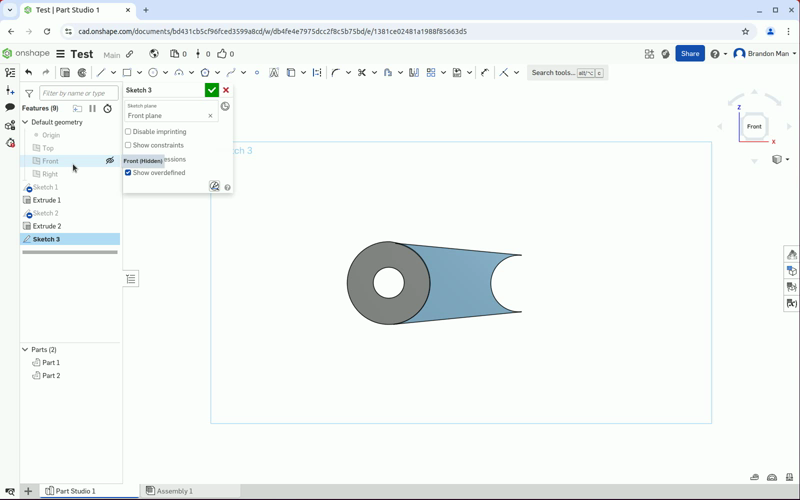
mouse_move(73, 352)
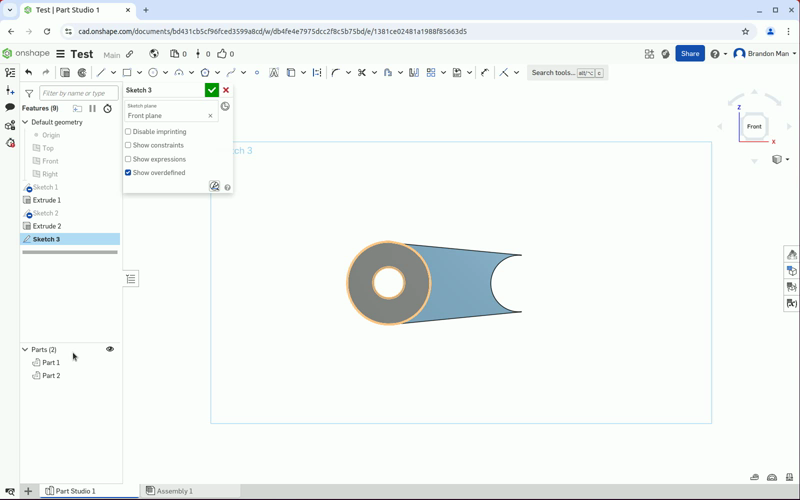
key(y)
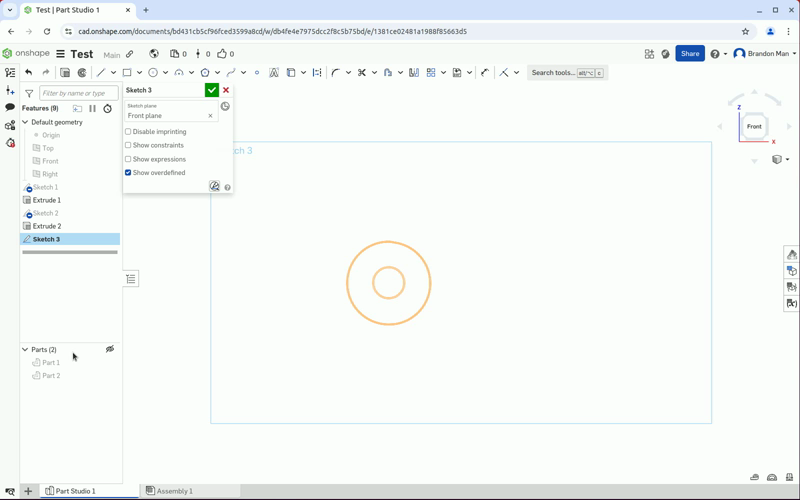
key(c)
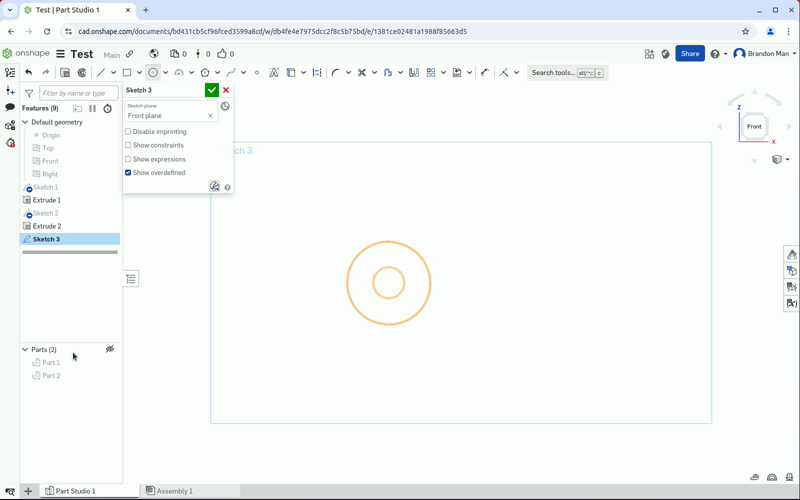
key_down(shift)
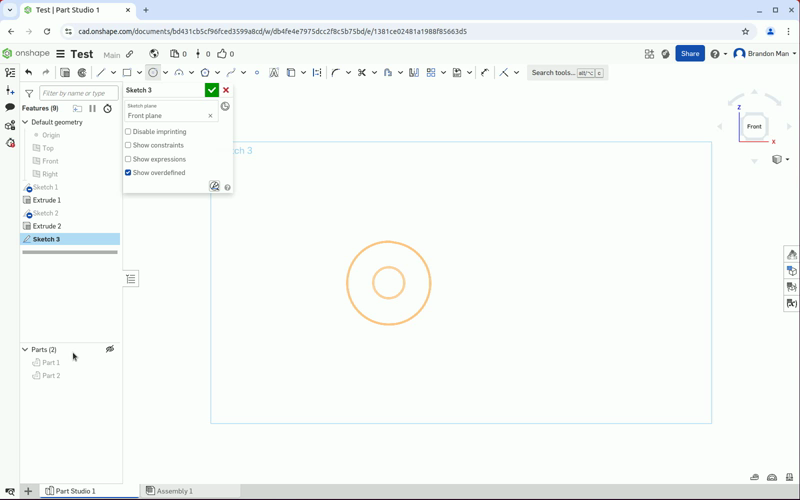
mouse_move(519, 282)
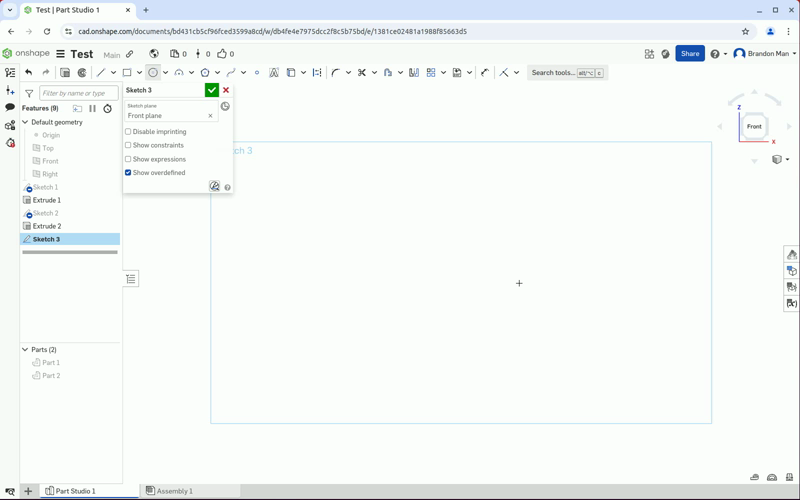
click(519, 282)
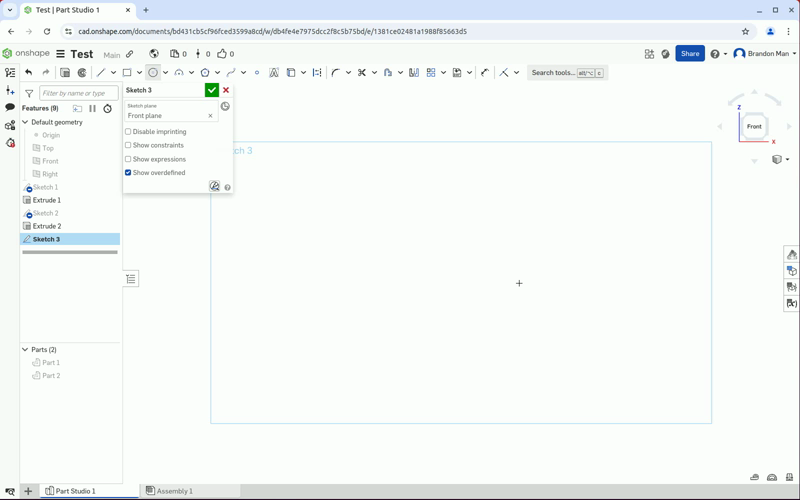
key_up(shift)
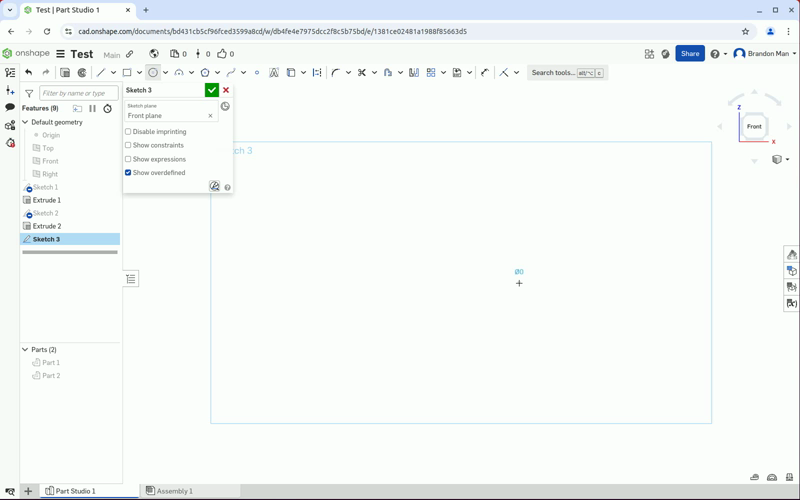
mouse_move(548, 282)
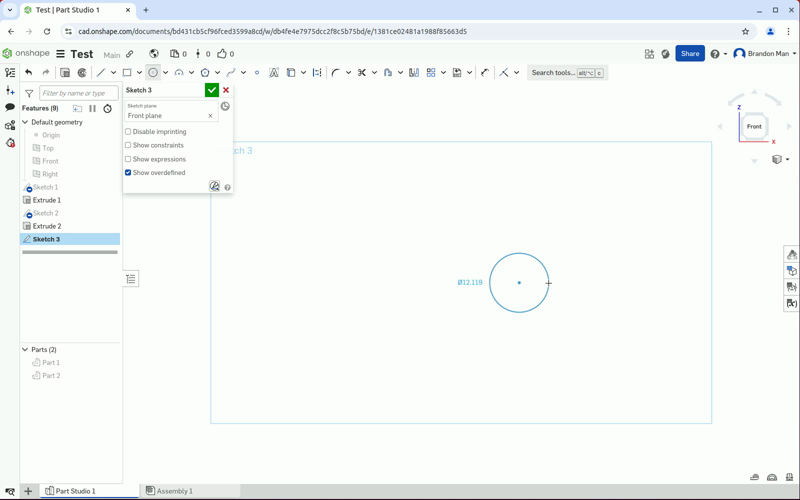
click(548, 282)
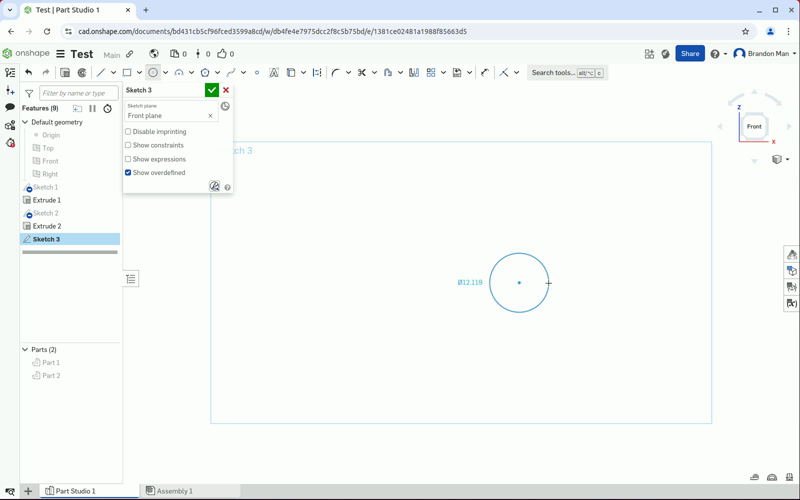
key(esc)
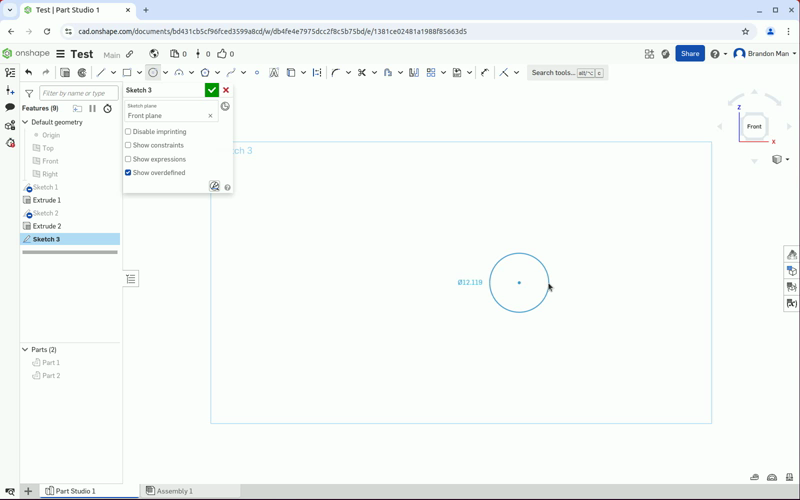
key(c)
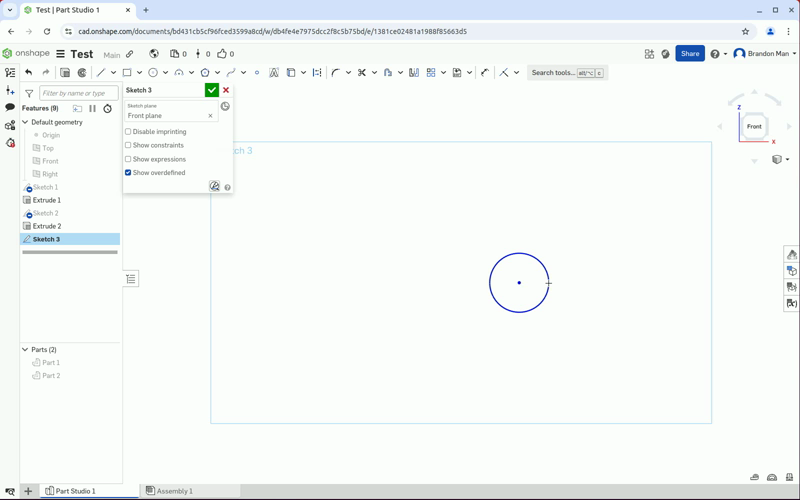
key_down(shift)
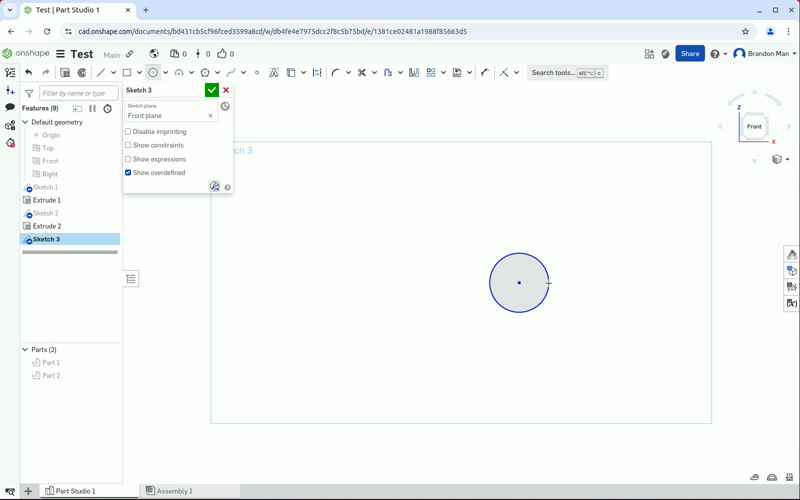
mouse_move(519, 282)
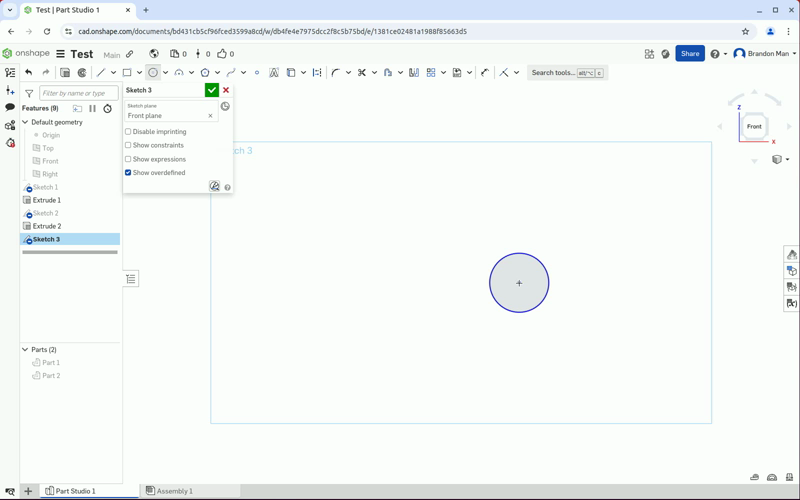
click(519, 282)
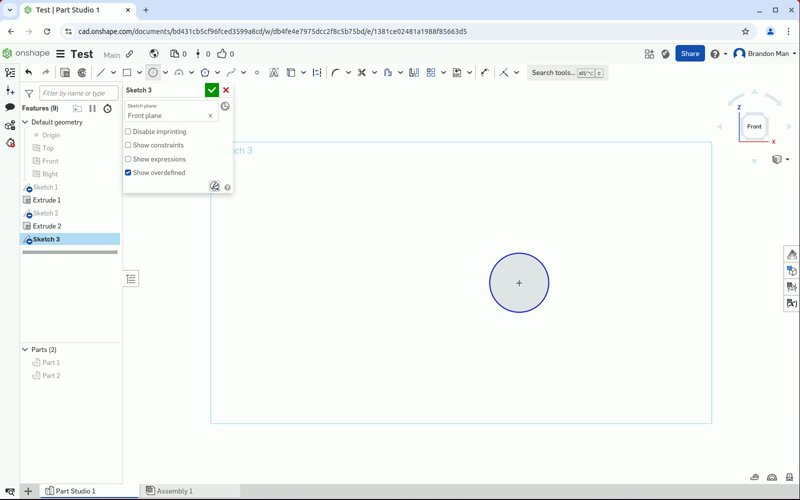
key_up(shift)
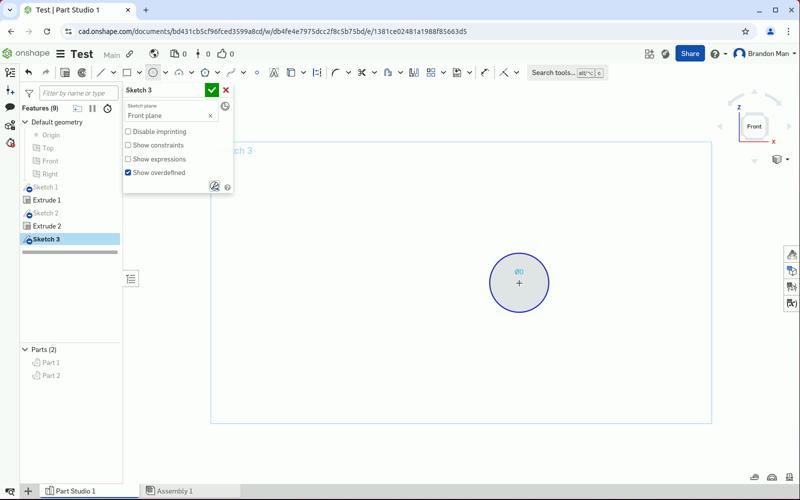
mouse_move(535, 282)
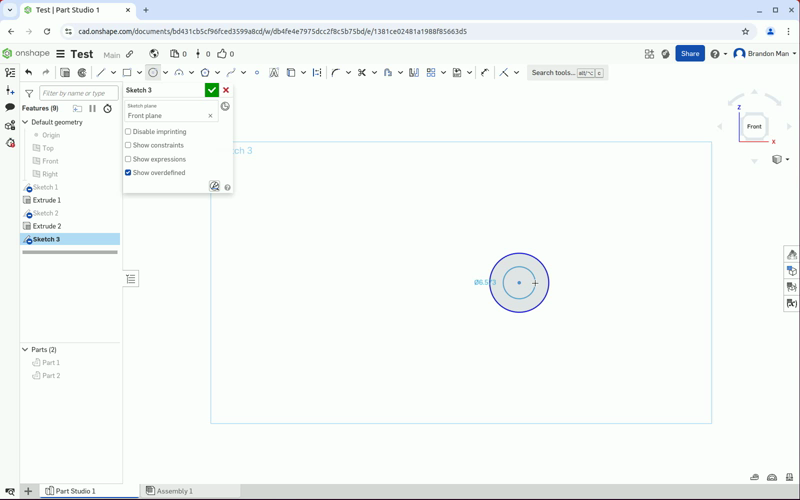
click(535, 282)
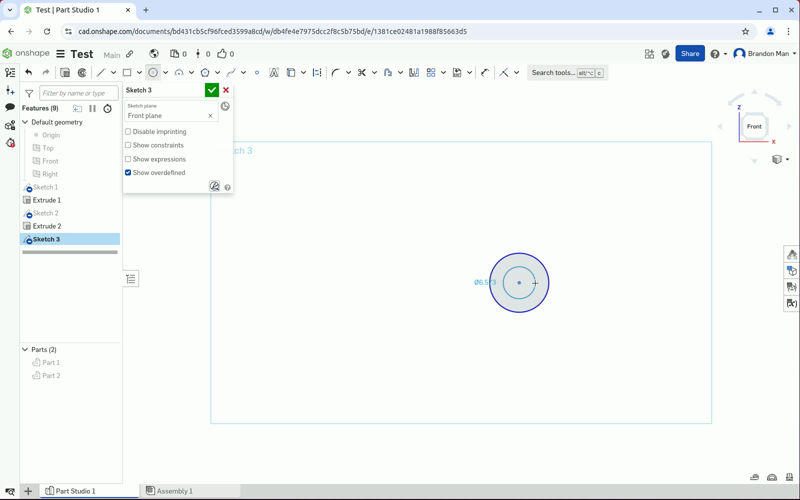
key(esc)
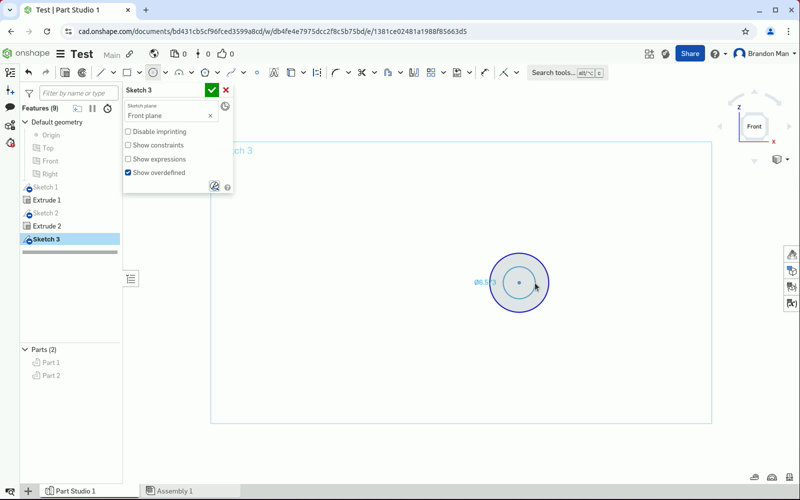
mouse_move(500, 281)
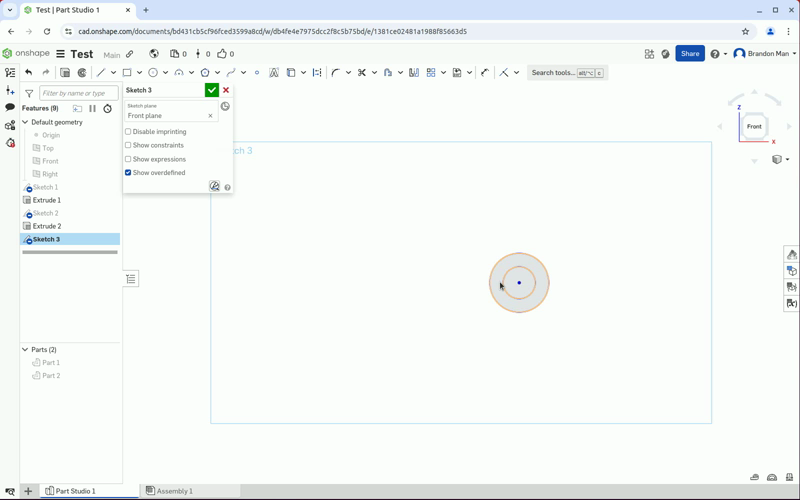
click(500, 281)
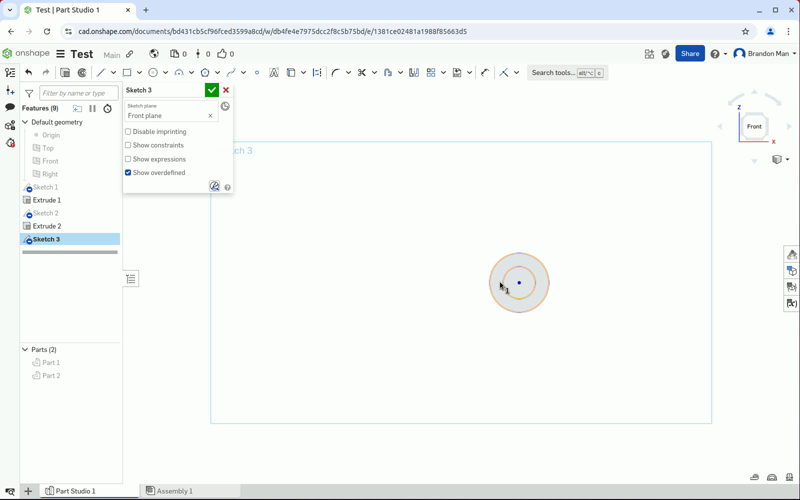
mouse_move(73, 352)
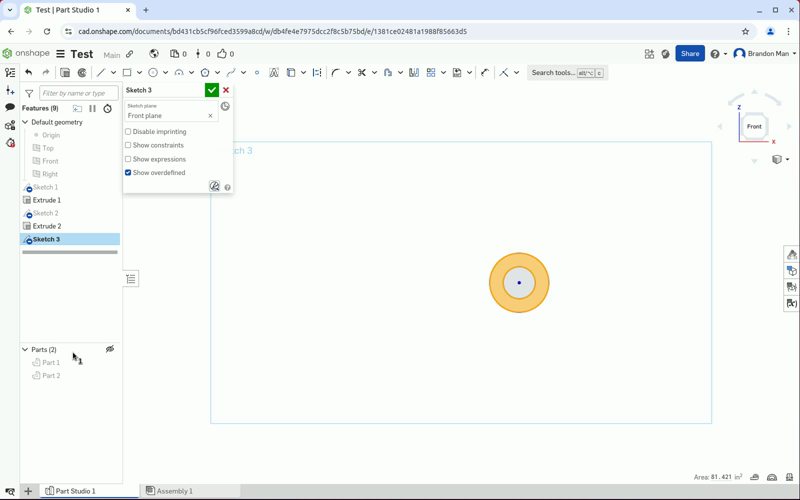
key(shift+y)
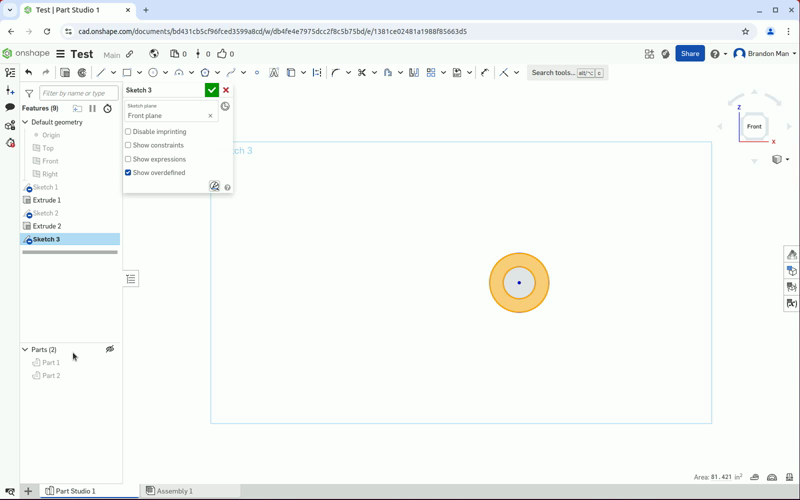
key(shift+e)
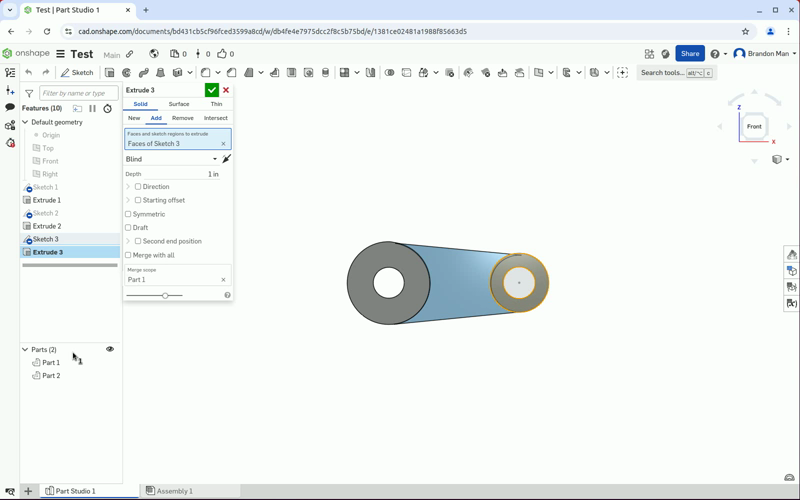
mouse_move(143, 106)
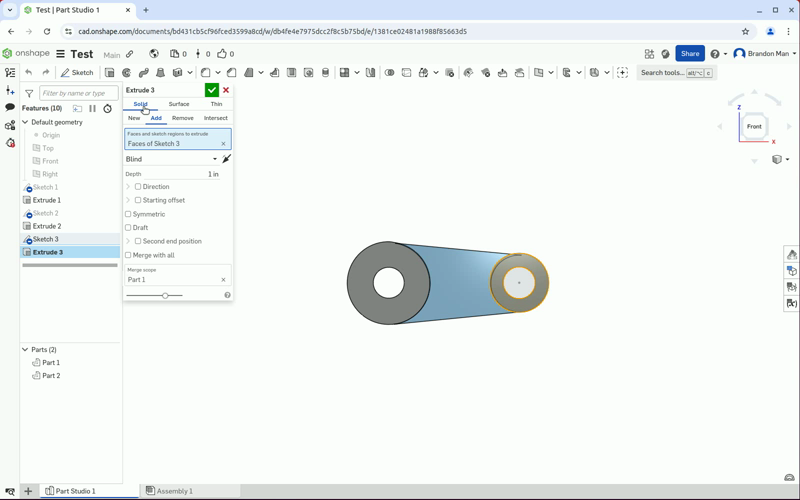
click(143, 106)
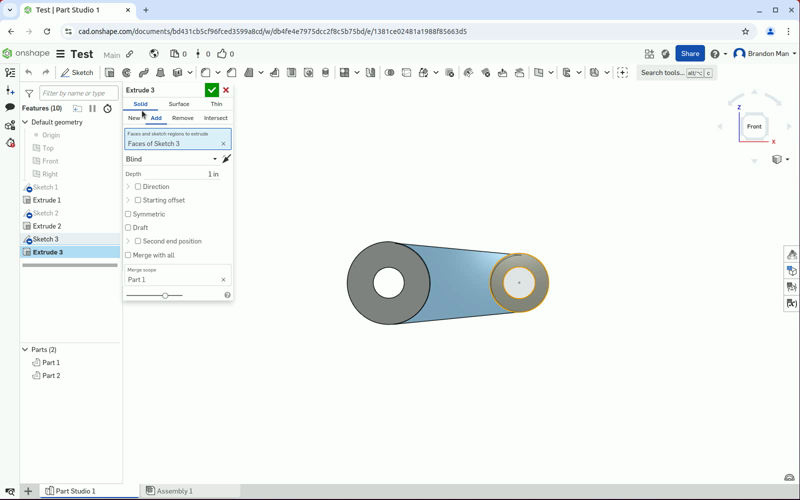
mouse_move(137, 120)
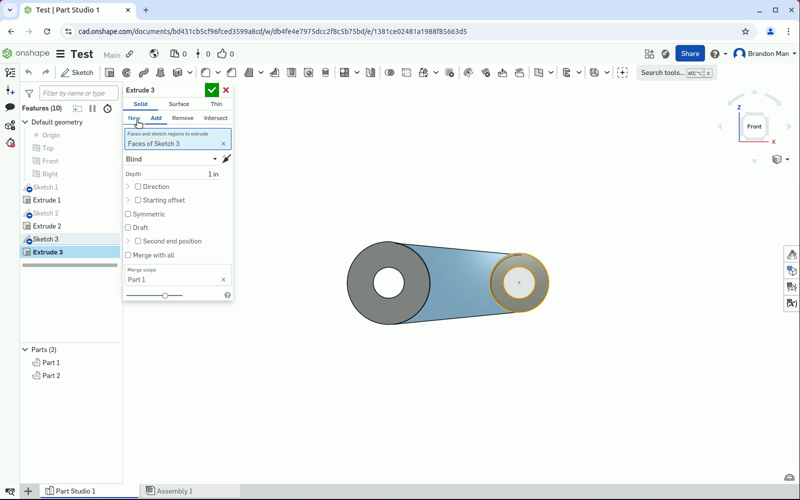
click(137, 120)
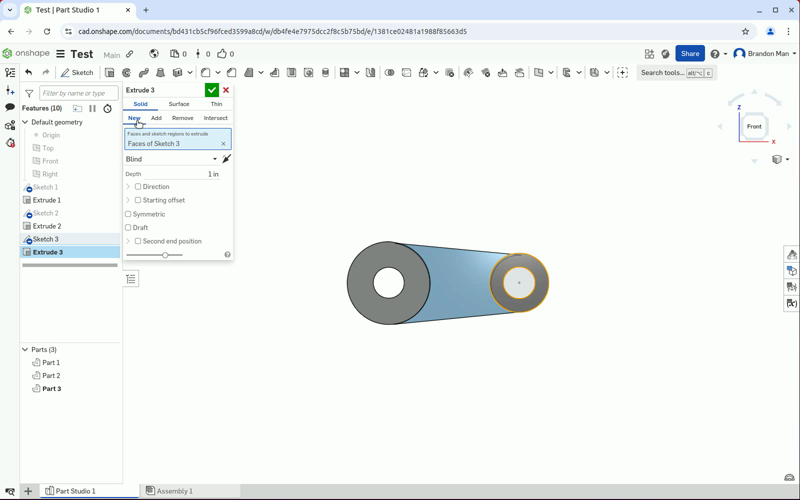
key(tab, 4)
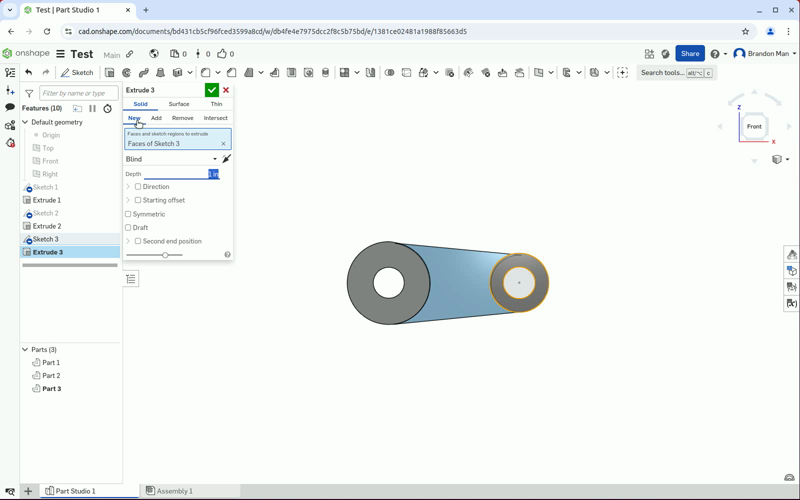
text(2.166)
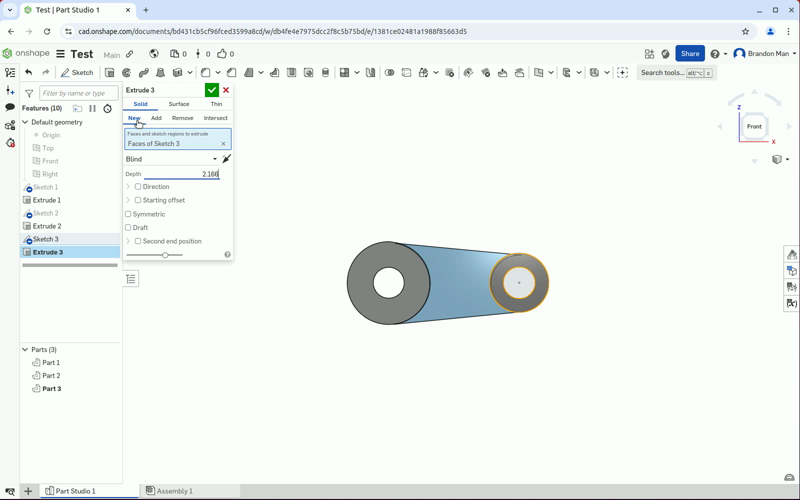
key(tab, 3)
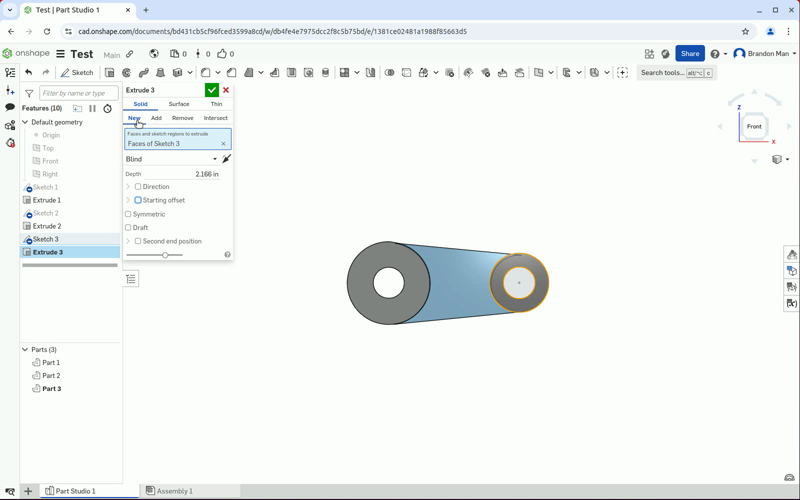
key(tab, 2)
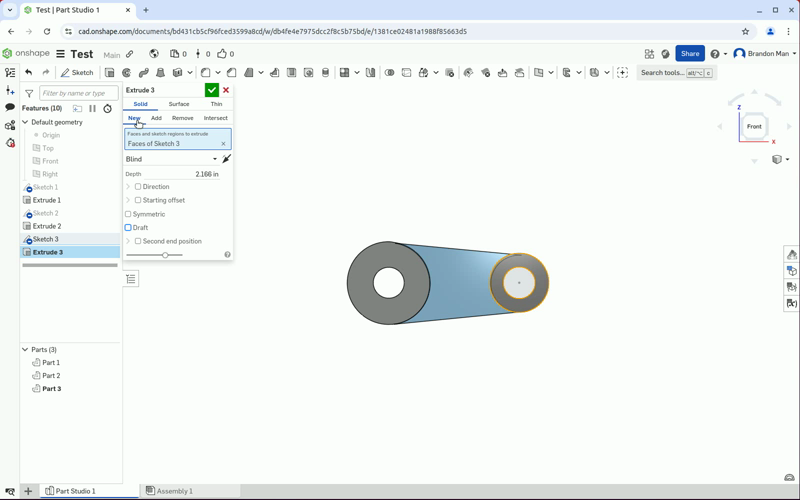
key(space)
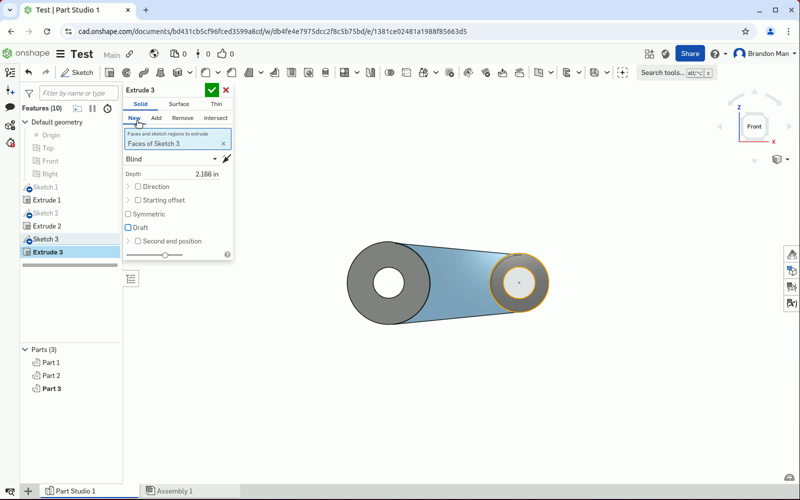
key(tab, 3)
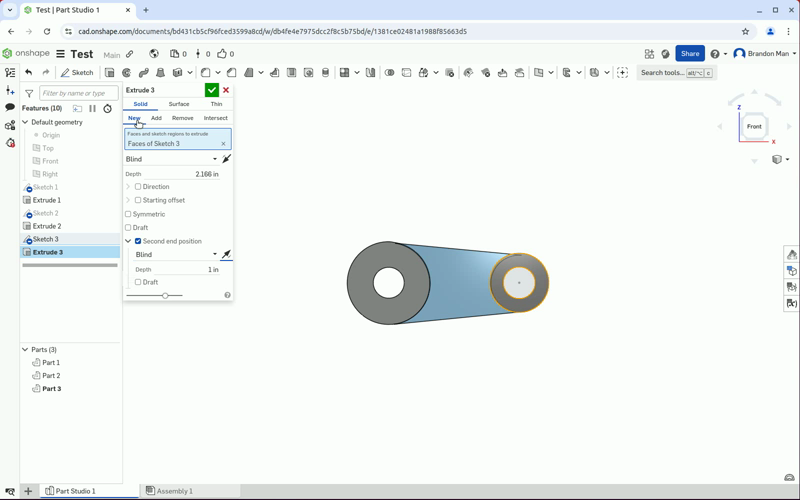
text(22.386)
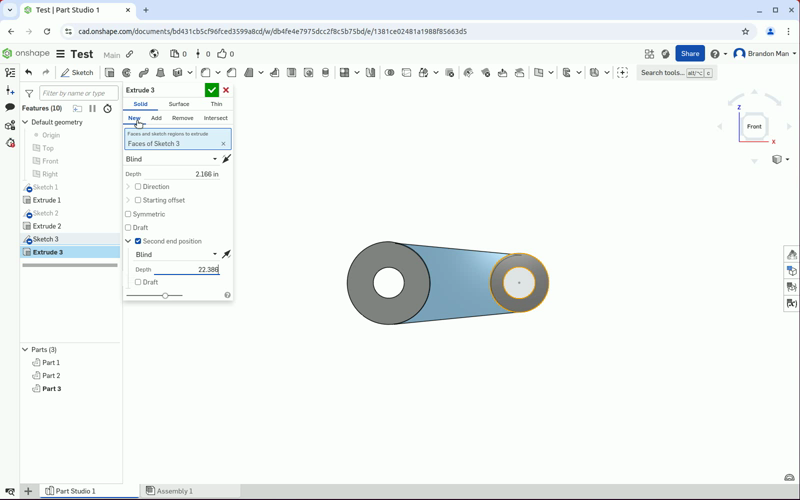
key(enter)
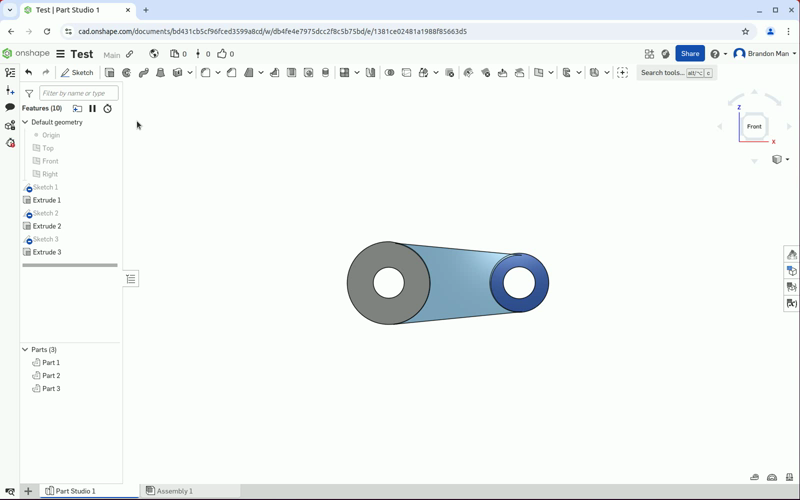
key(shift+h)
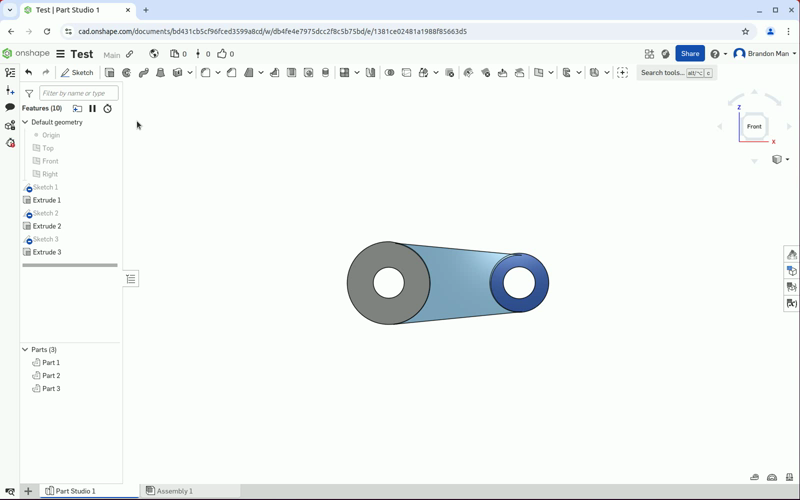
key(shift+h)
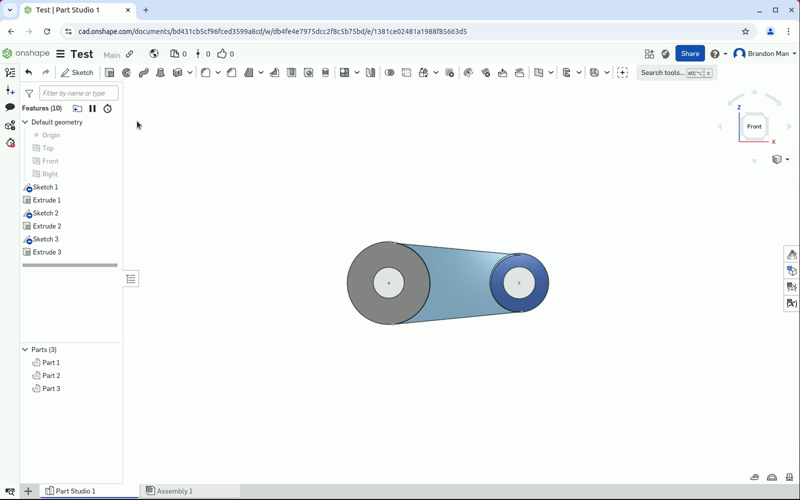
key(shift+7)
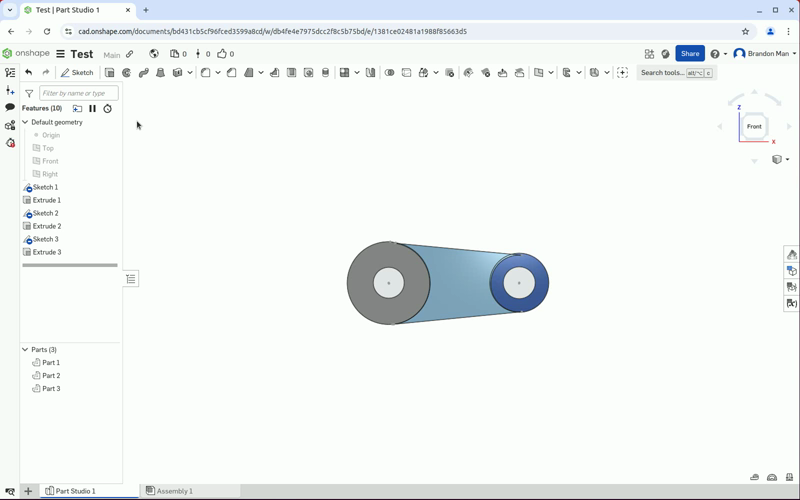
key(left, 2)
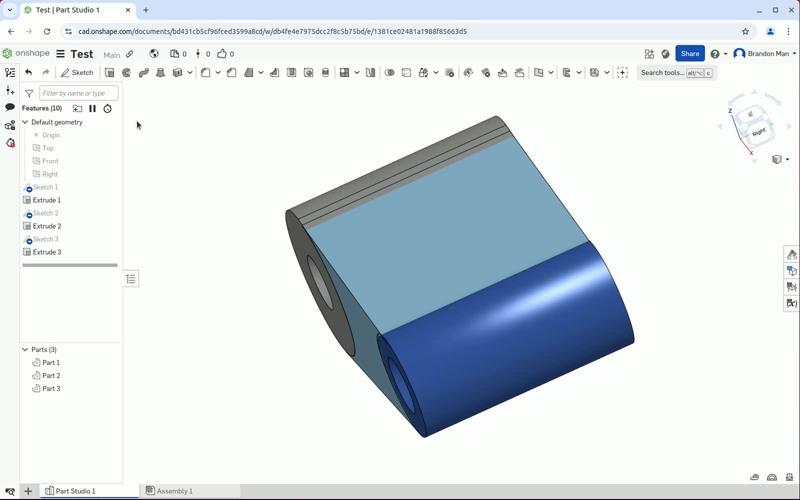
key(down, 2)
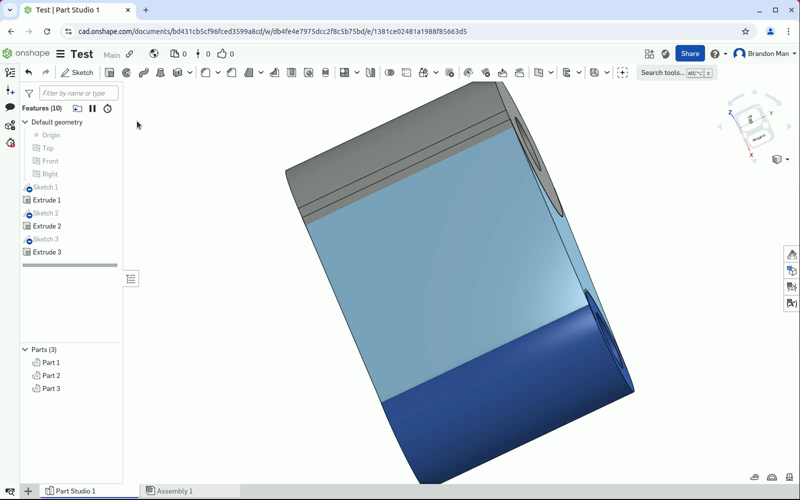
key(up, 2)
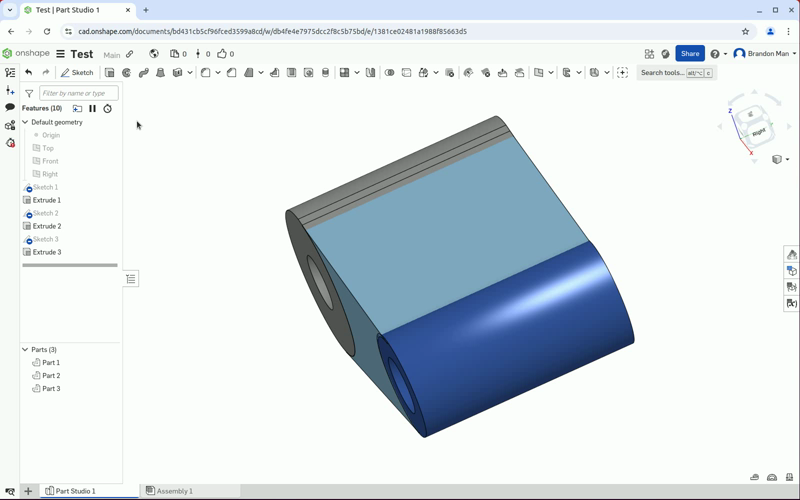
key(right, 2)
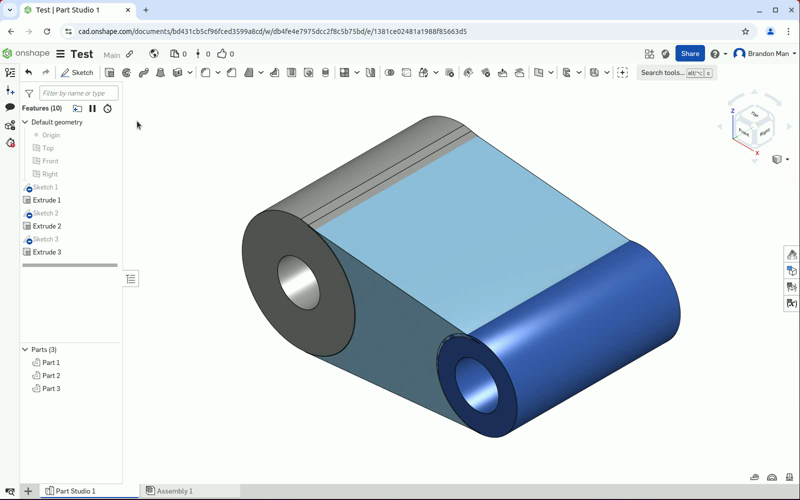
mouse_move(73, 189)
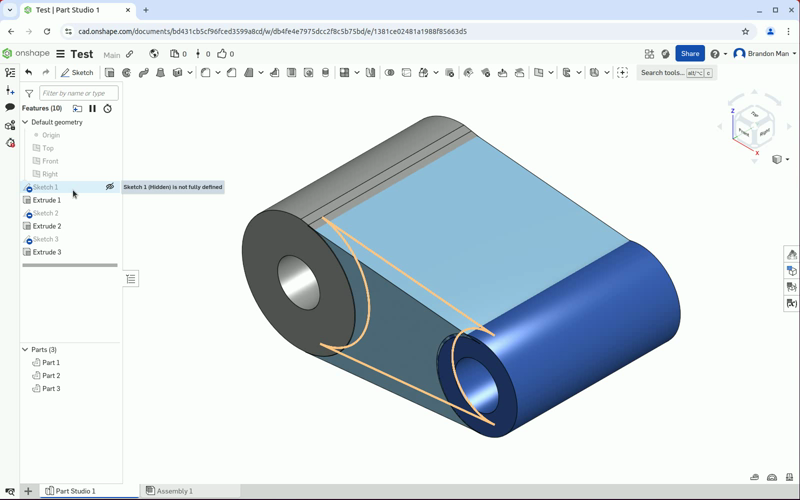
click(73, 189)